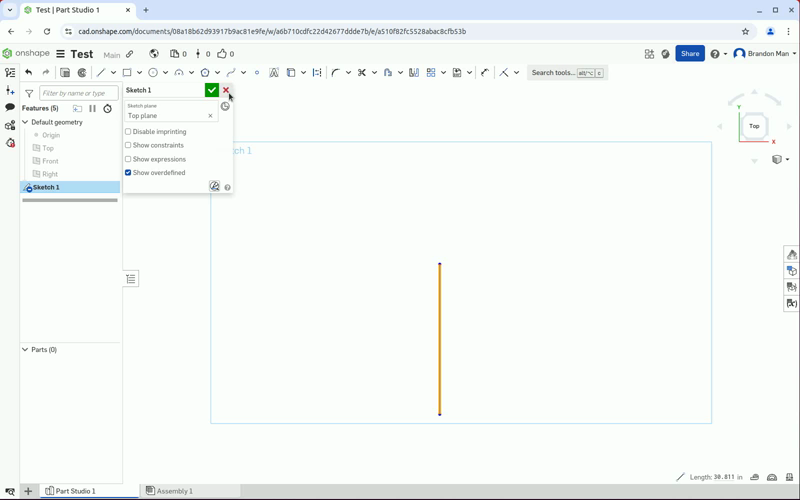
key(shift+h)
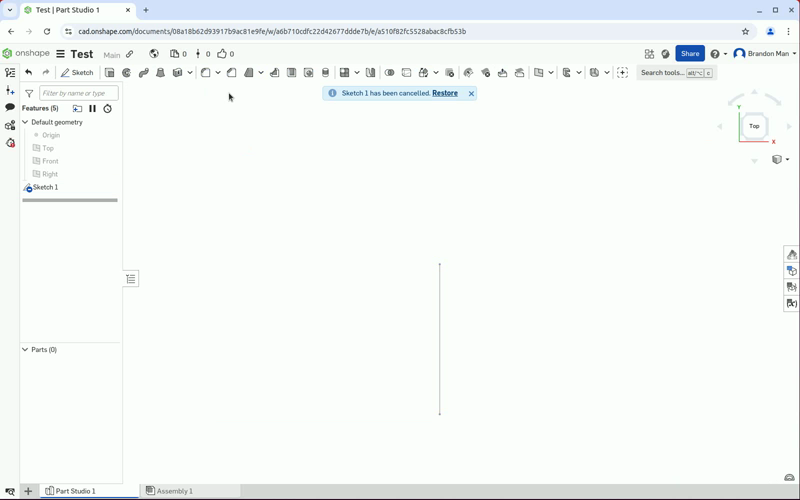
key(shift+s)
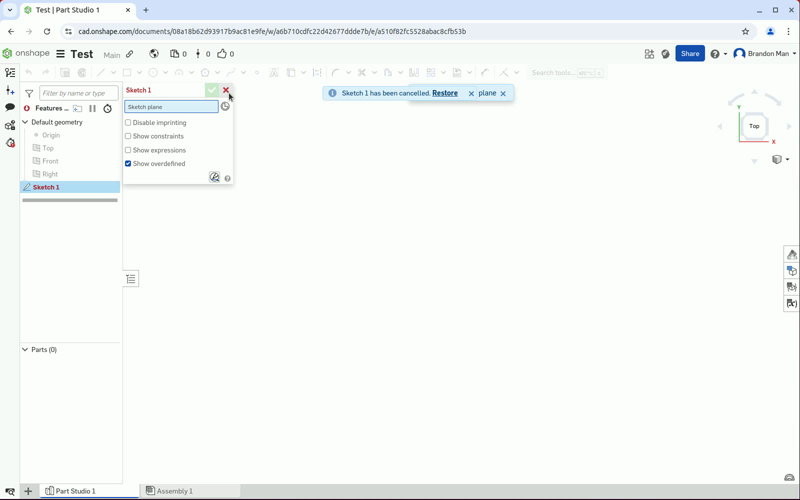
mouse_move(73, 150)
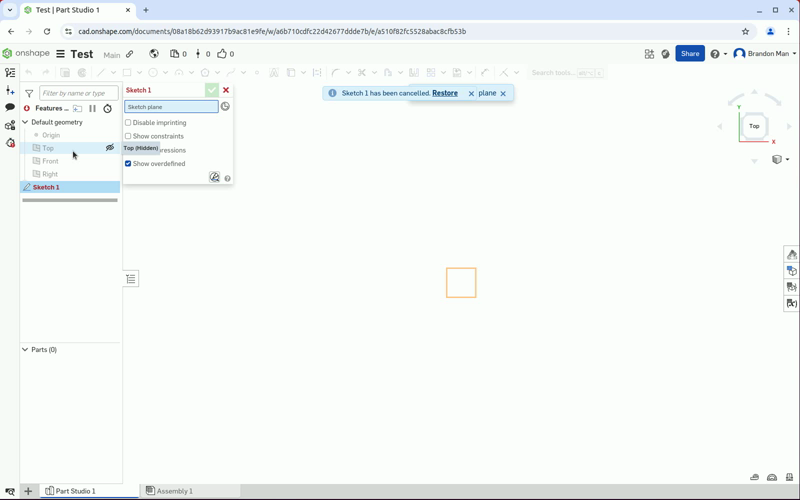
click(73, 150)
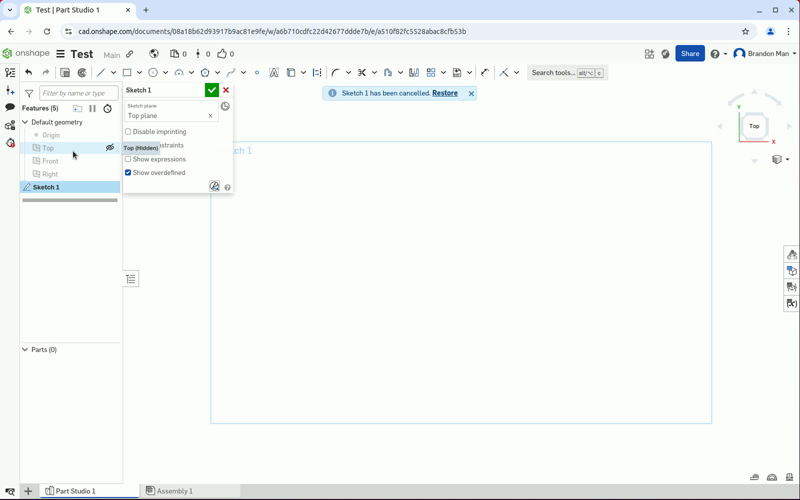
mouse_move(73, 352)
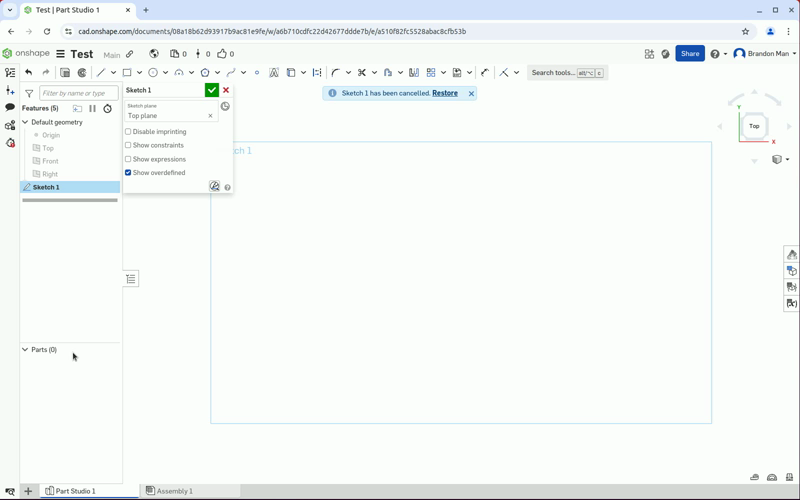
key(y)
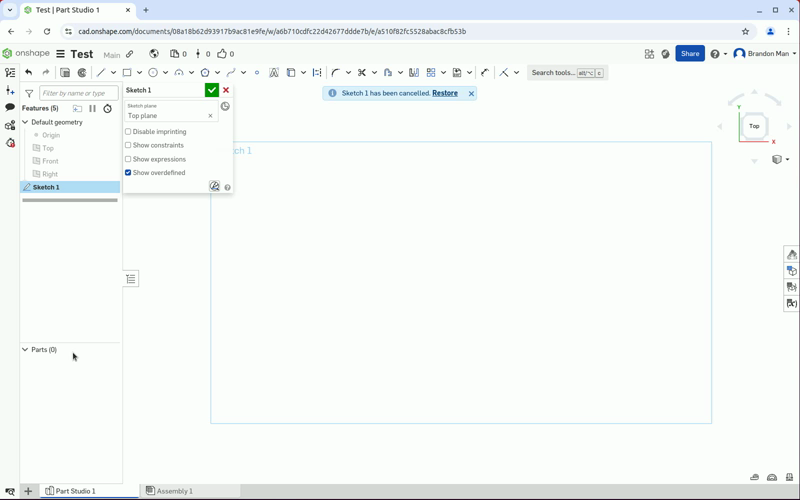
key(c)
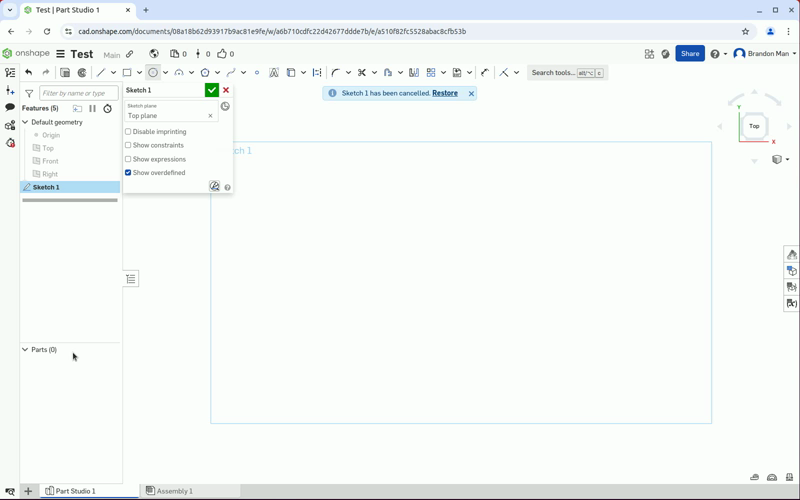
key_down(shift)
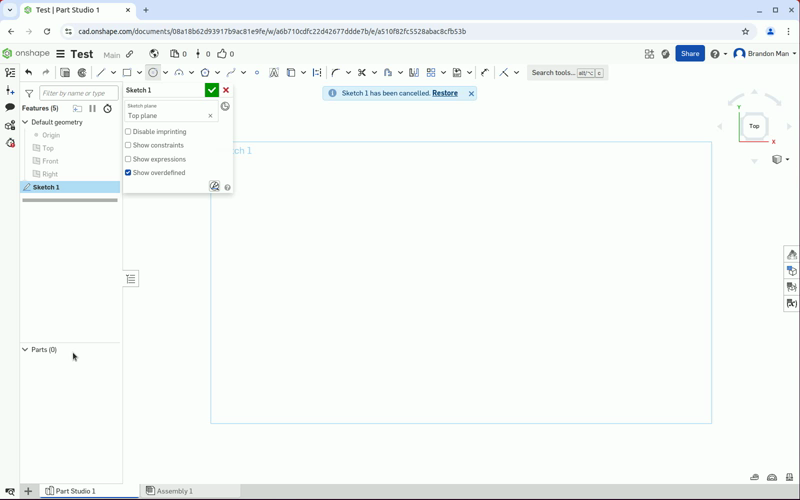
mouse_move(461, 282)
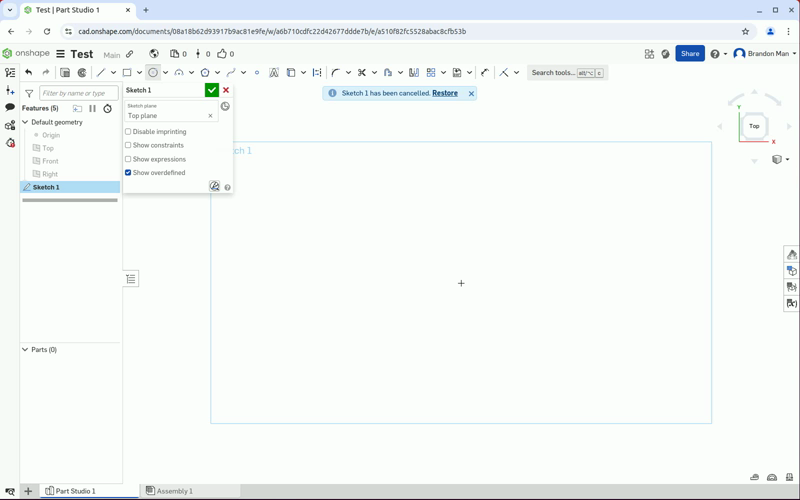
click(461, 282)
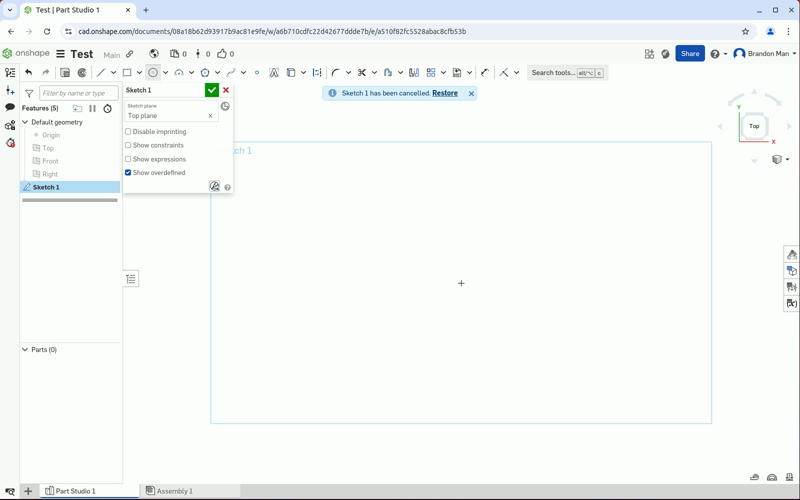
key_up(shift)
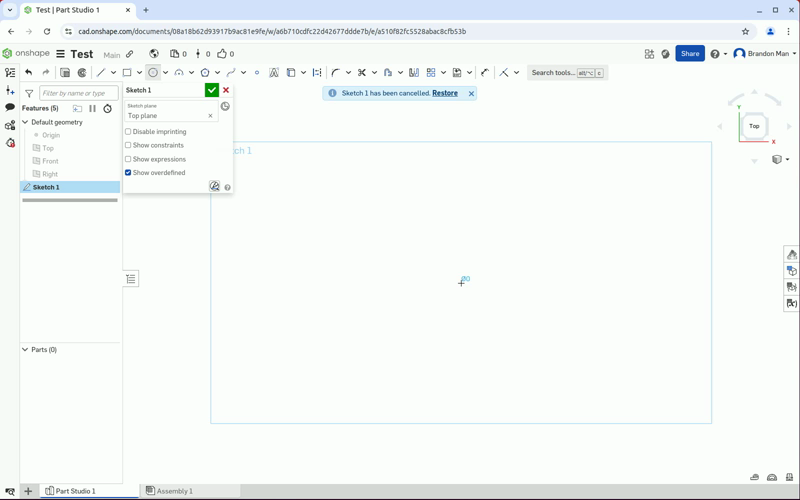
mouse_move(465, 282)
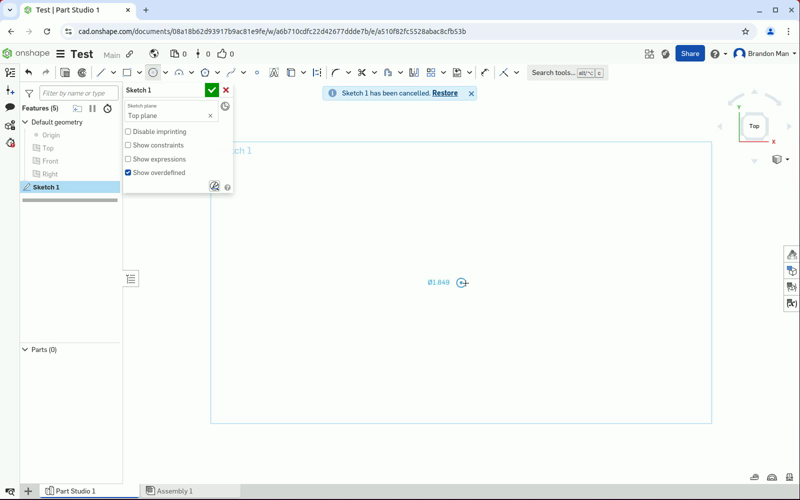
click(465, 282)
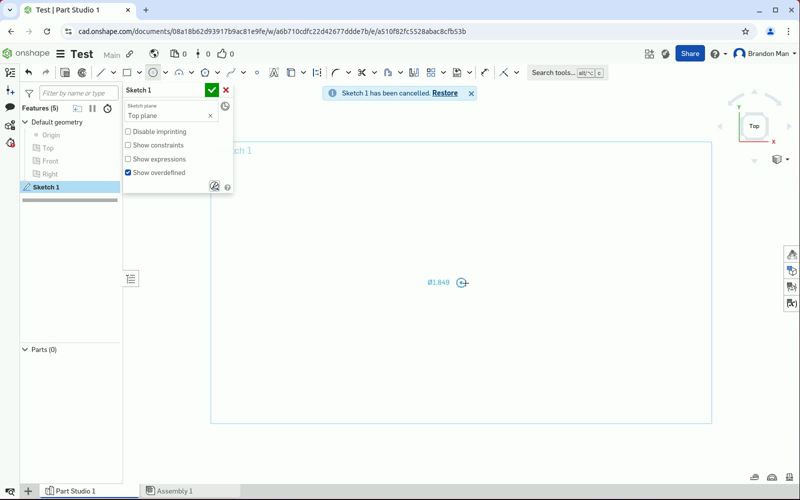
key(esc)
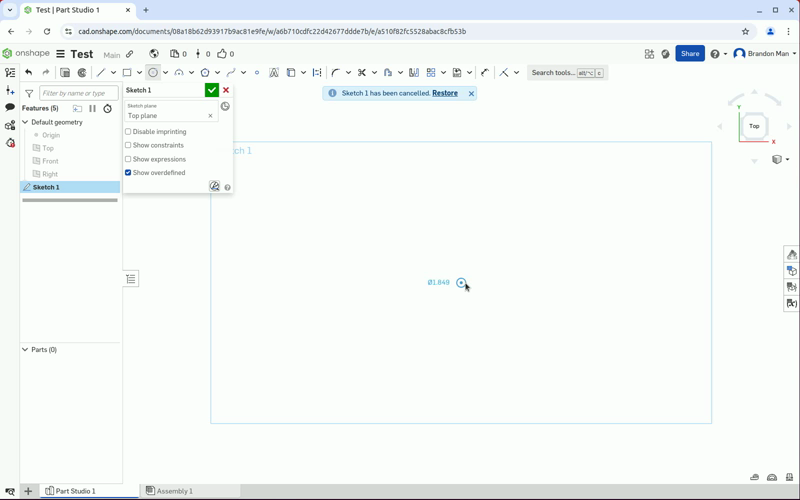
mouse_move(460, 281)
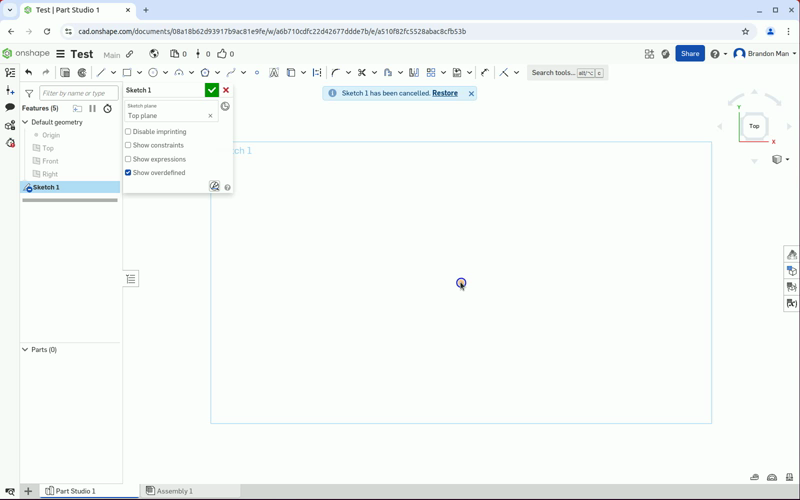
scroll(6)
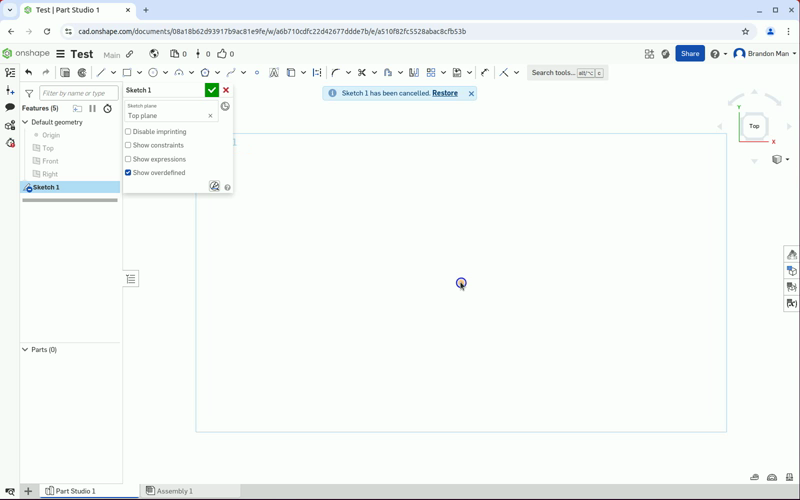
scroll(6)
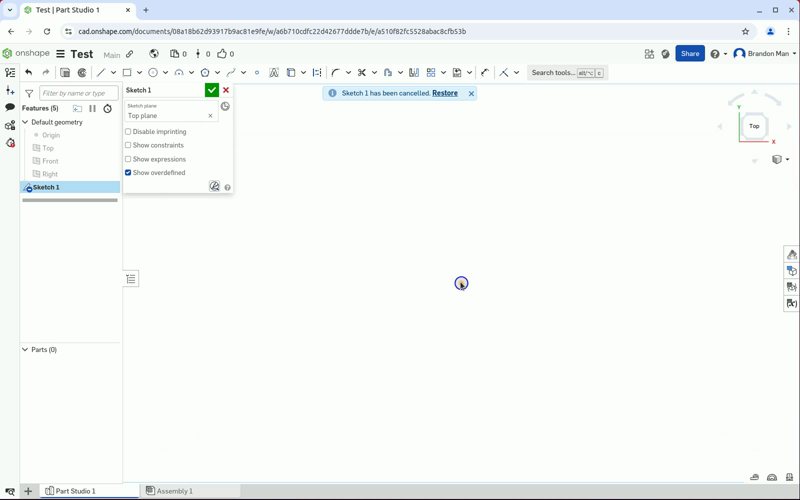
scroll(6)
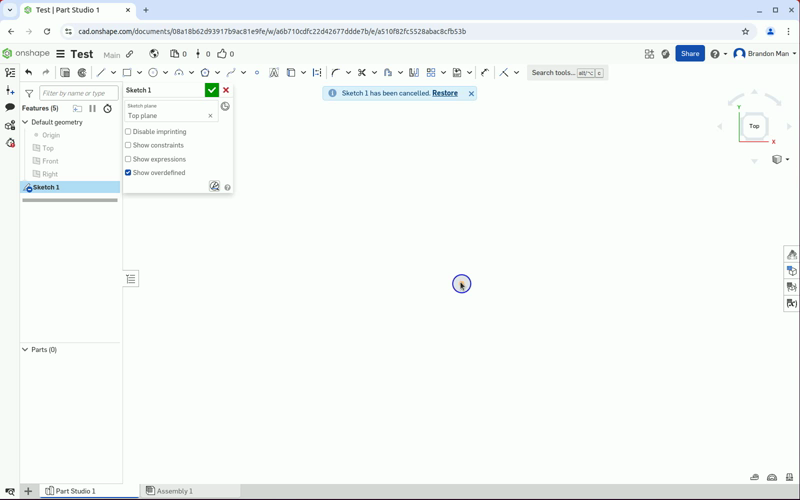
scroll(6)
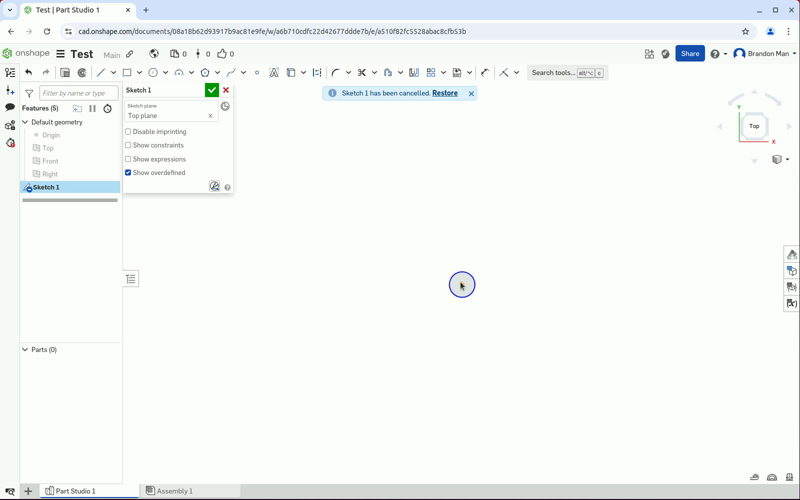
scroll(6)
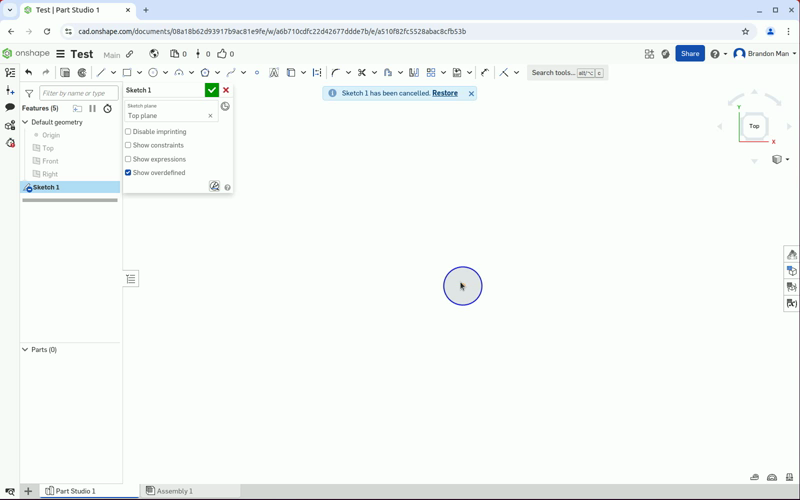
scroll(6)
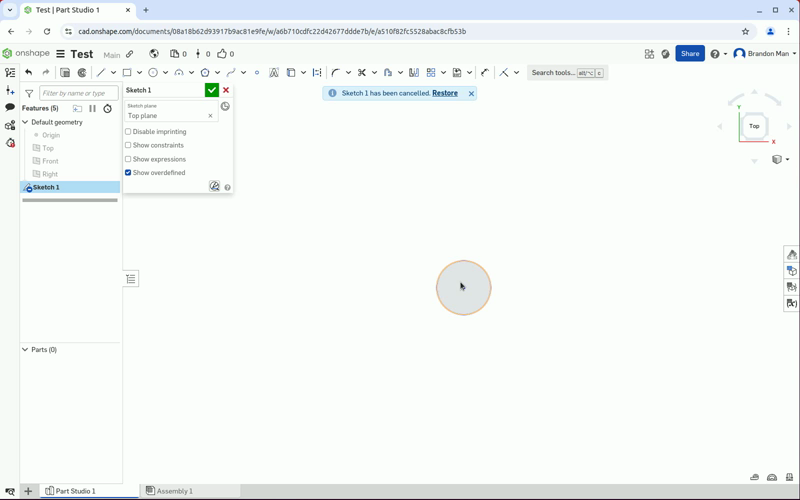
scroll(6)
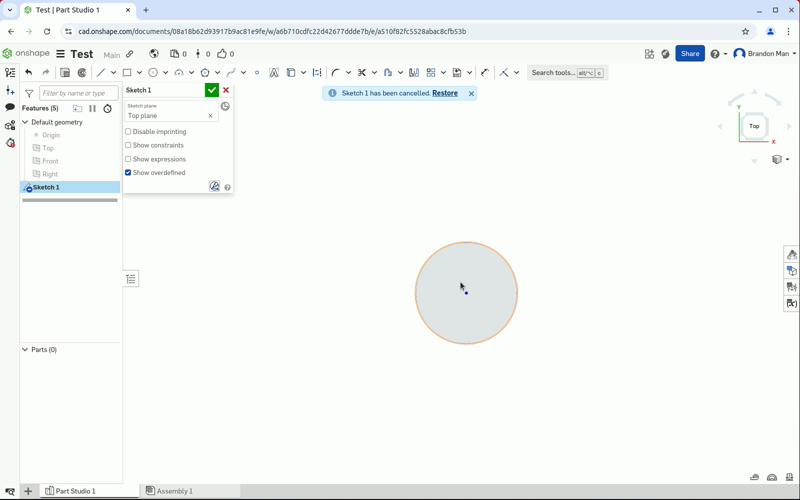
click(460, 281)
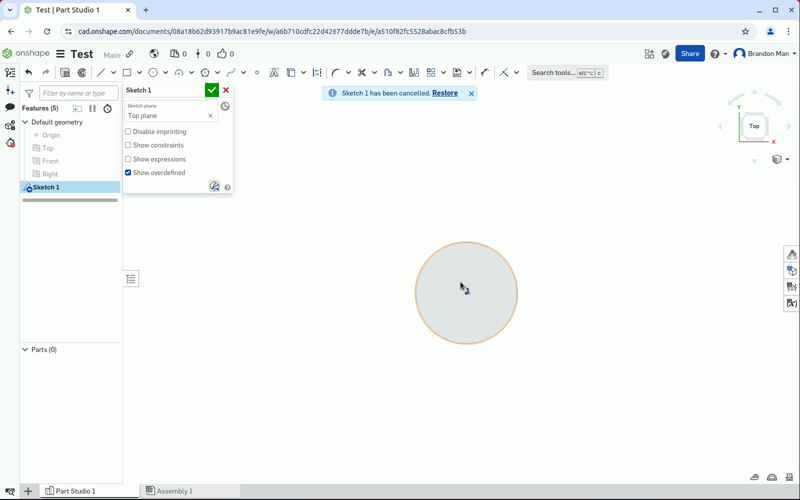
scroll(-6)
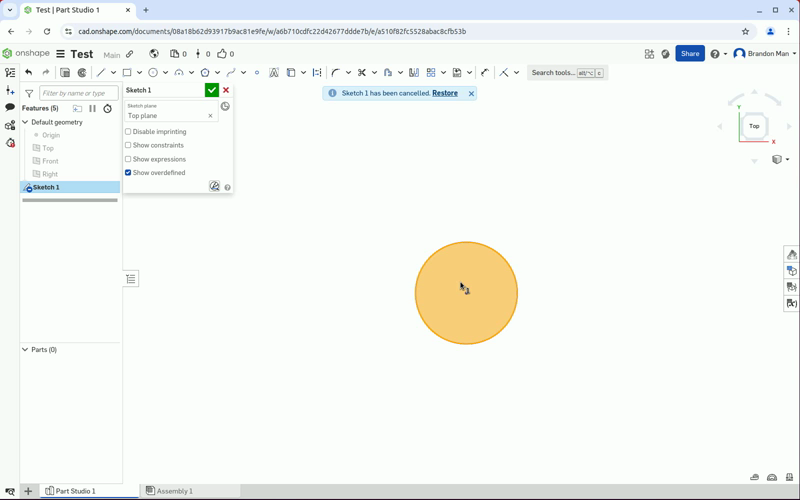
scroll(-6)
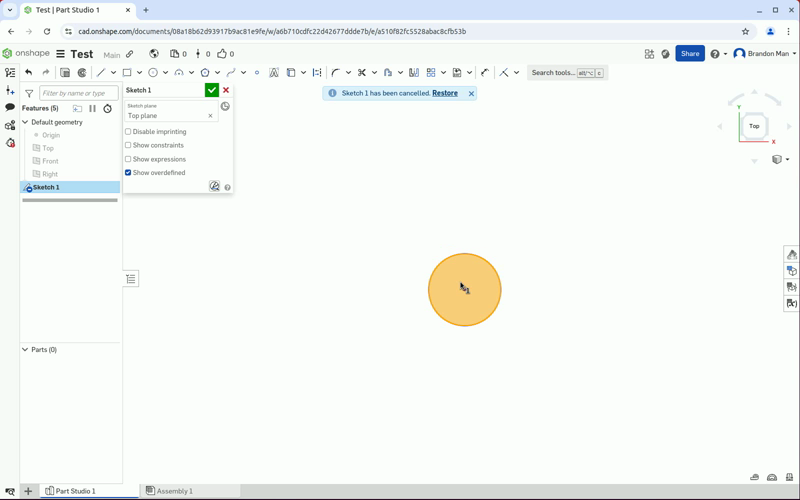
scroll(-6)
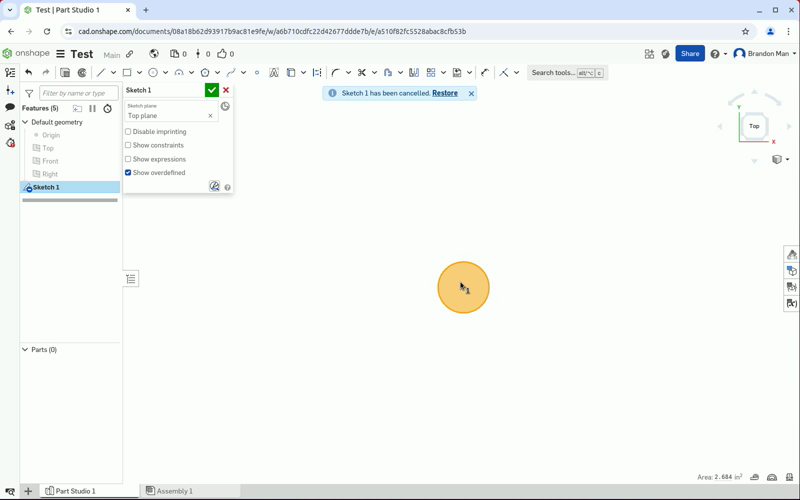
scroll(-6)
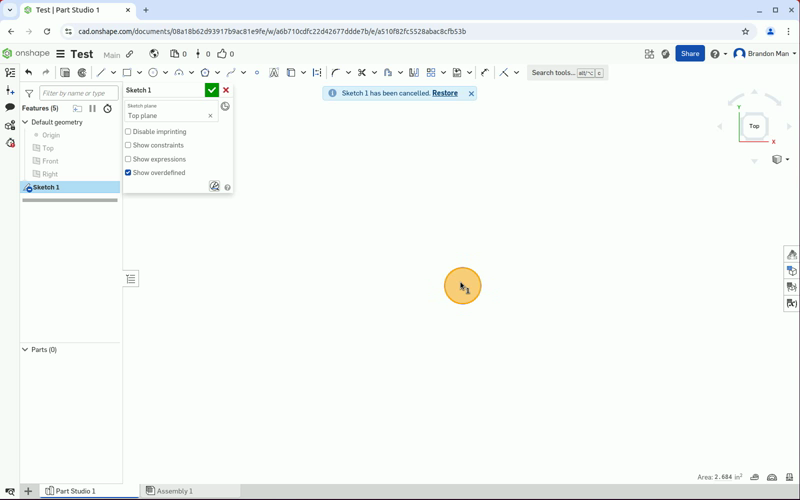
scroll(-6)
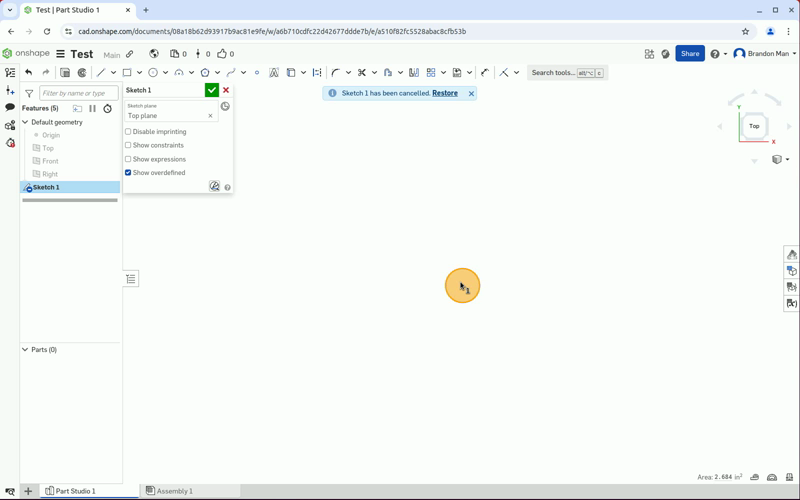
scroll(-6)
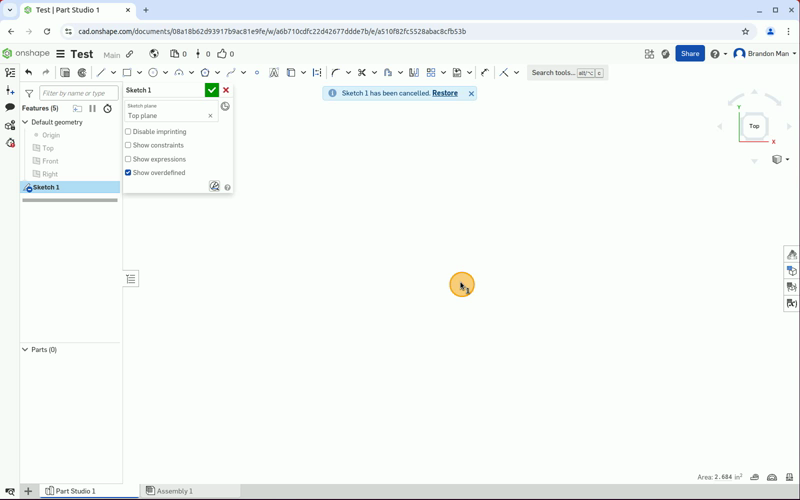
scroll(-6)
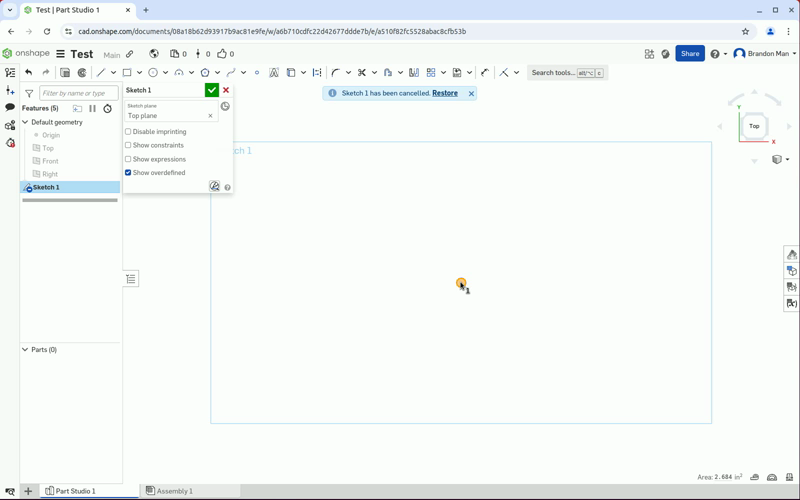
mouse_move(73, 352)
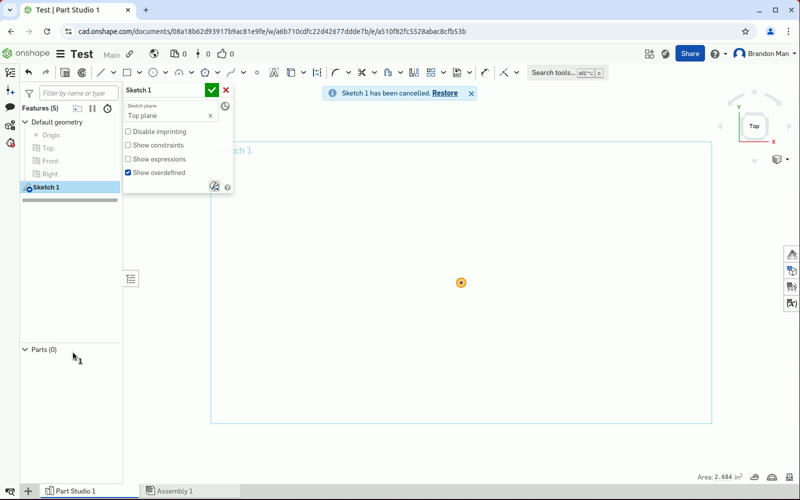
key(shift+y)
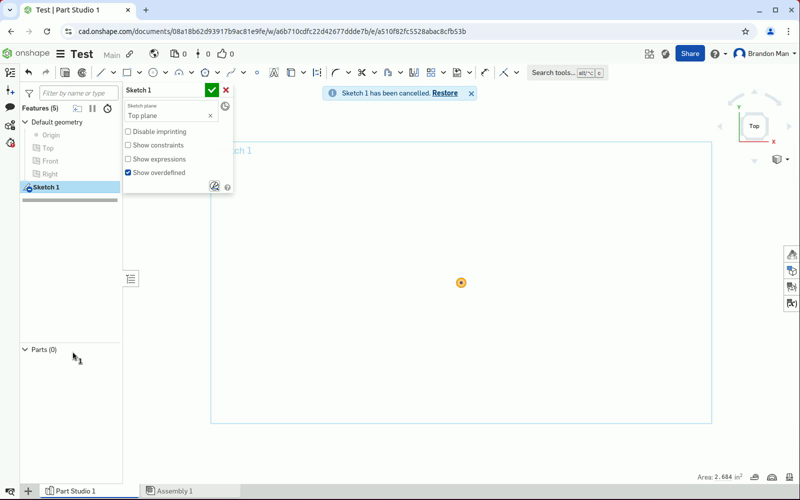
key(shift+e)
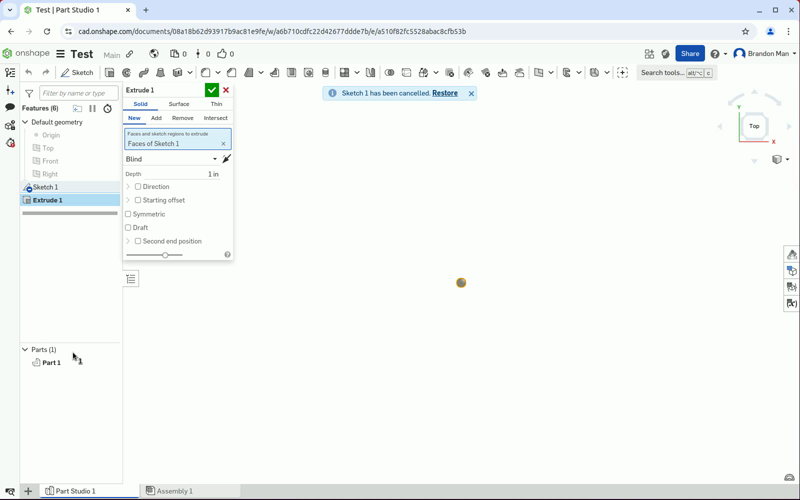
mouse_move(143, 106)
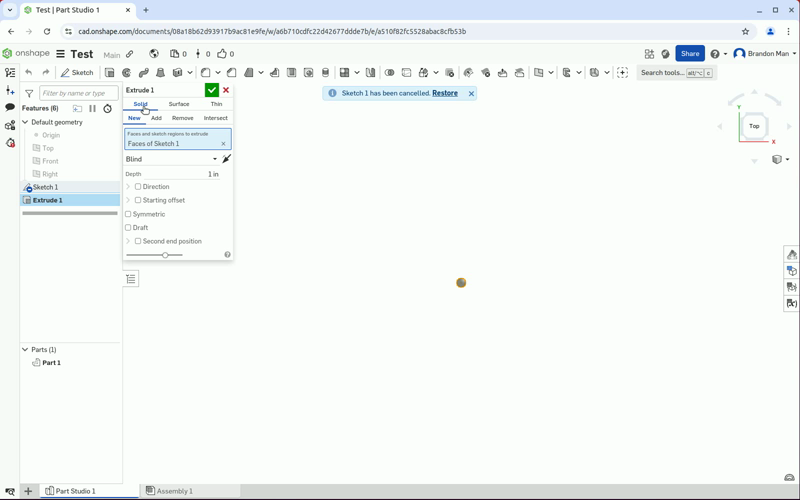
click(143, 106)
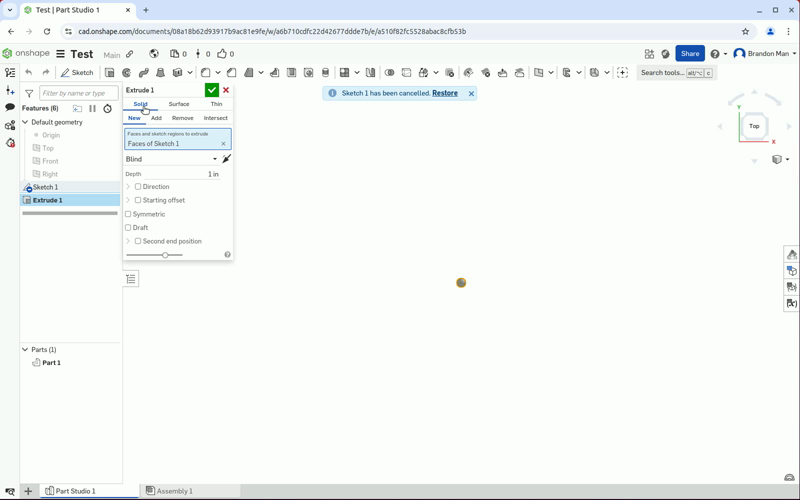
mouse_move(137, 120)
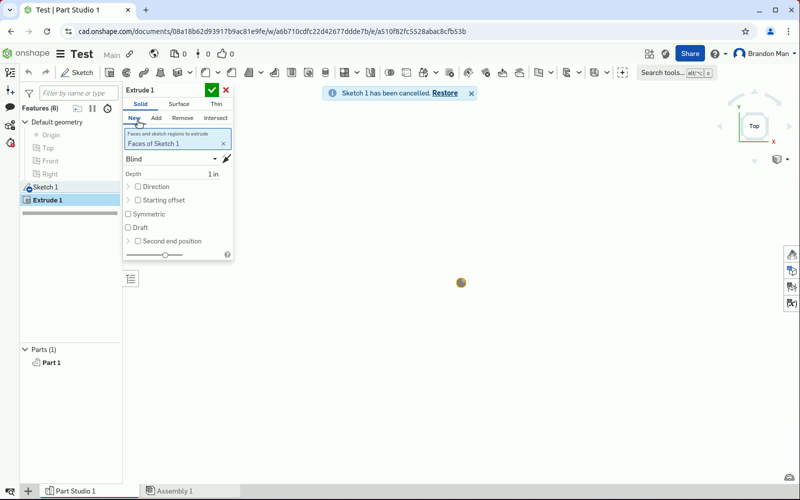
click(137, 120)
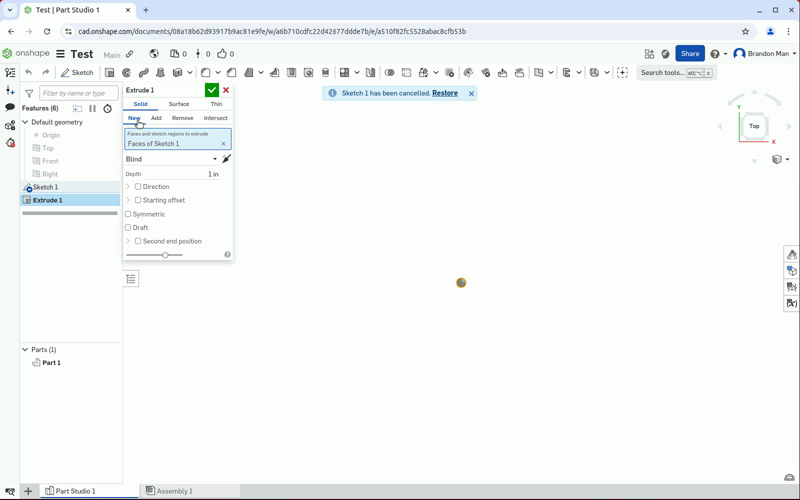
key(tab, 4)
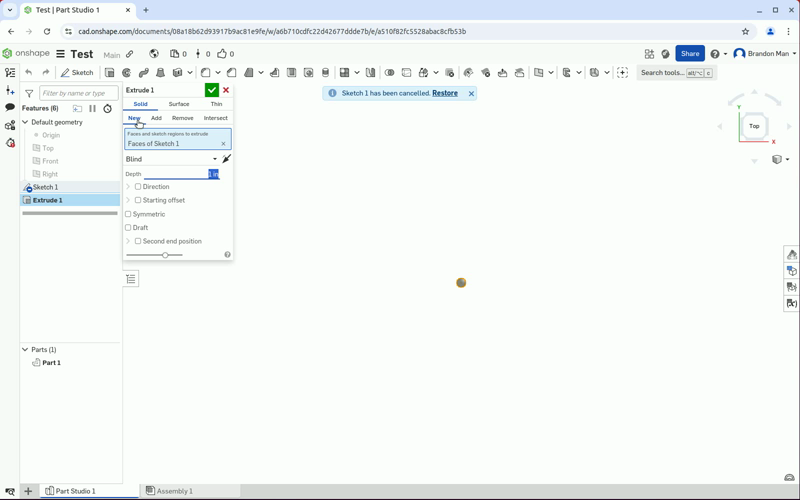
text(23.108)
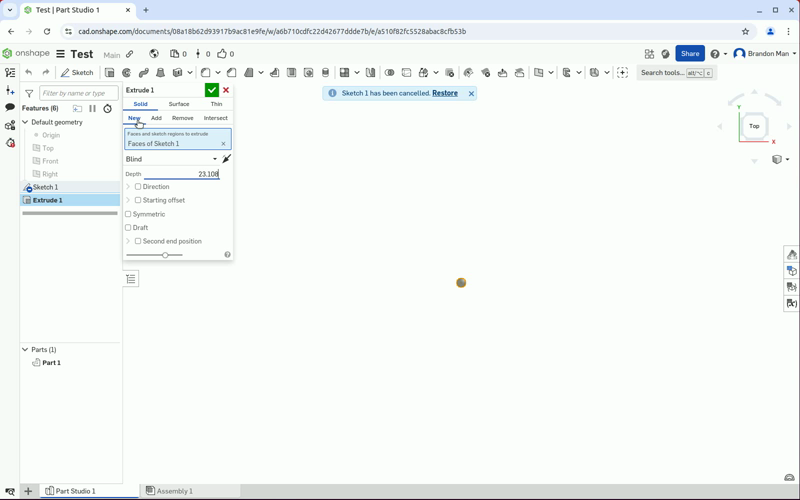
key(enter)
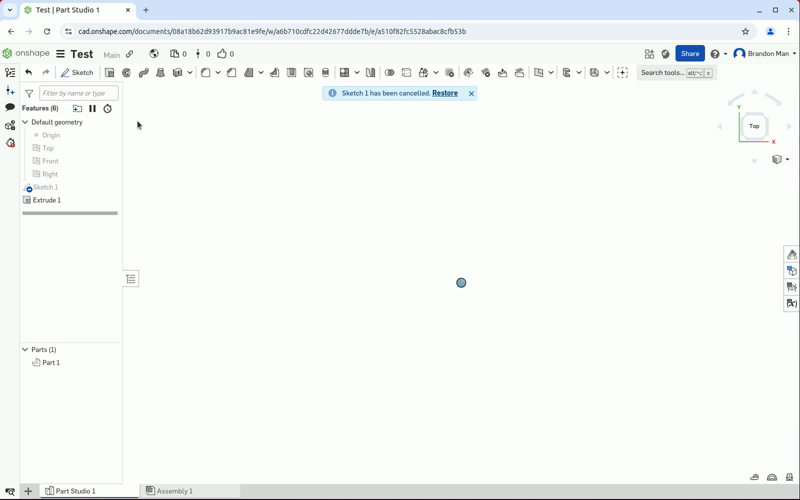
key(shift+h)
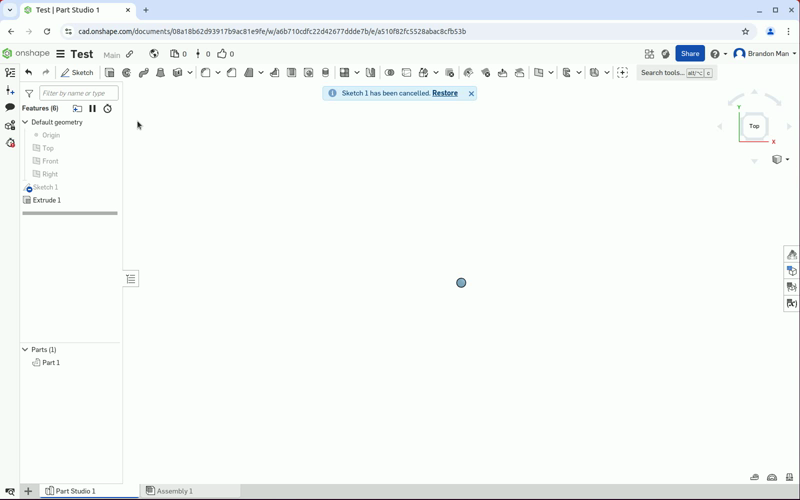
key(shift+h)
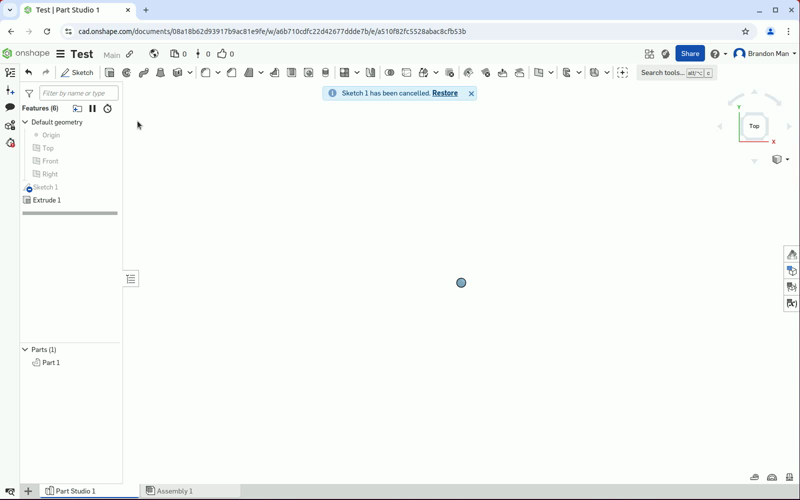
mouse_move(73, 189)
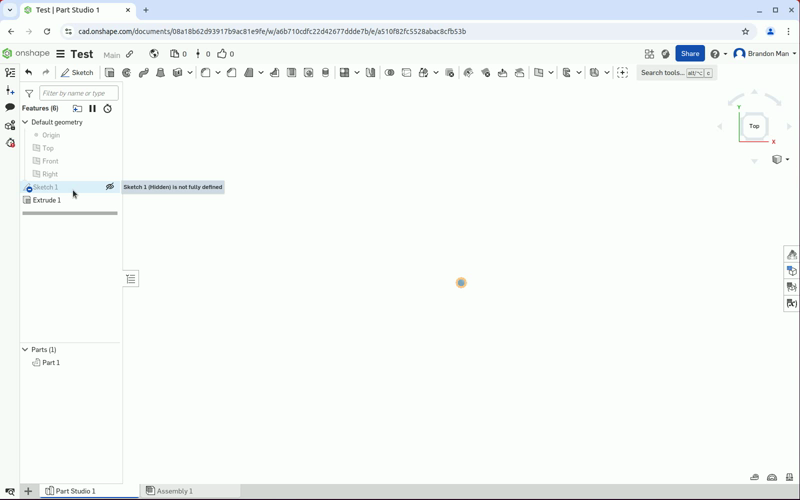
click(73, 189)
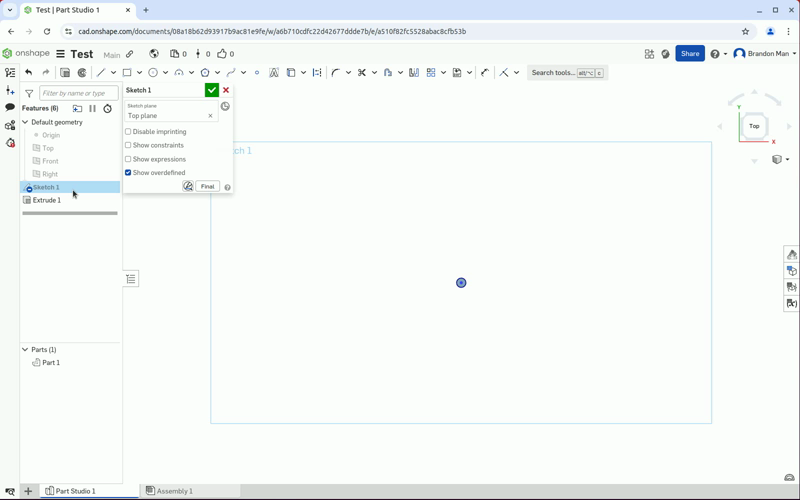
mouse_move(229, 92)
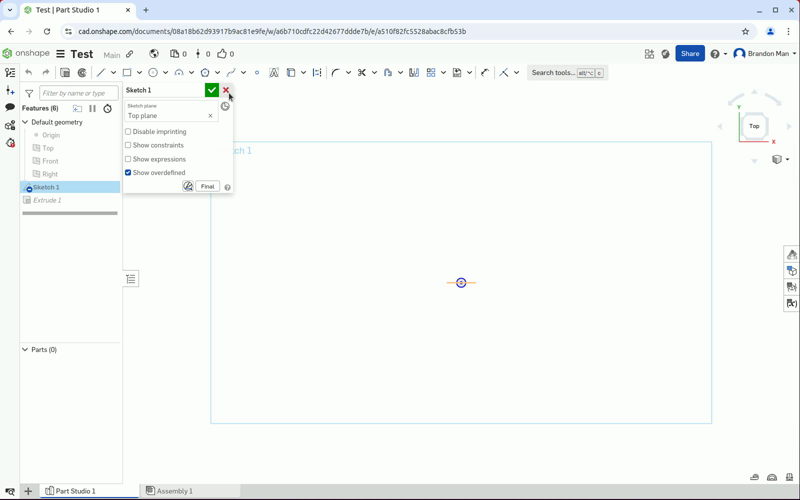
click(229, 92)
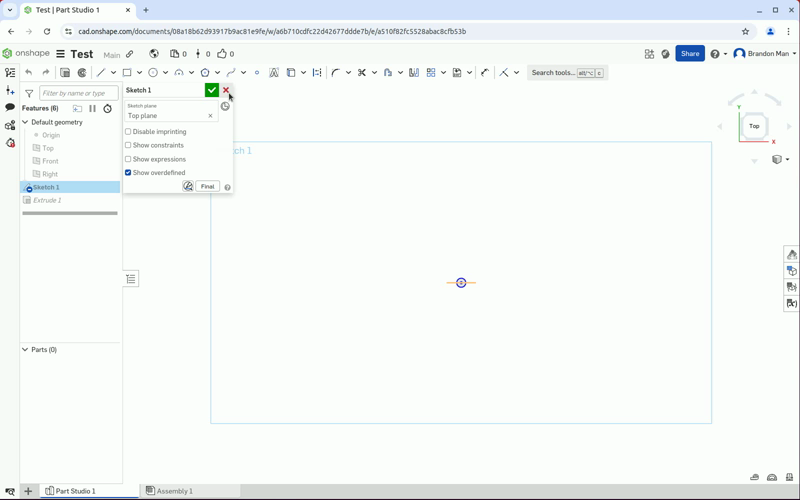
key(shift+s)
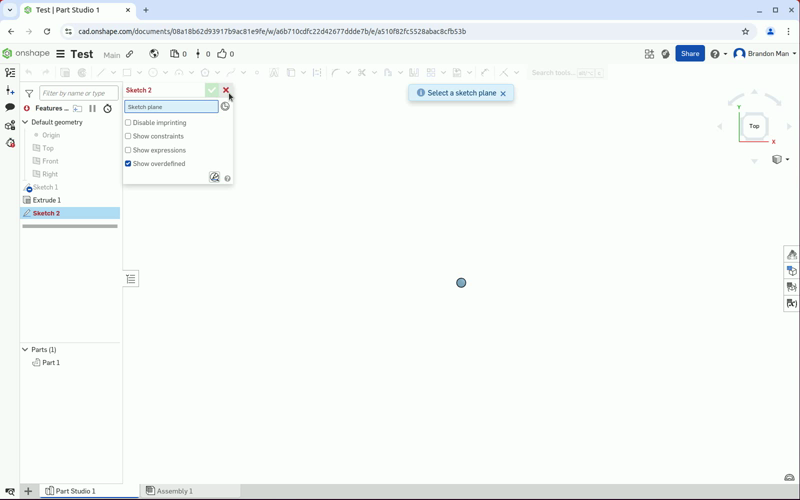
mouse_move(73, 150)
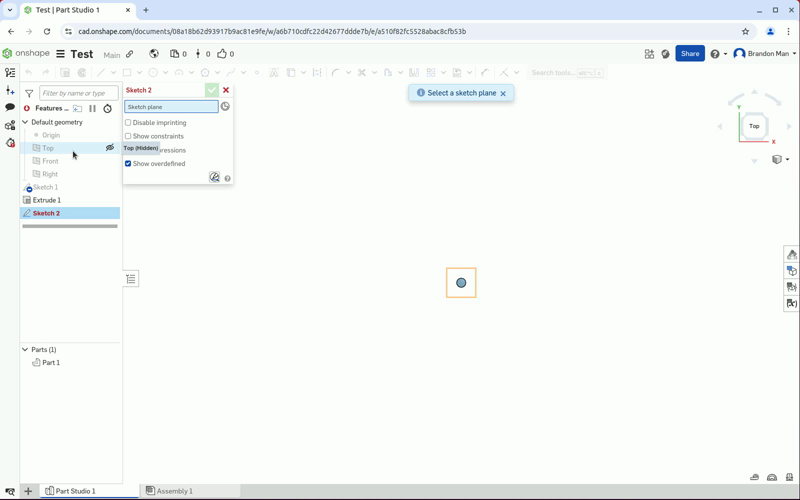
click(73, 150)
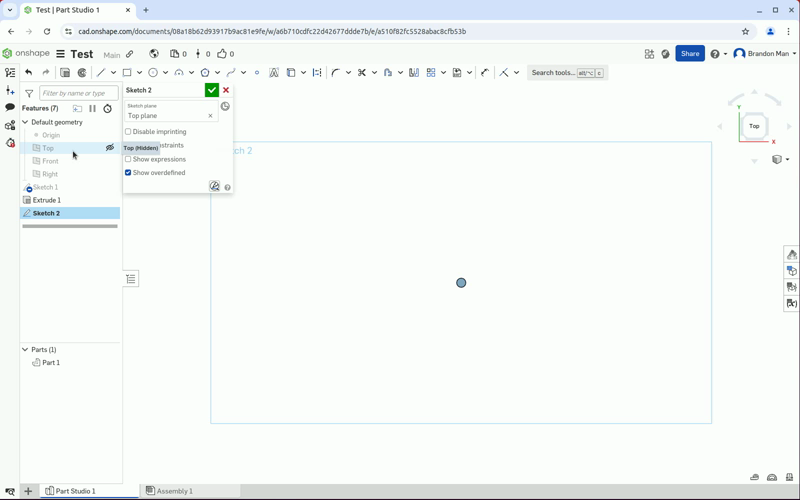
mouse_move(73, 352)
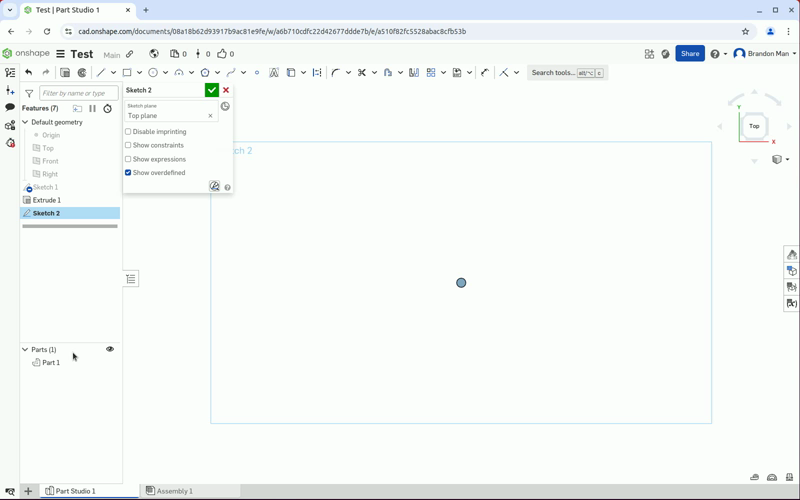
key(y)
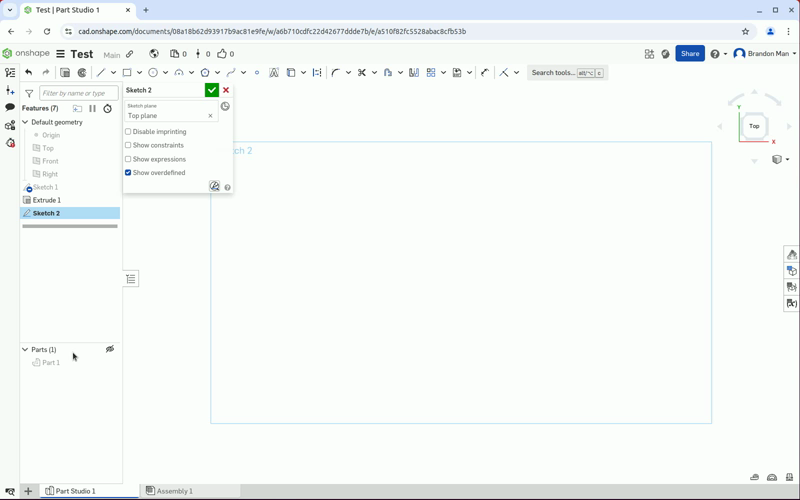
key(l)
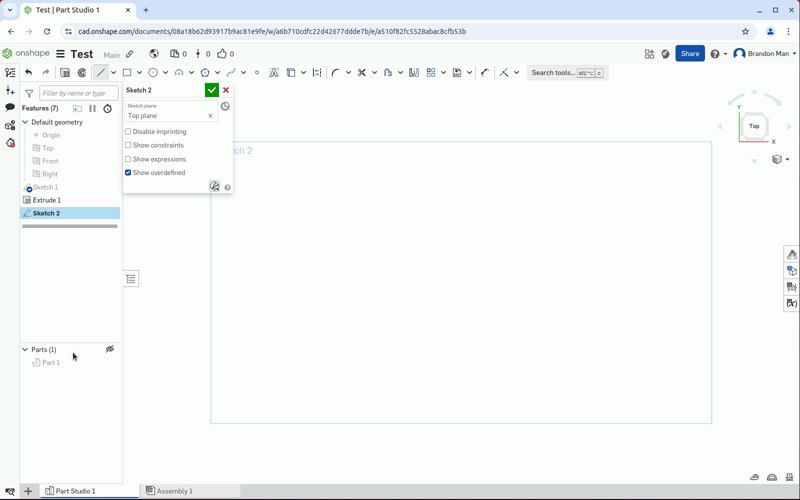
key_down(shift)
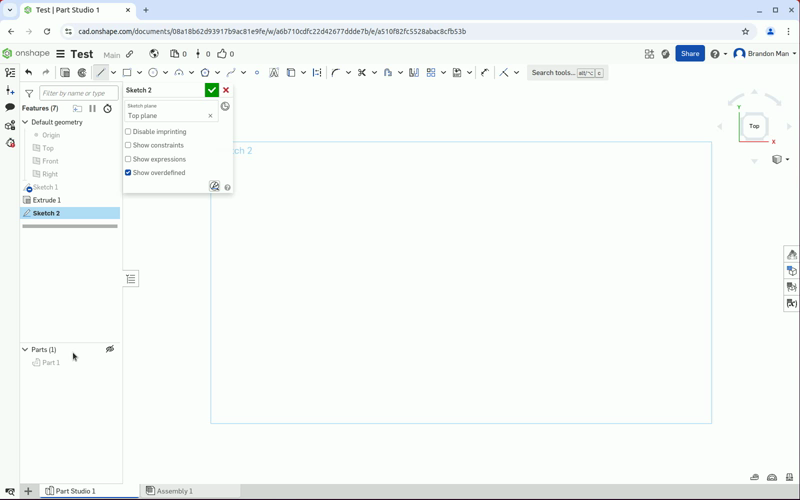
mouse_move(453, 281)
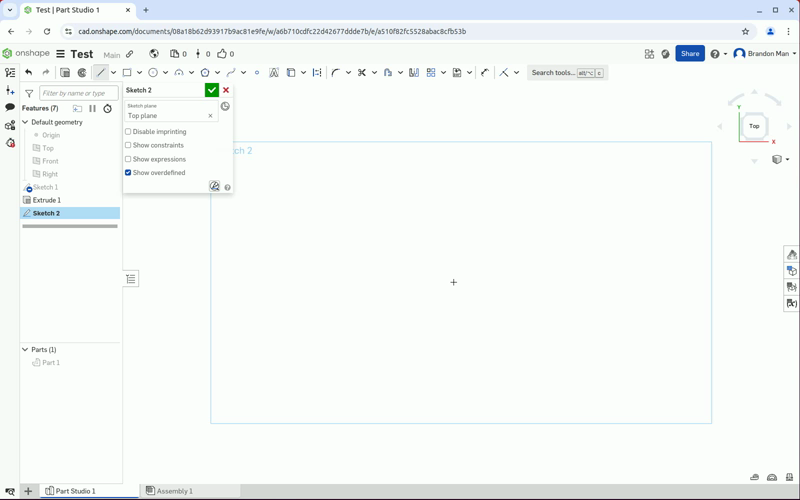
click(453, 281)
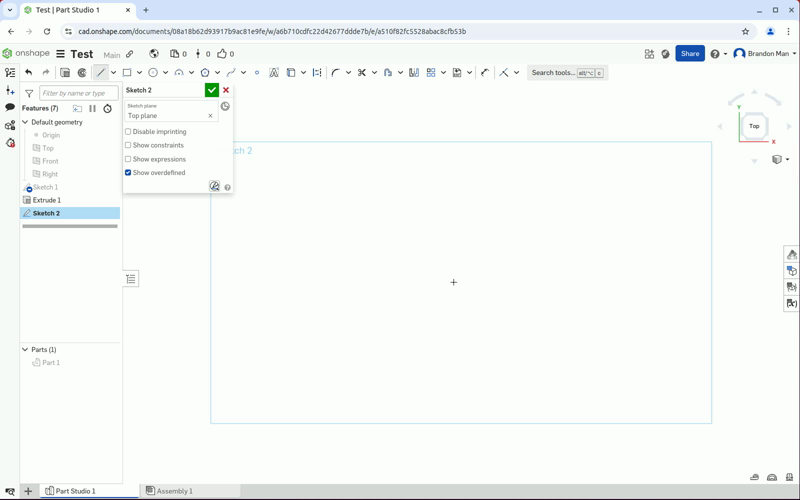
key_up(shift)
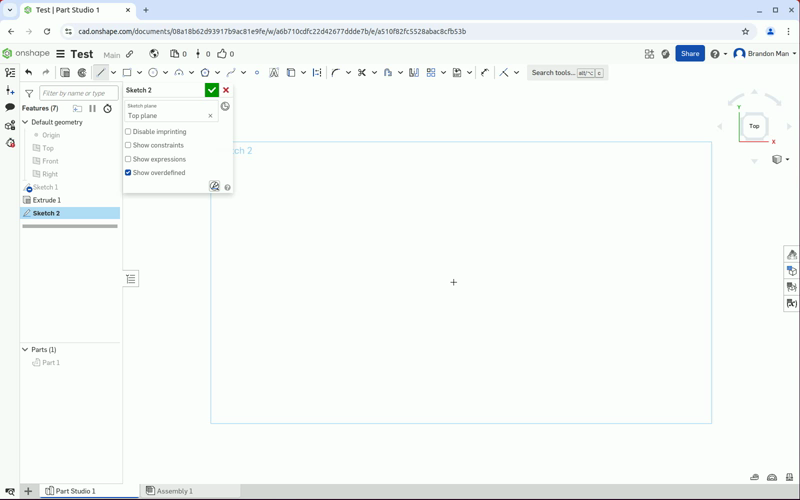
key_down(shift)
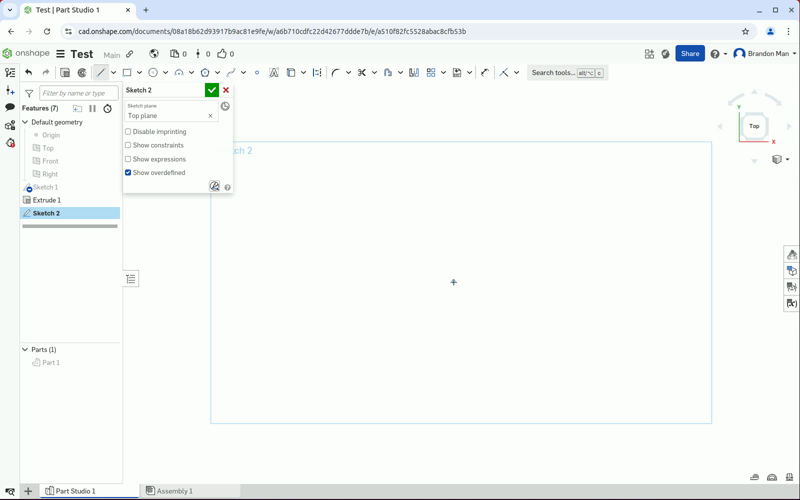
mouse_move(483, 281)
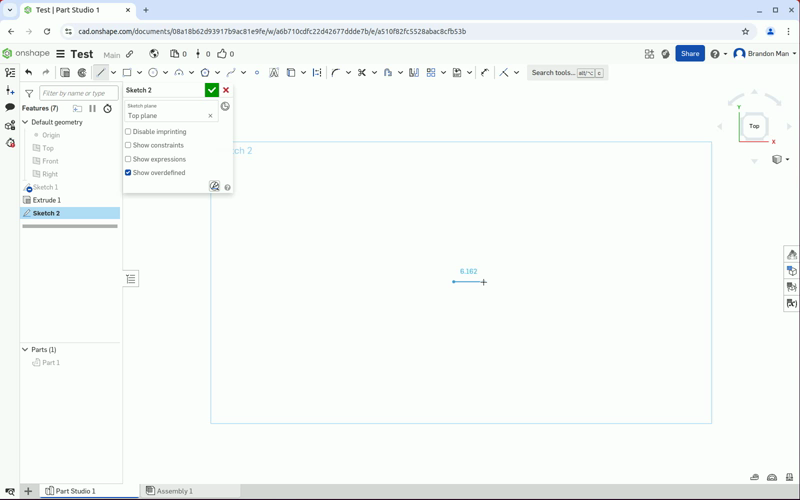
mouse_move(456, 289)
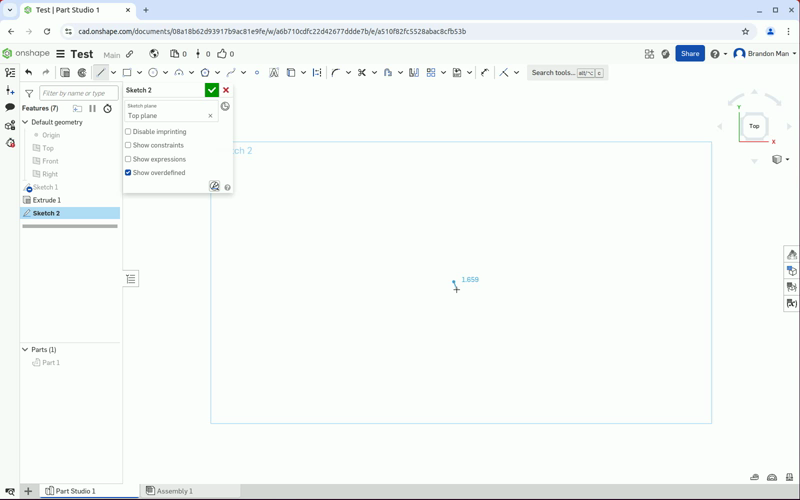
click(456, 289)
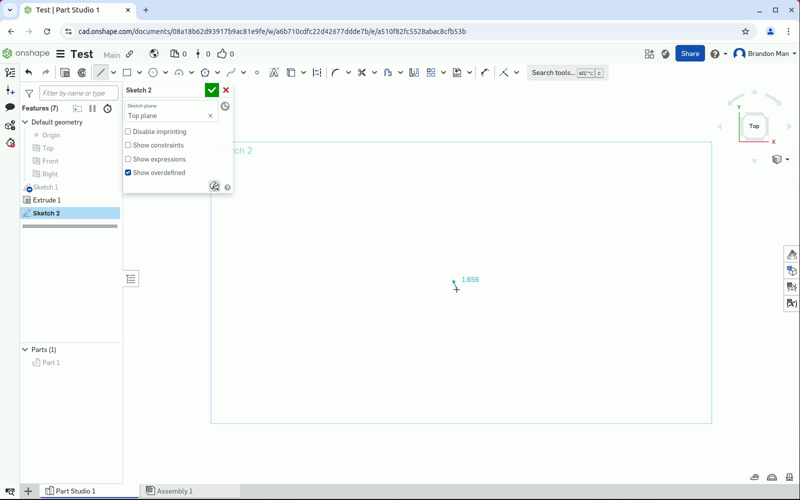
key_up(shift)
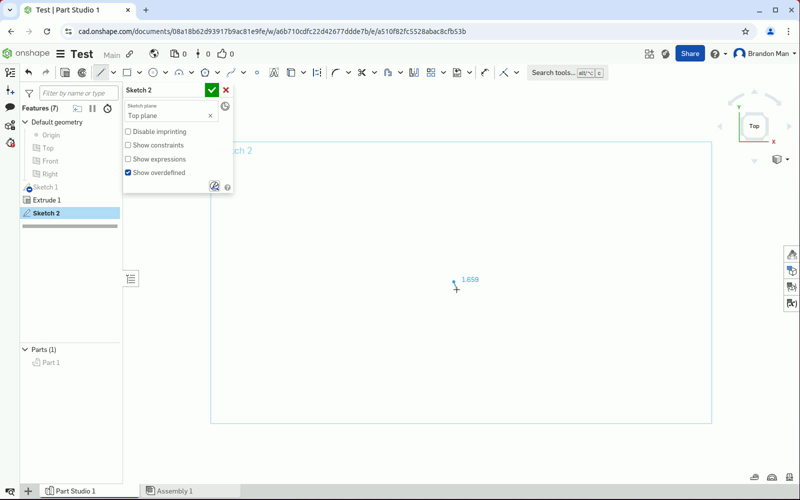
key_down(shift)
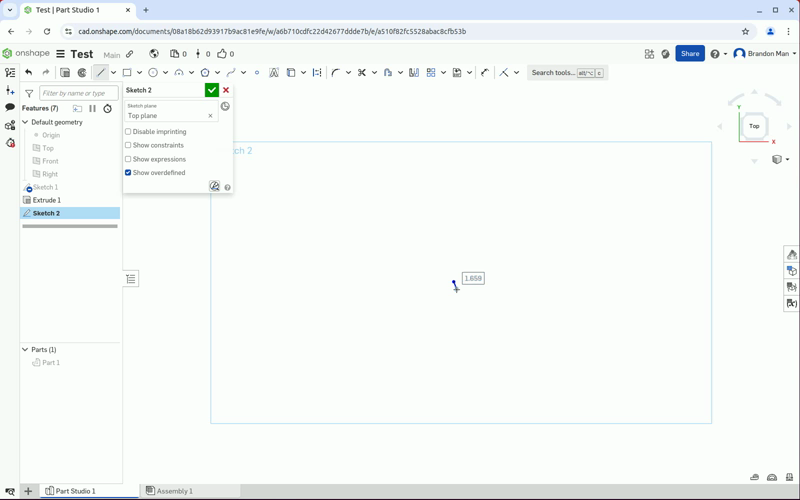
mouse_move(486, 289)
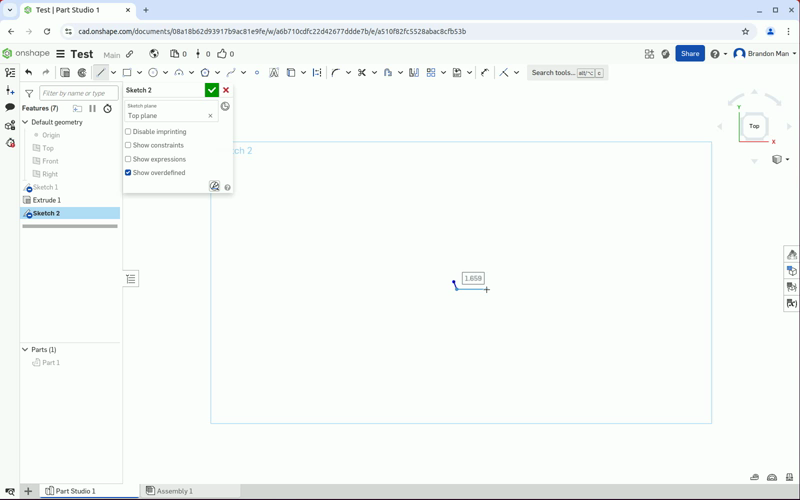
mouse_move(464, 290)
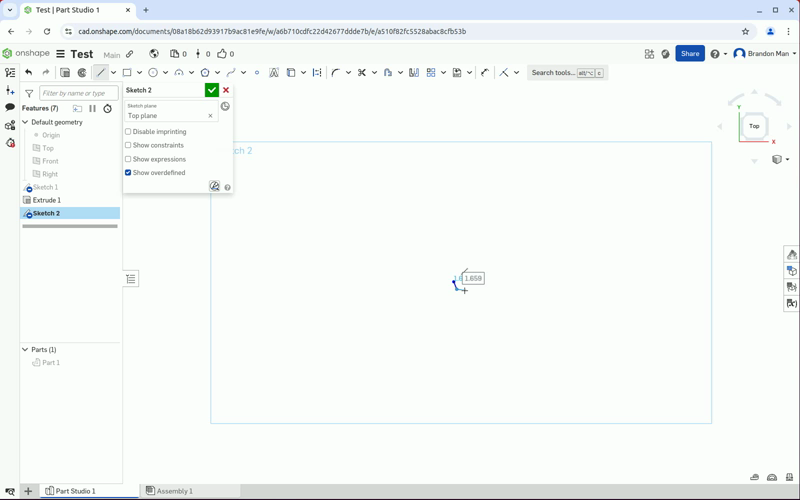
click(464, 290)
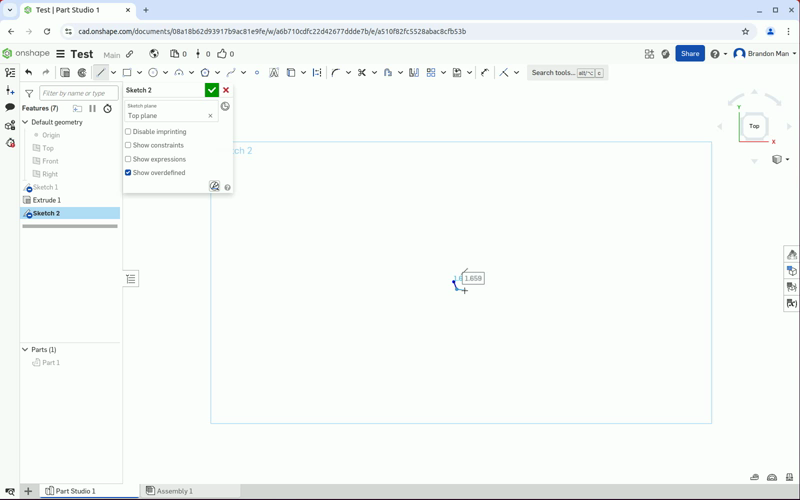
key_up(shift)
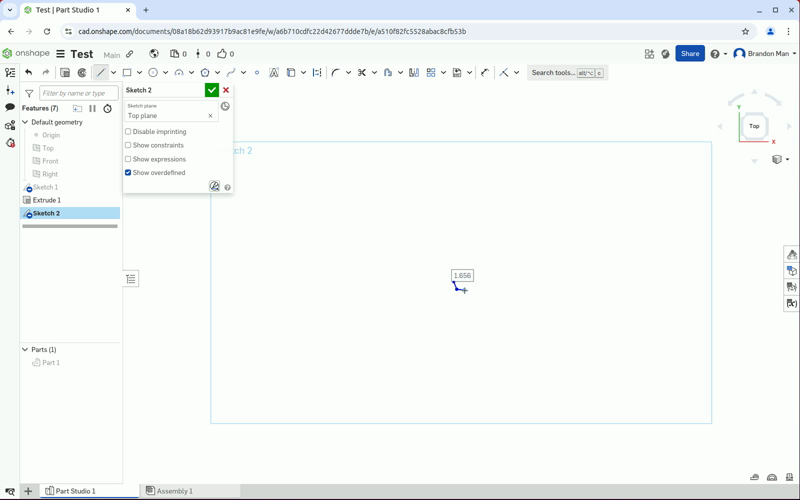
key_down(shift)
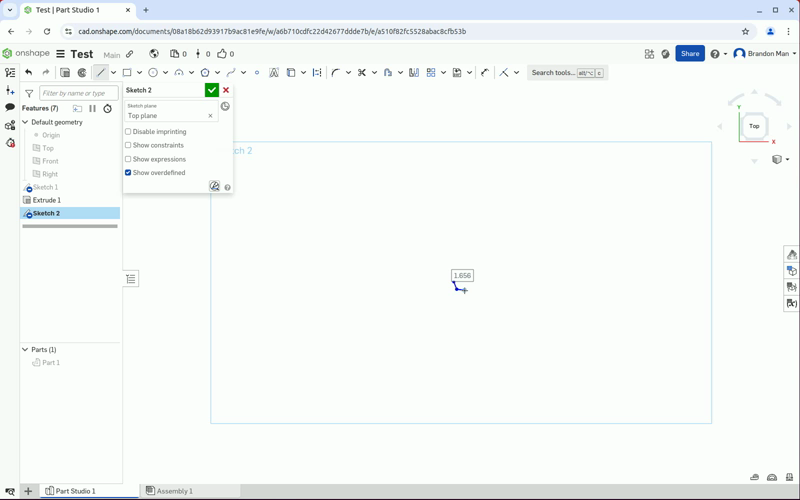
mouse_move(495, 290)
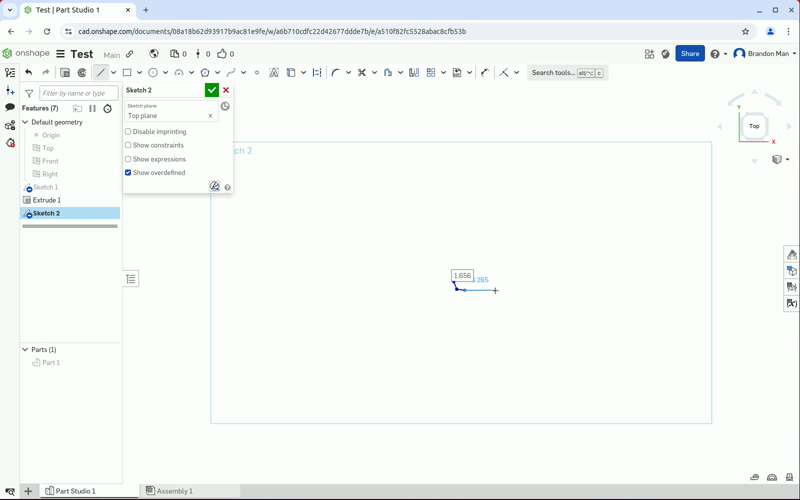
mouse_move(470, 283)
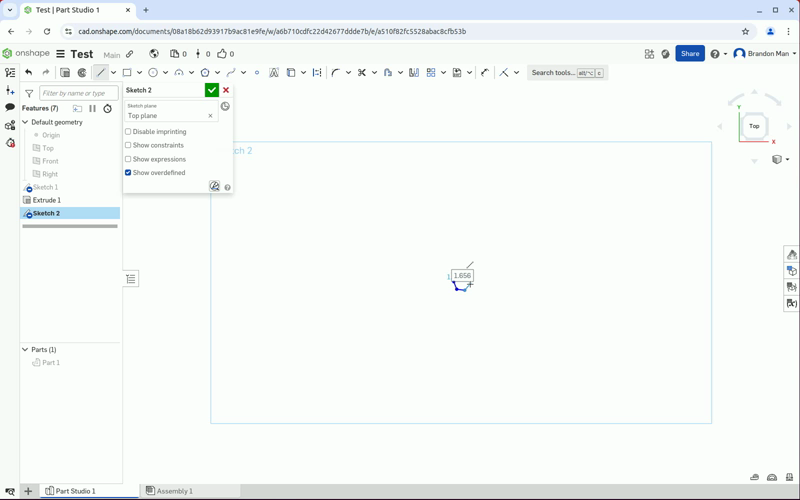
click(470, 283)
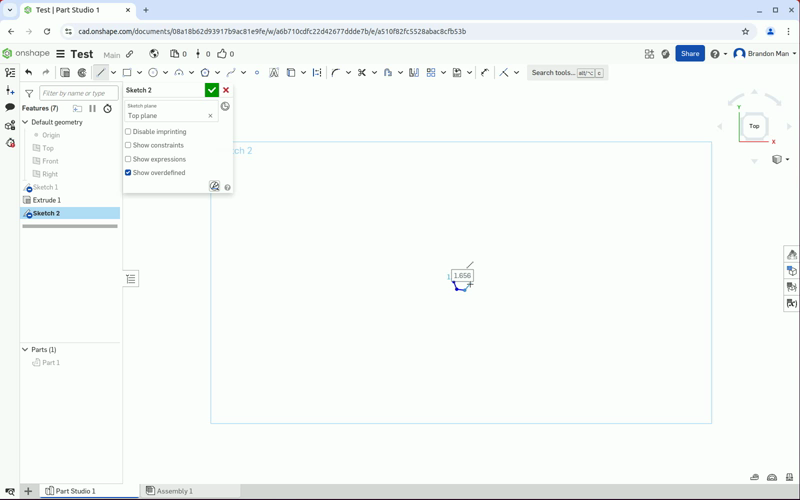
key_up(shift)
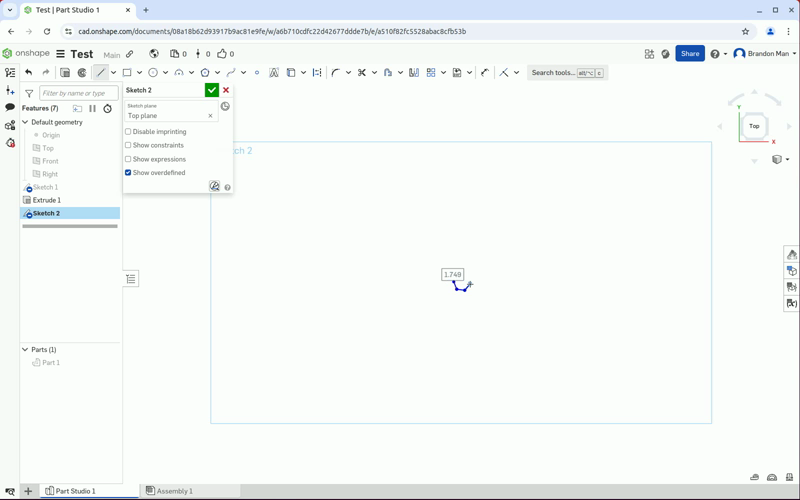
key_down(shift)
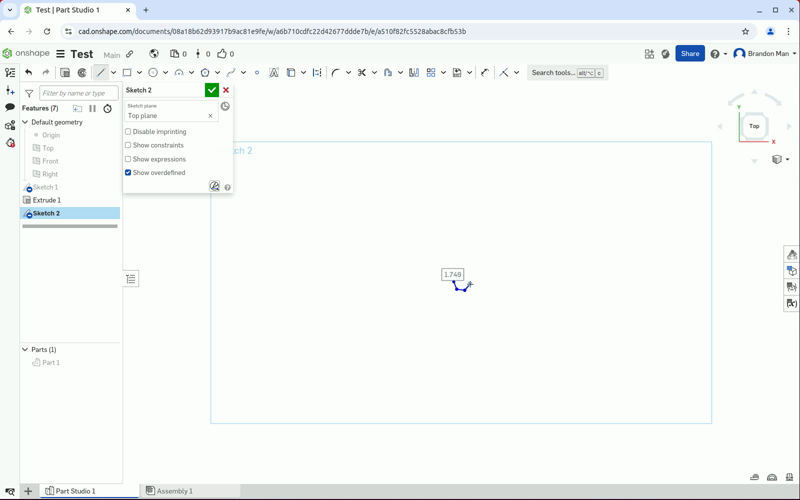
mouse_move(500, 283)
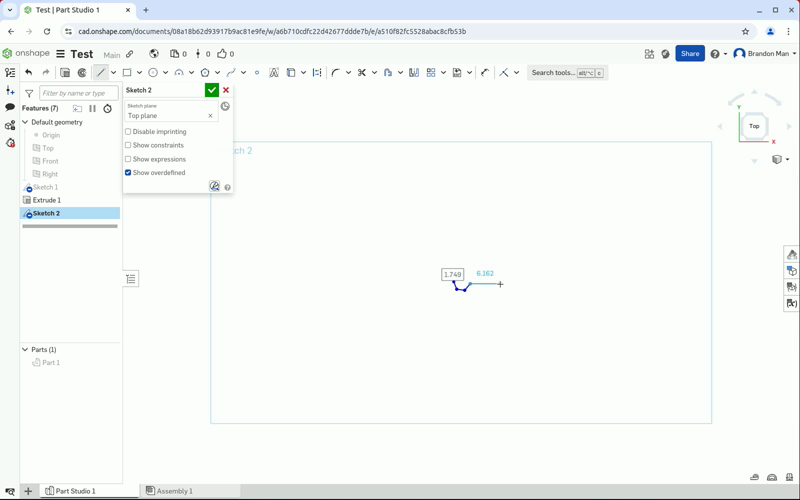
mouse_move(466, 276)
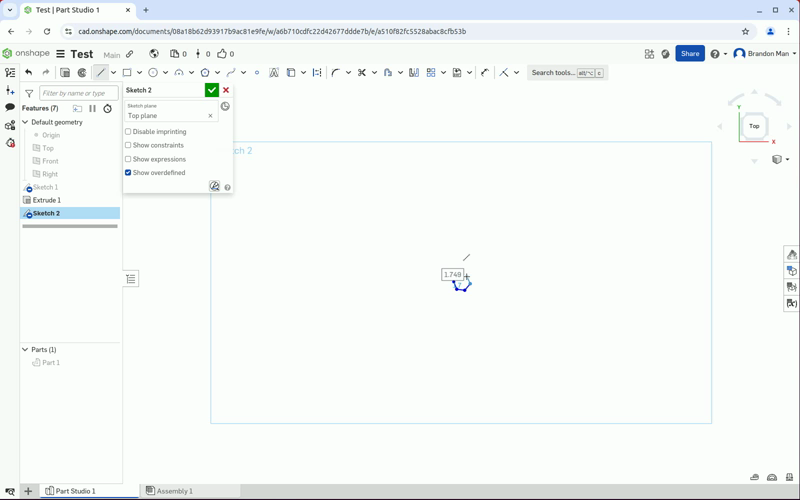
click(466, 276)
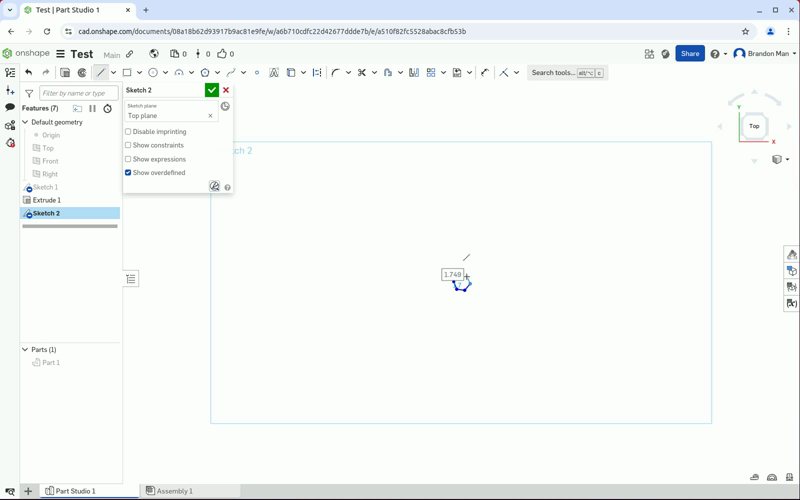
key_up(shift)
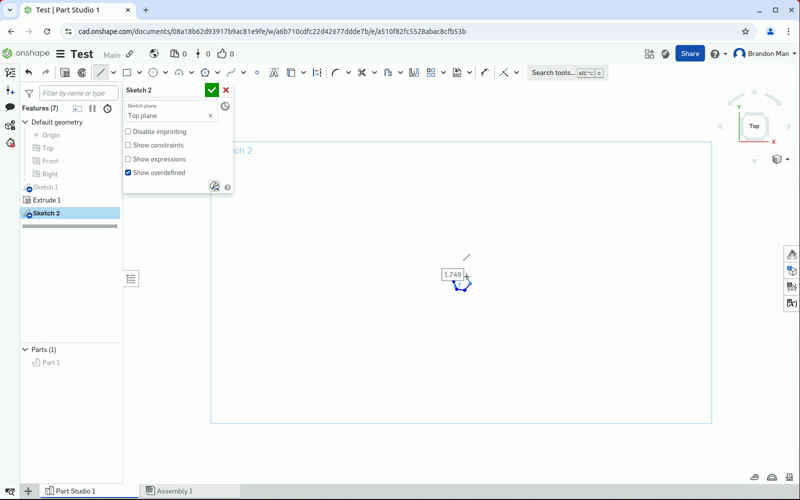
key_down(shift)
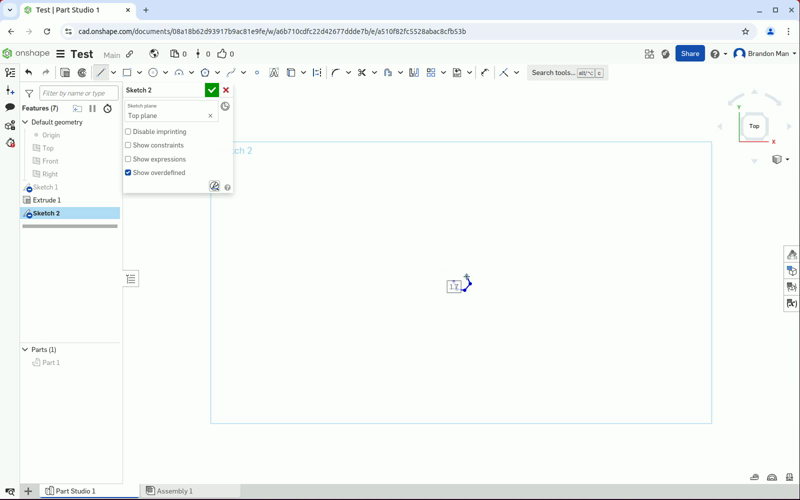
mouse_move(496, 276)
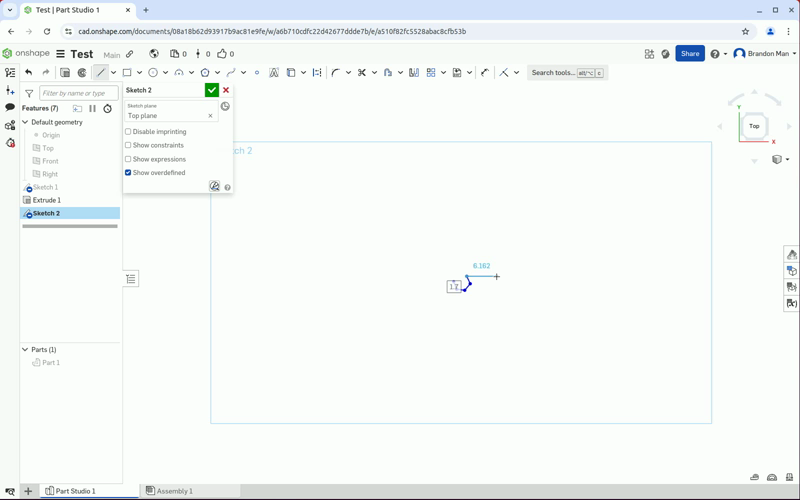
mouse_move(458, 275)
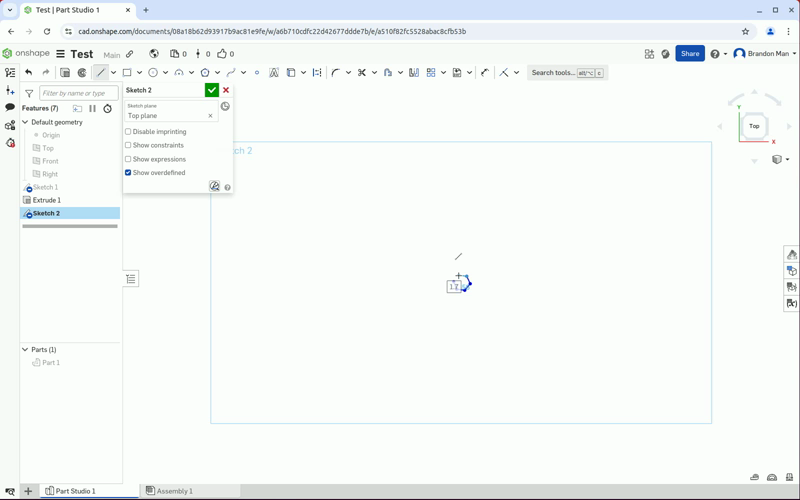
click(458, 275)
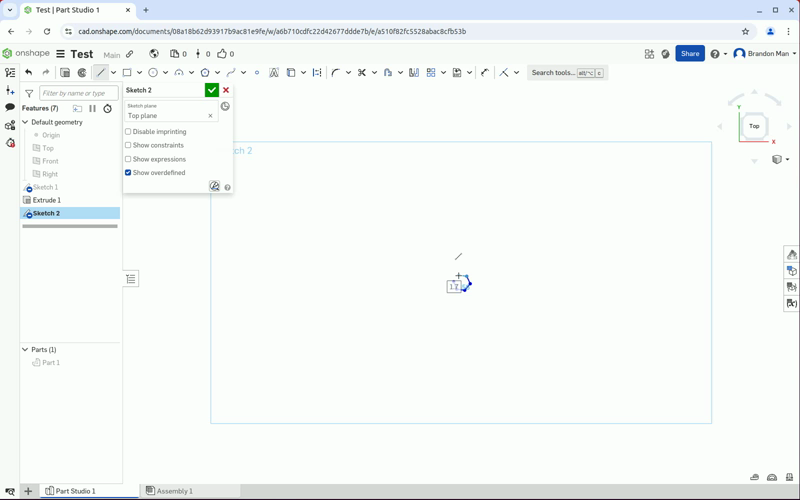
key_up(shift)
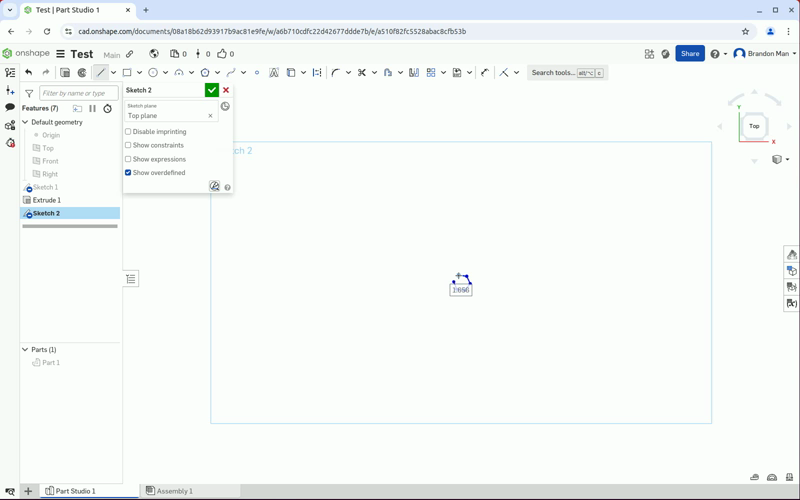
mouse_move(488, 275)
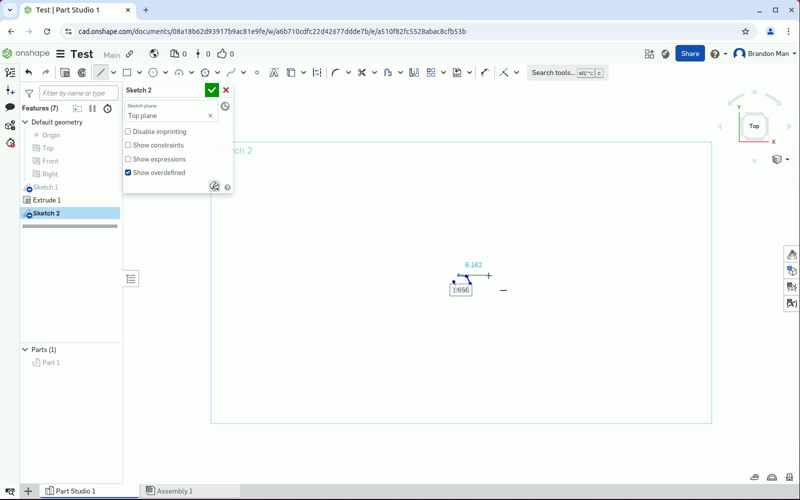
key_down(shift)
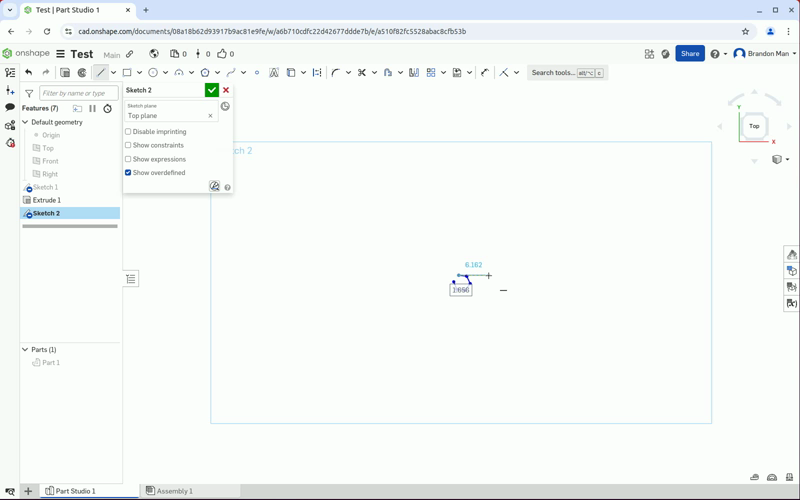
mouse_move(453, 281)
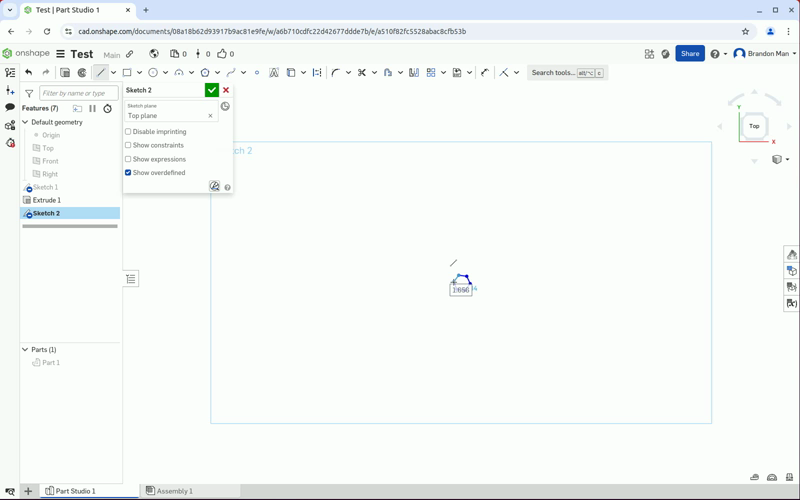
key_up(shift)
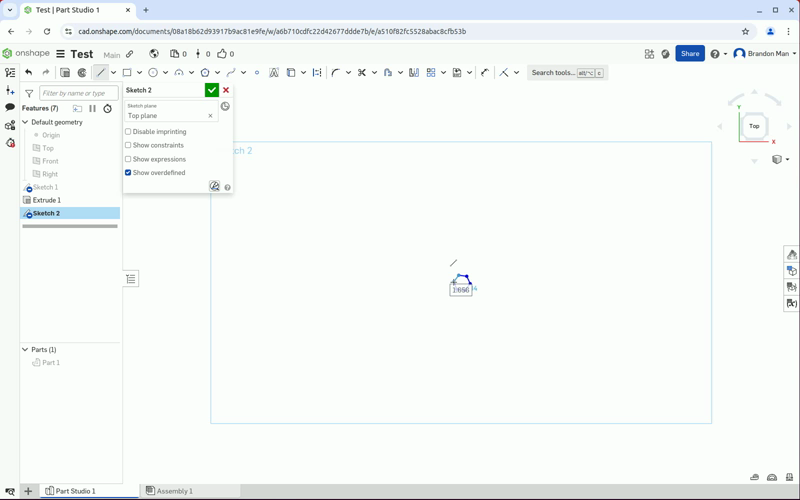
click(453, 281)
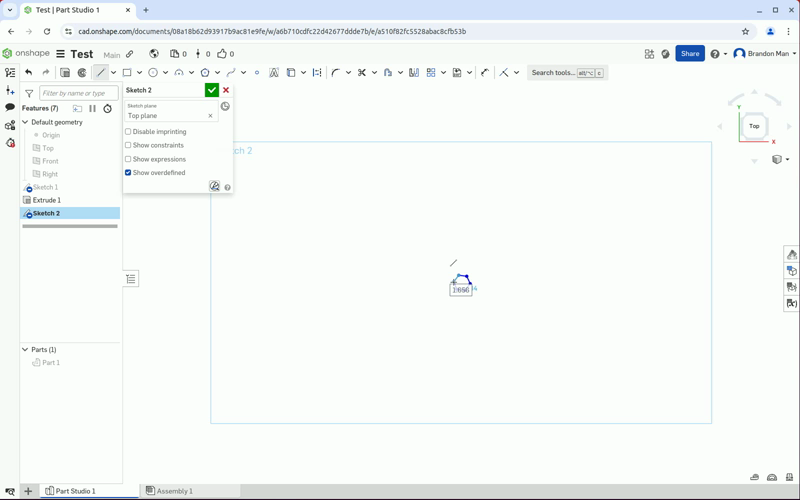
key(esc)
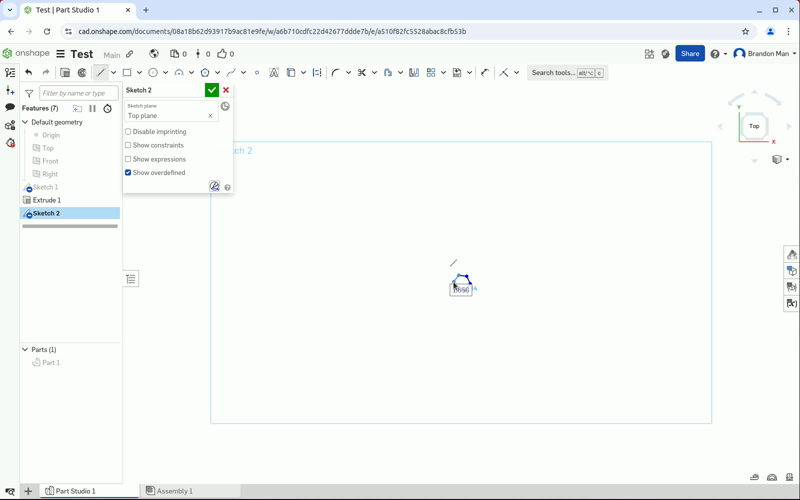
key(c)
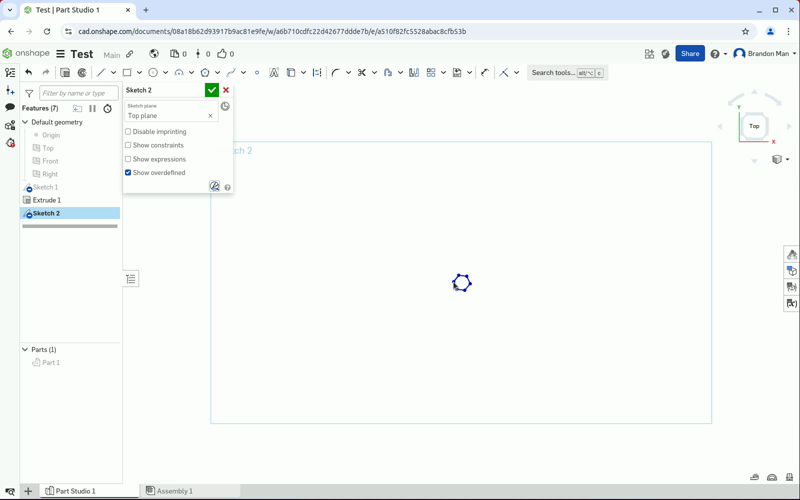
key_down(shift)
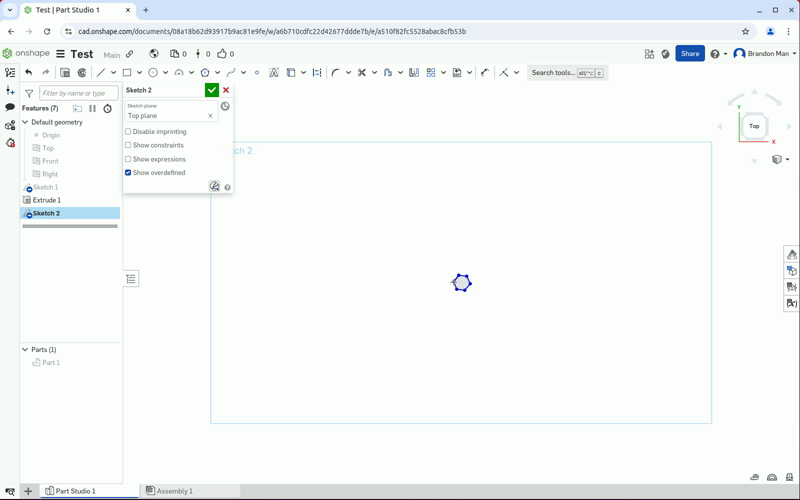
mouse_move(461, 282)
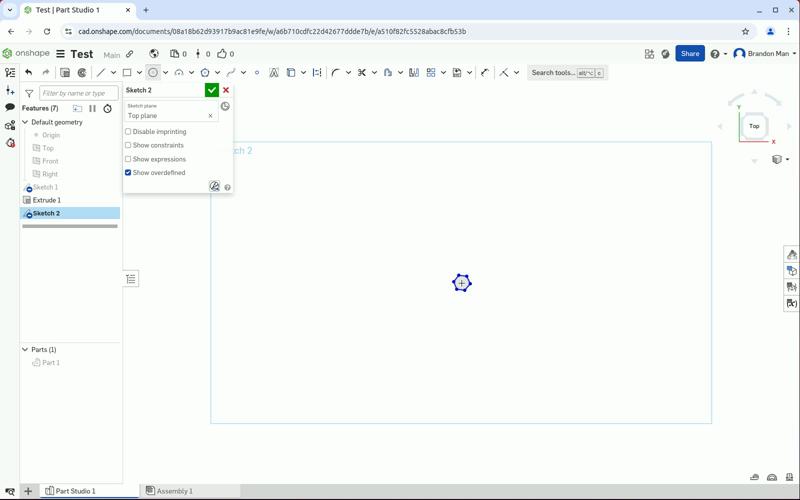
click(461, 282)
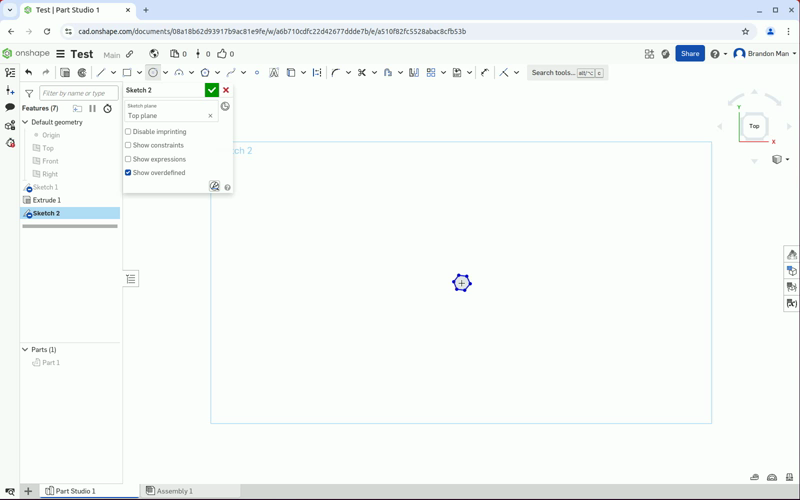
key_up(shift)
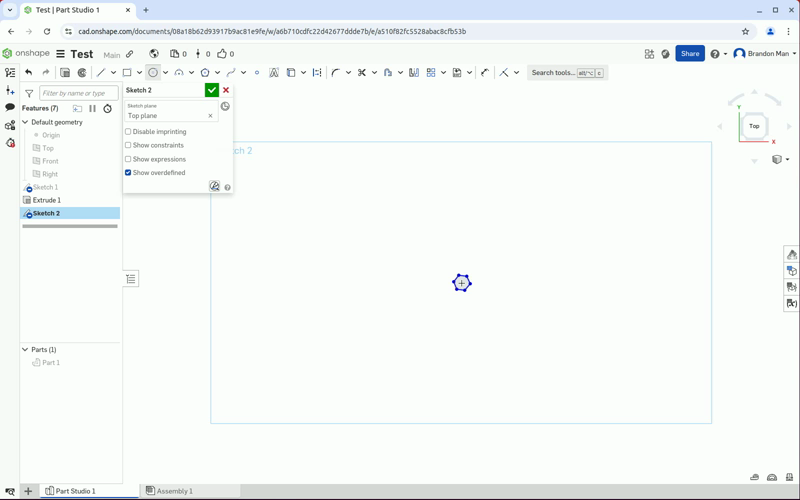
mouse_move(465, 282)
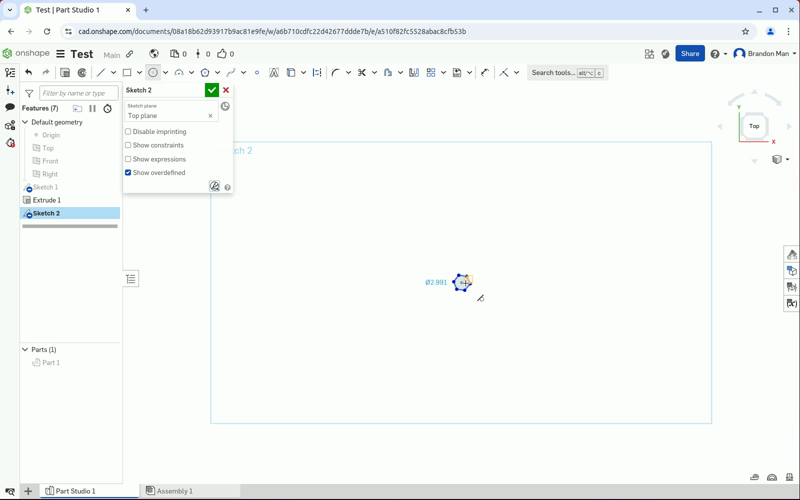
scroll(6)
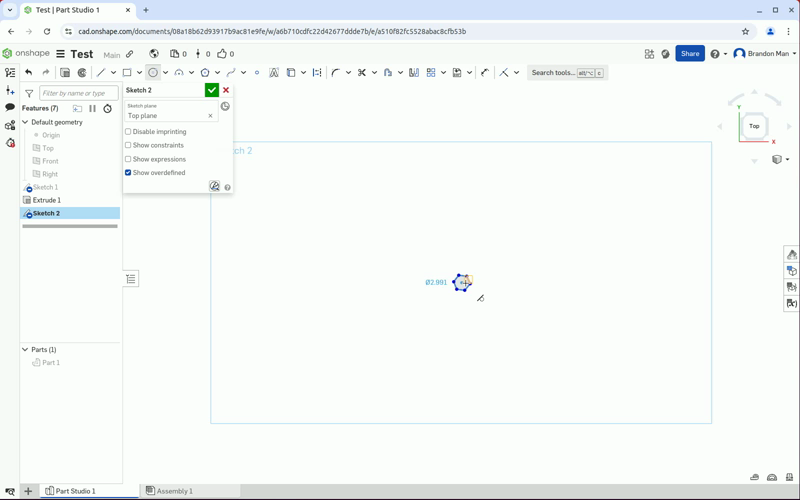
scroll(6)
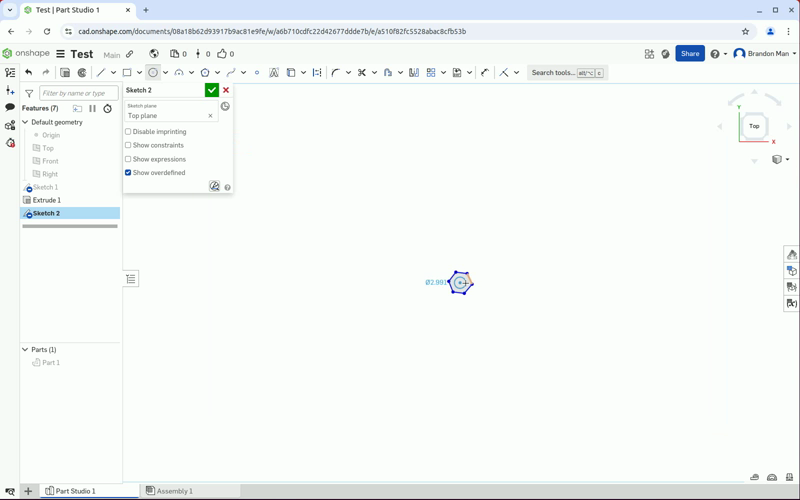
scroll(6)
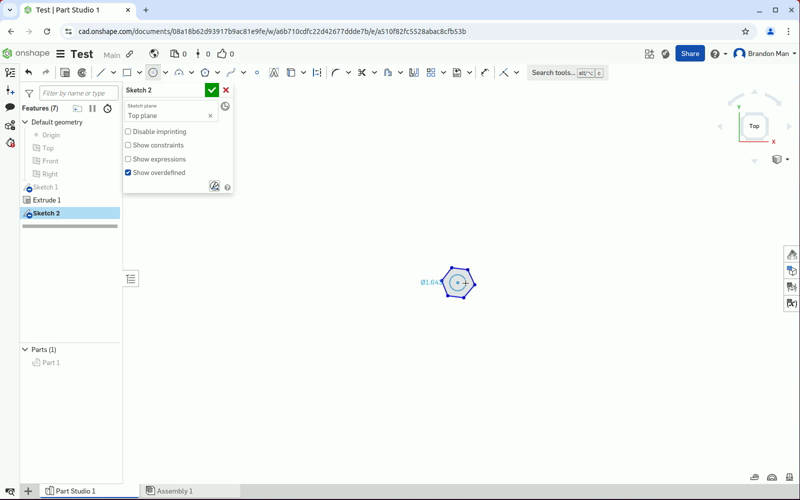
scroll(6)
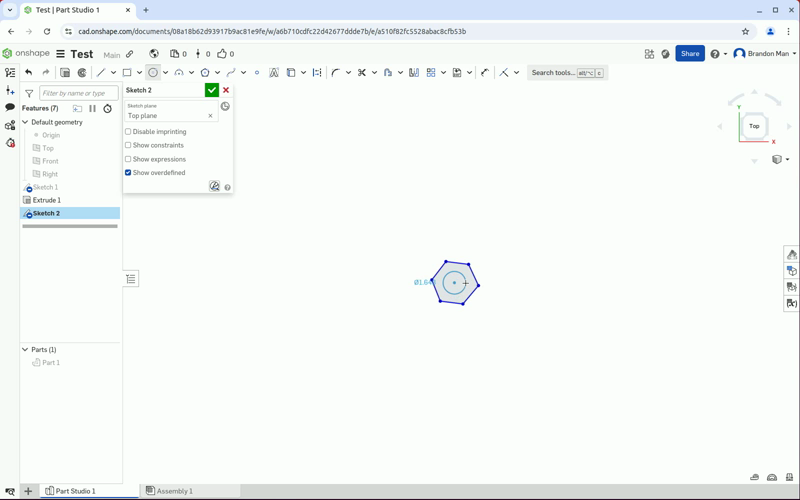
scroll(6)
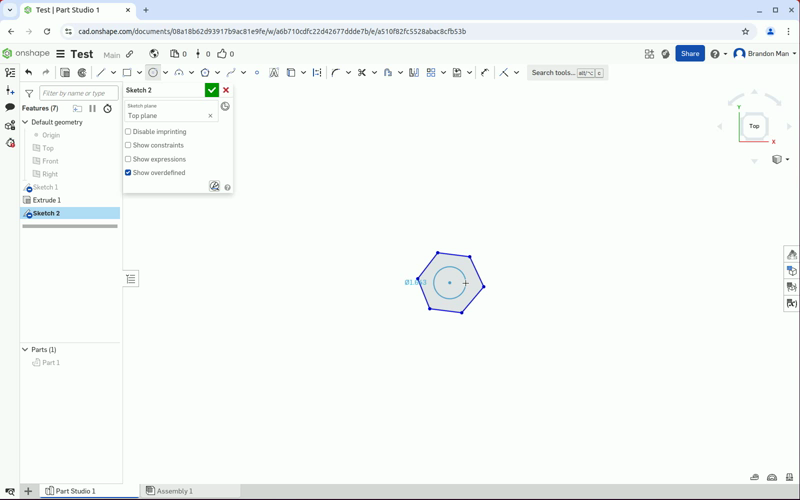
scroll(6)
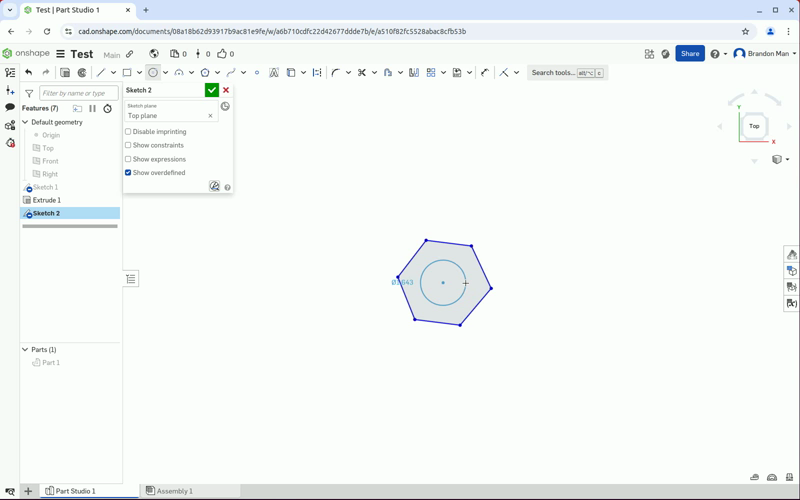
scroll(6)
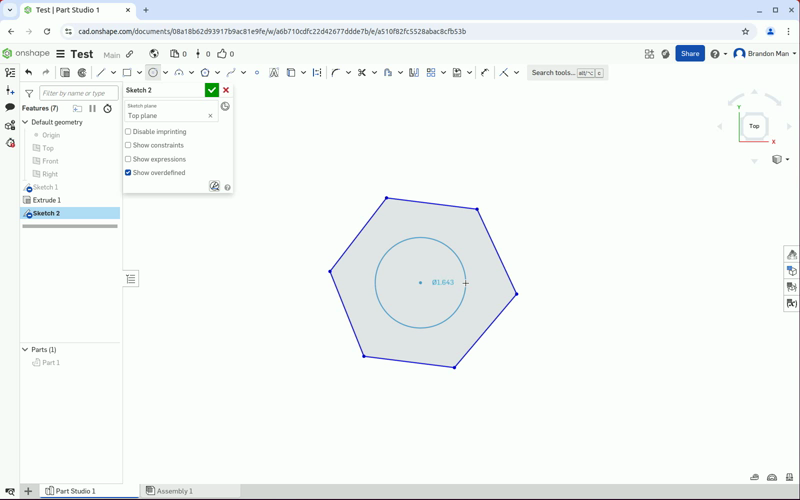
click(465, 282)
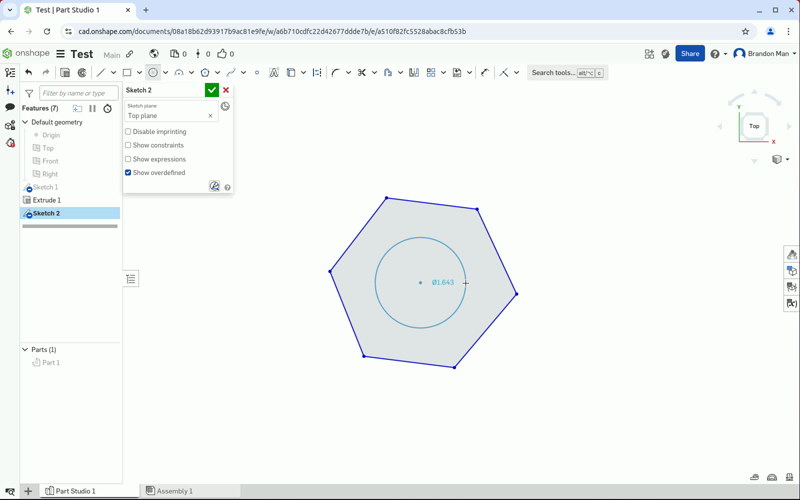
scroll(-6)
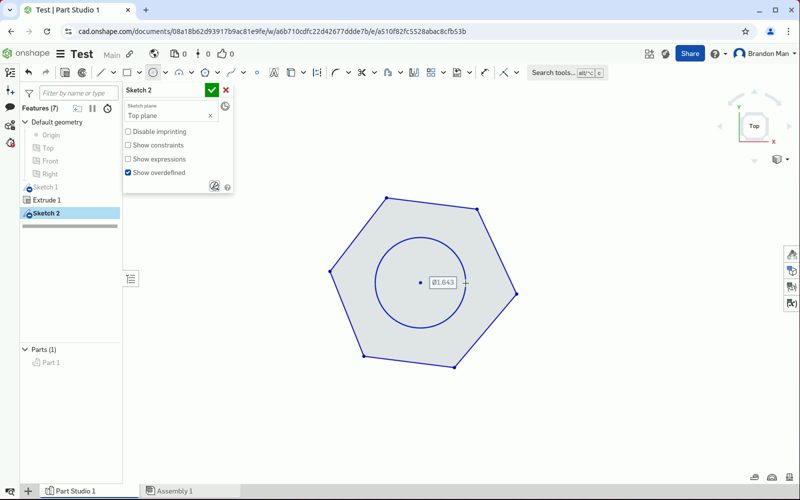
scroll(-6)
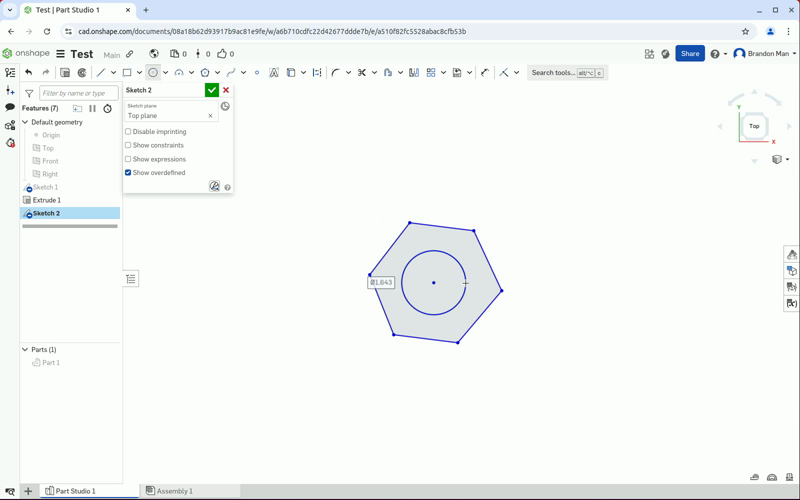
scroll(-6)
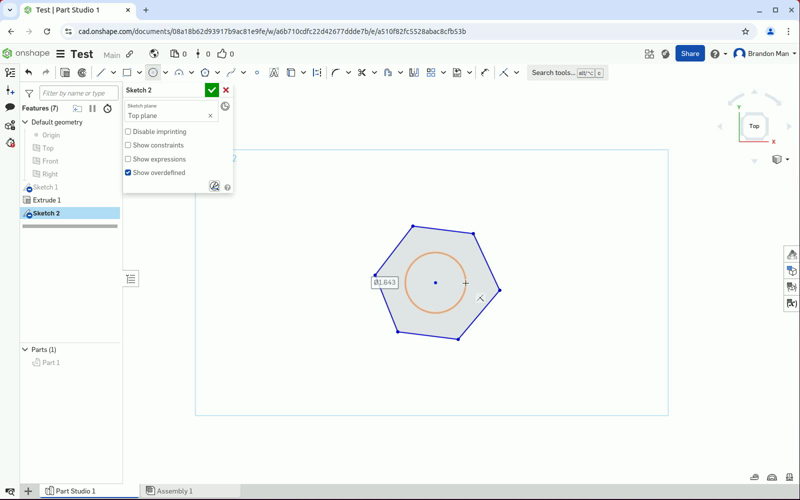
scroll(-6)
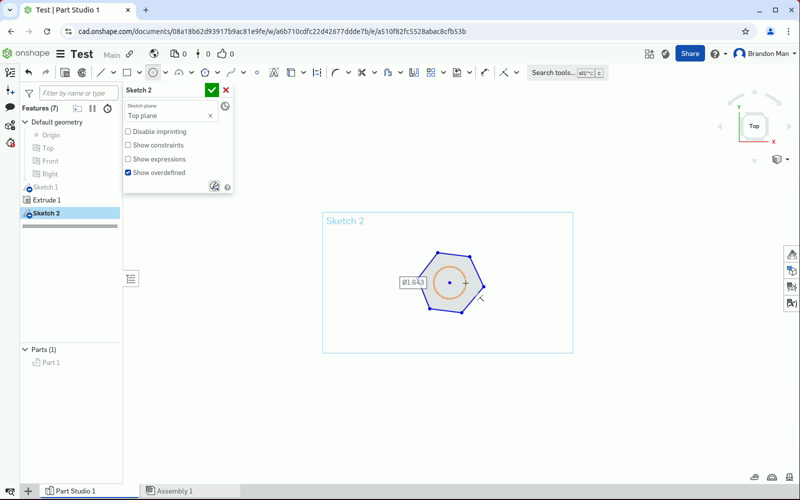
scroll(-6)
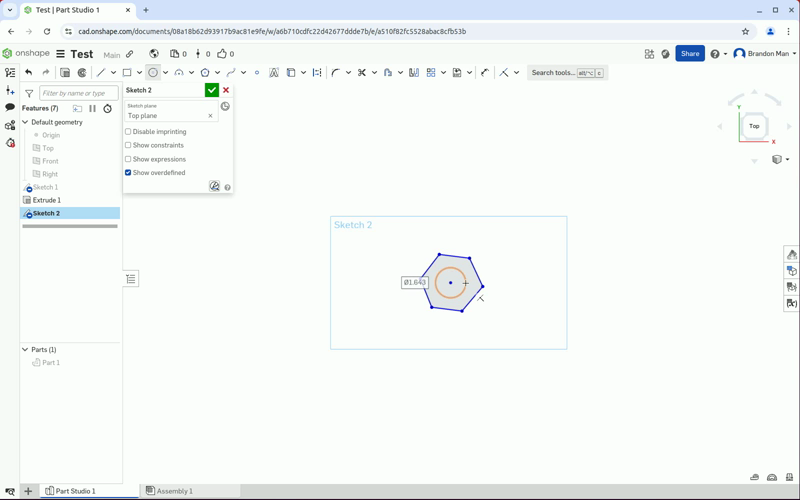
scroll(-6)
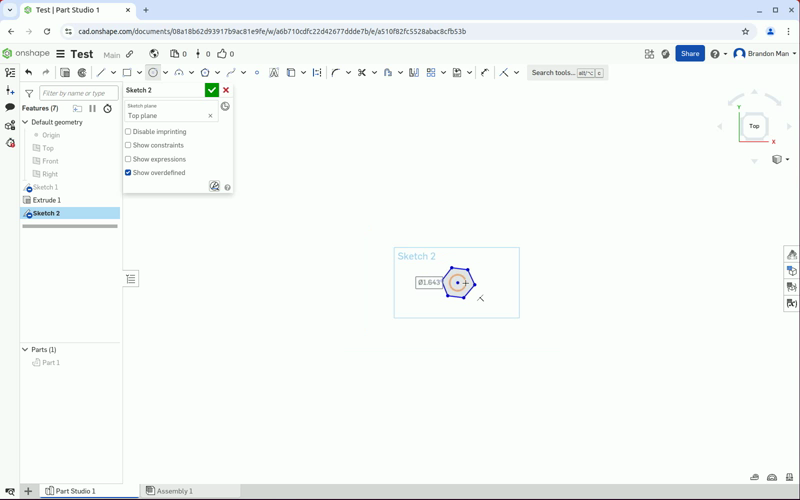
scroll(-6)
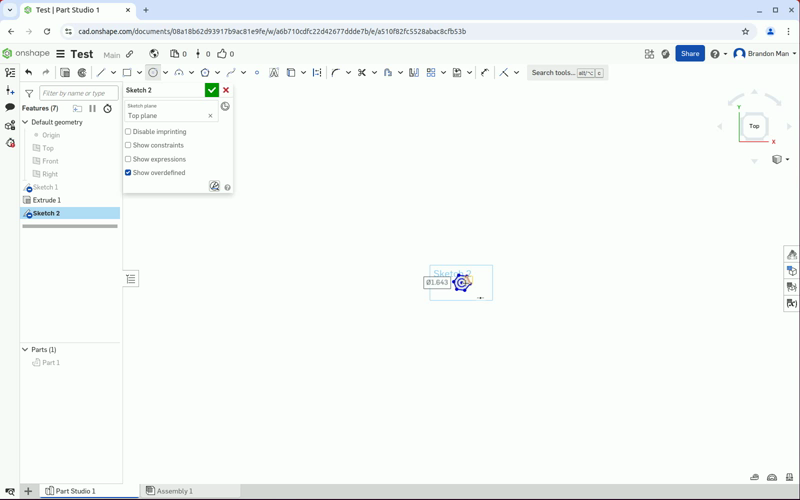
key(esc)
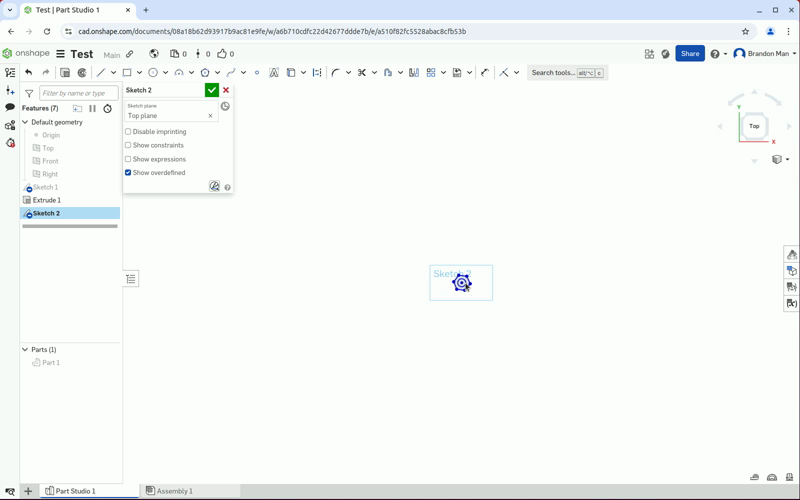
mouse_move(466, 285)
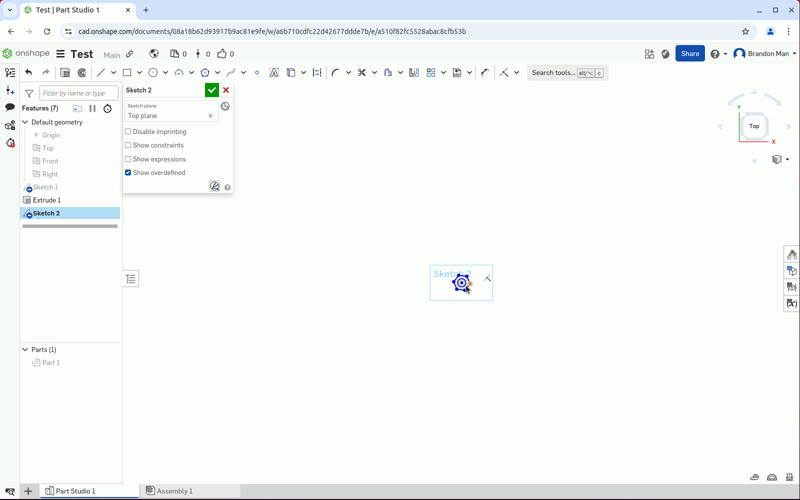
scroll(6)
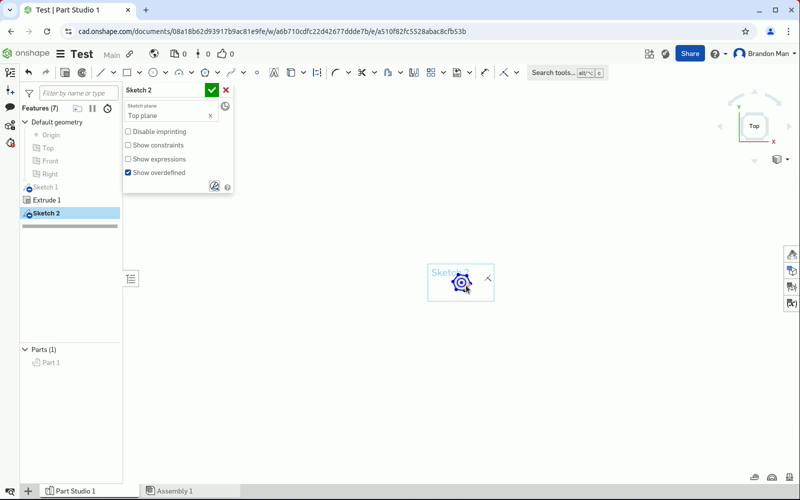
scroll(6)
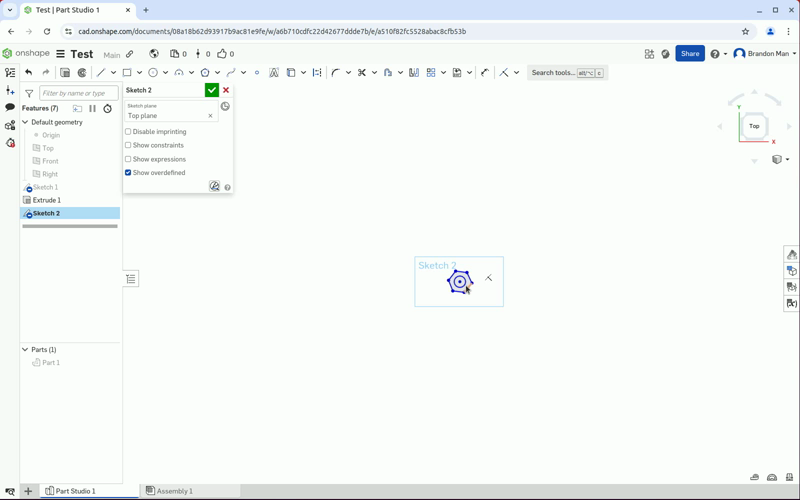
scroll(6)
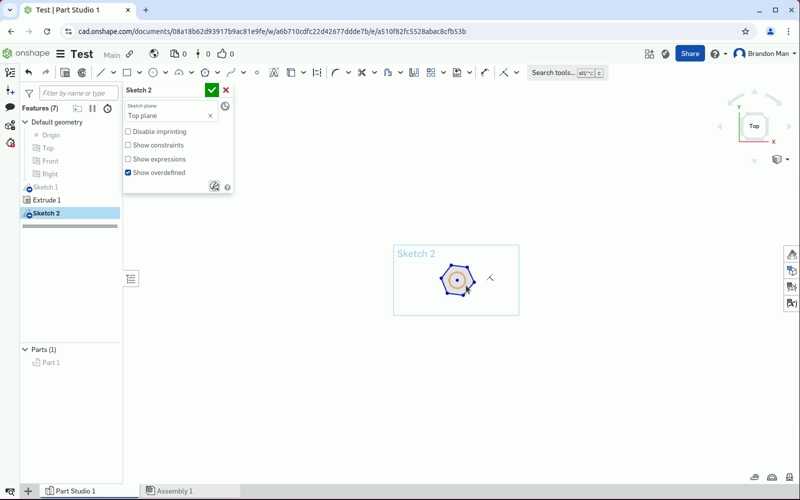
scroll(6)
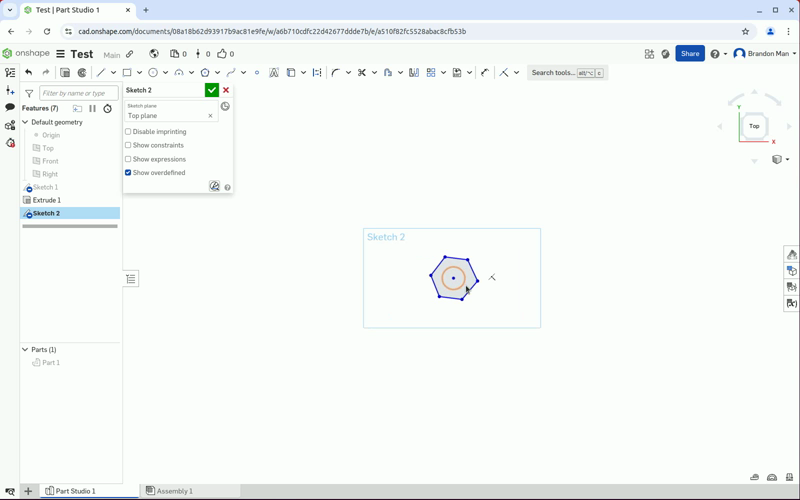
scroll(6)
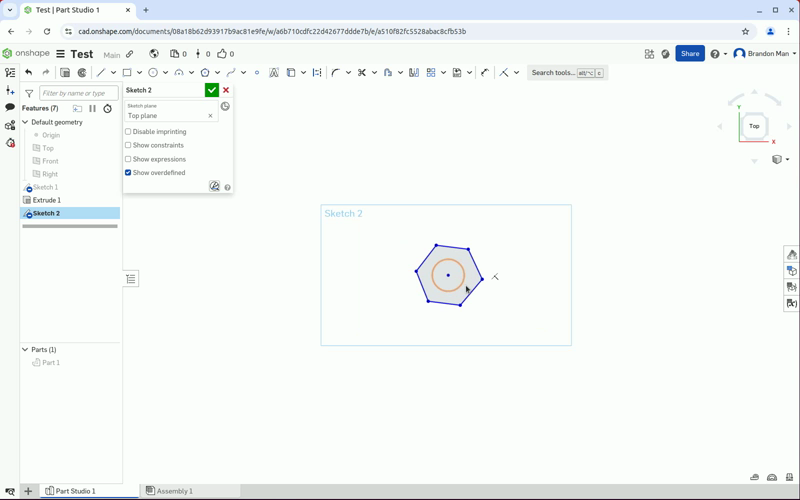
scroll(6)
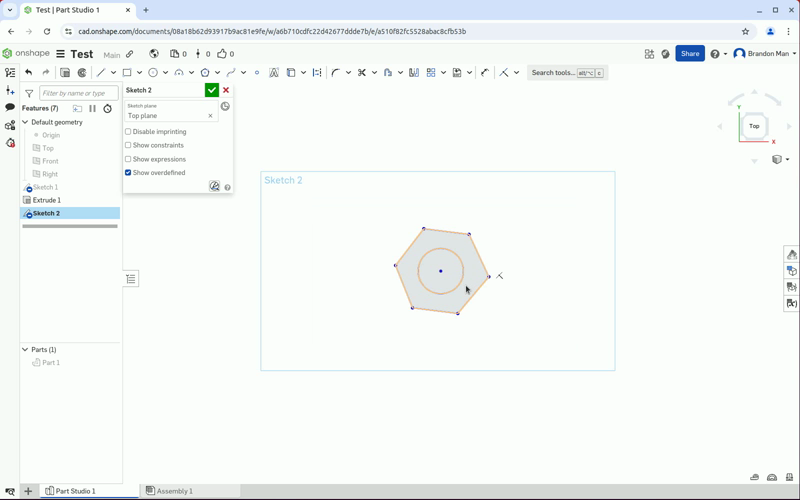
scroll(6)
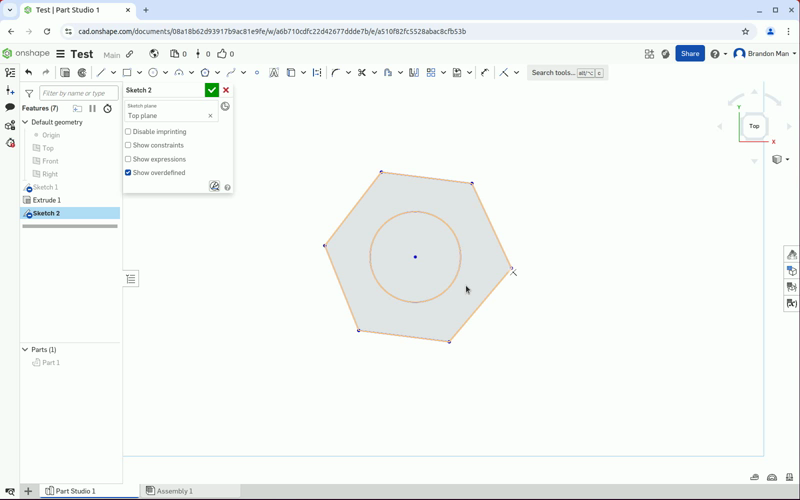
click(466, 285)
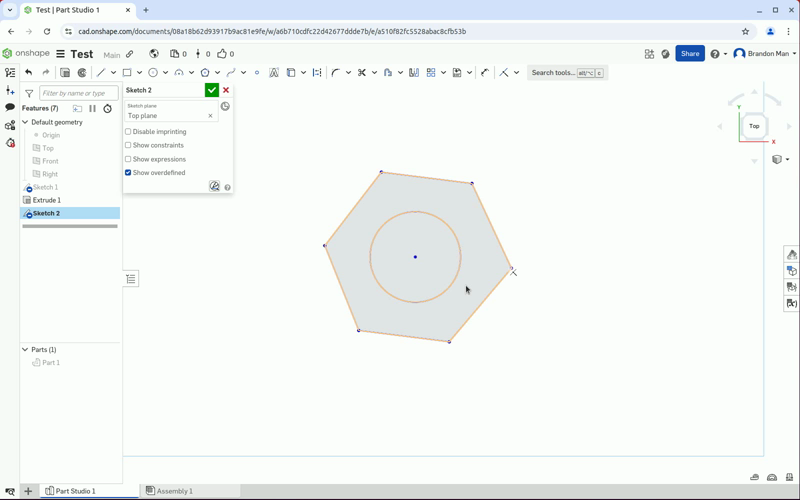
scroll(-6)
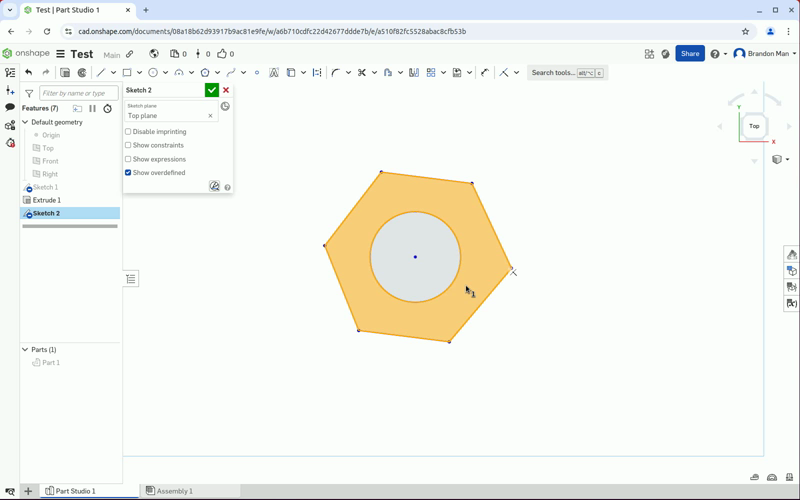
scroll(-6)
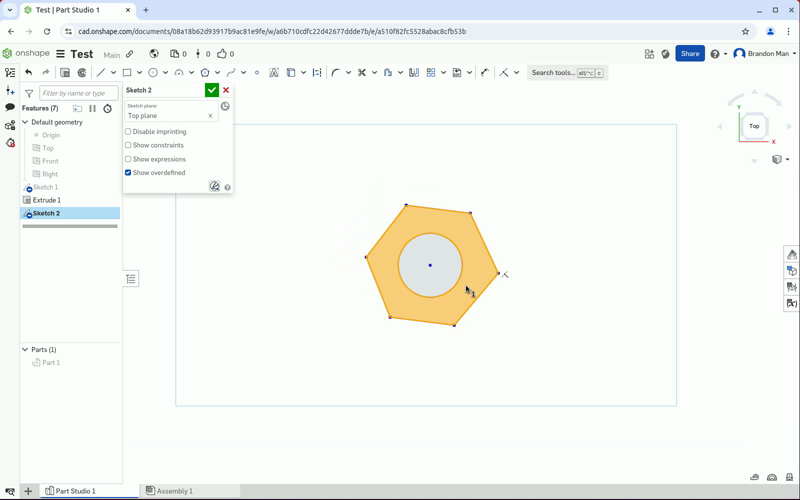
scroll(-6)
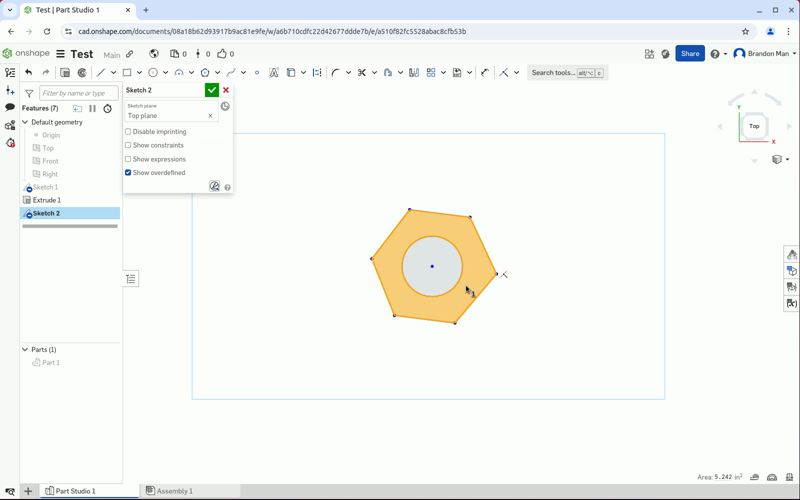
scroll(-6)
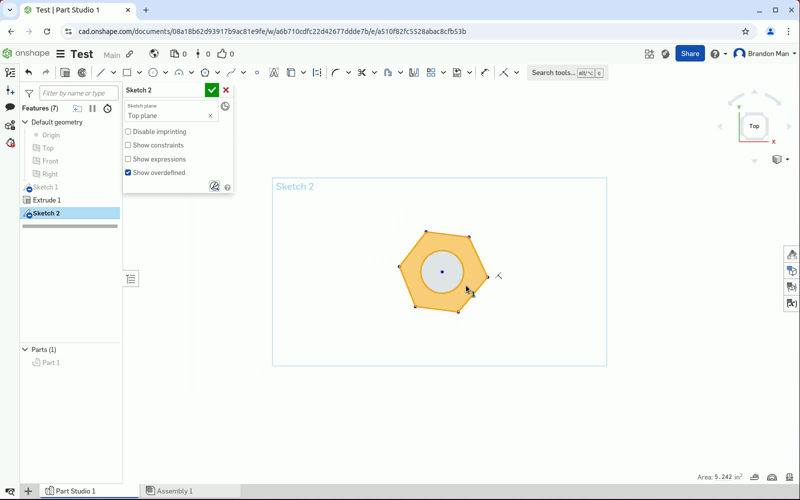
scroll(-6)
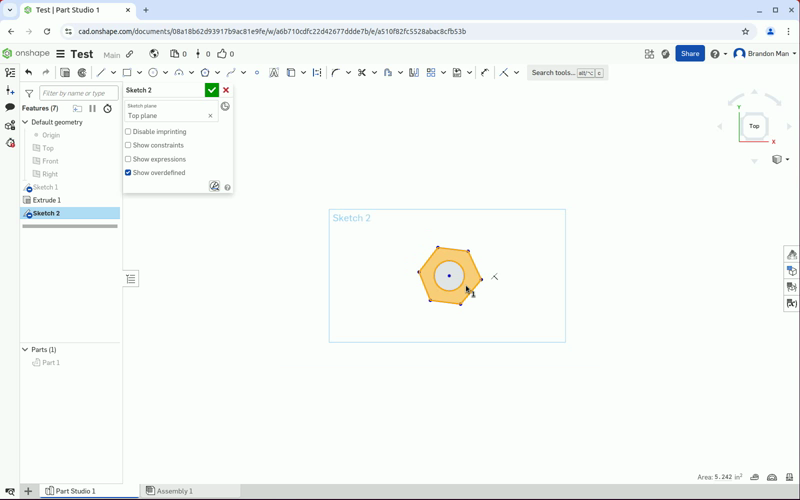
scroll(-6)
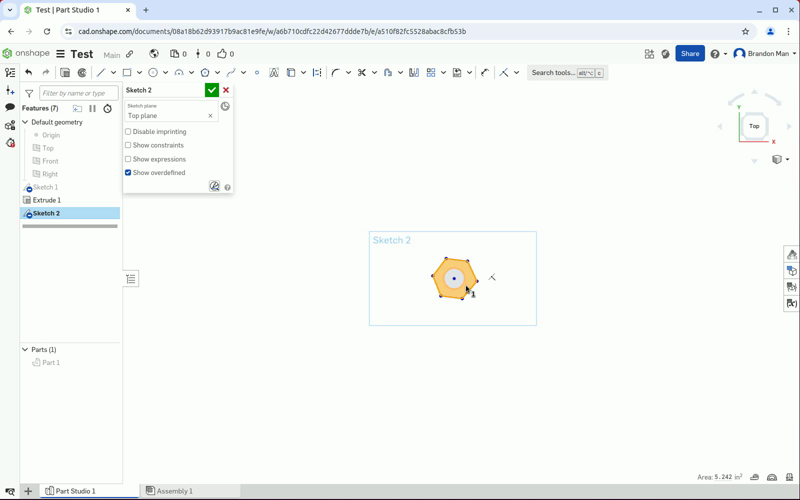
scroll(-6)
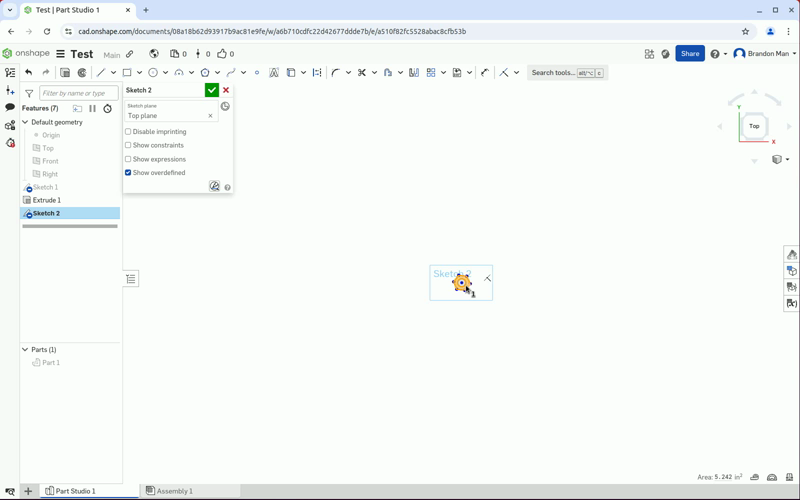
mouse_move(73, 352)
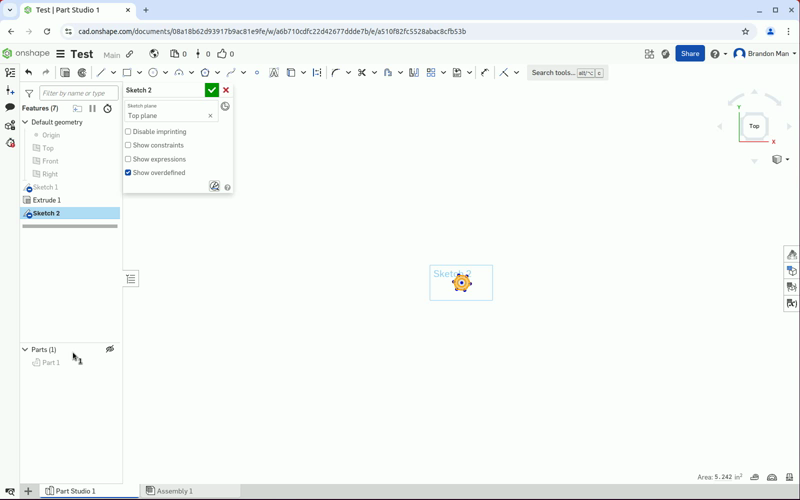
key(shift+y)
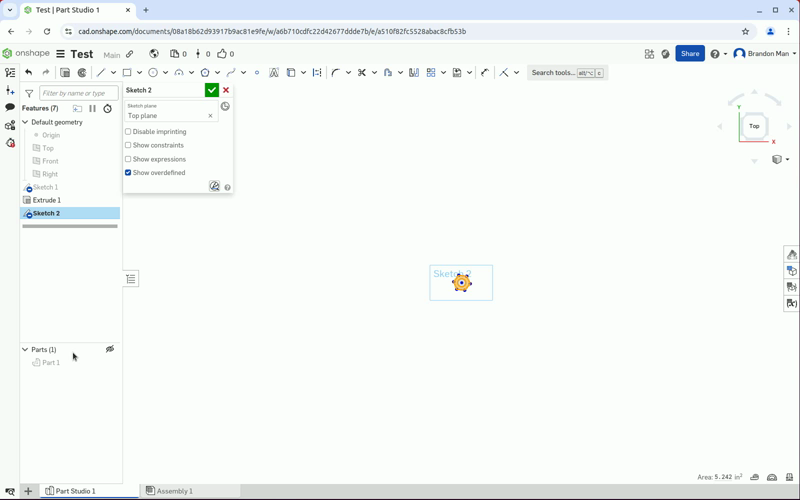
key(shift+e)
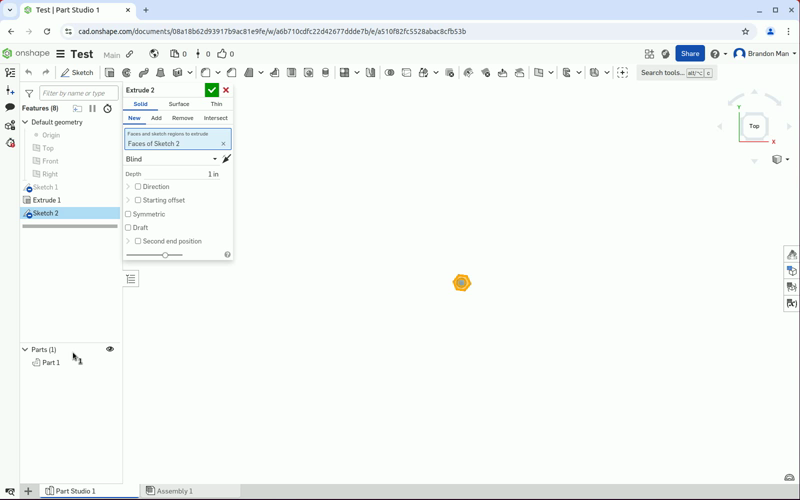
mouse_move(143, 106)
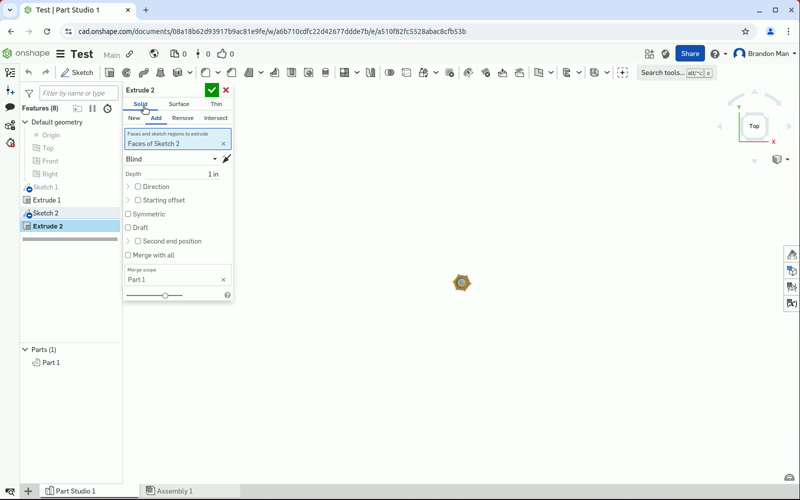
click(143, 106)
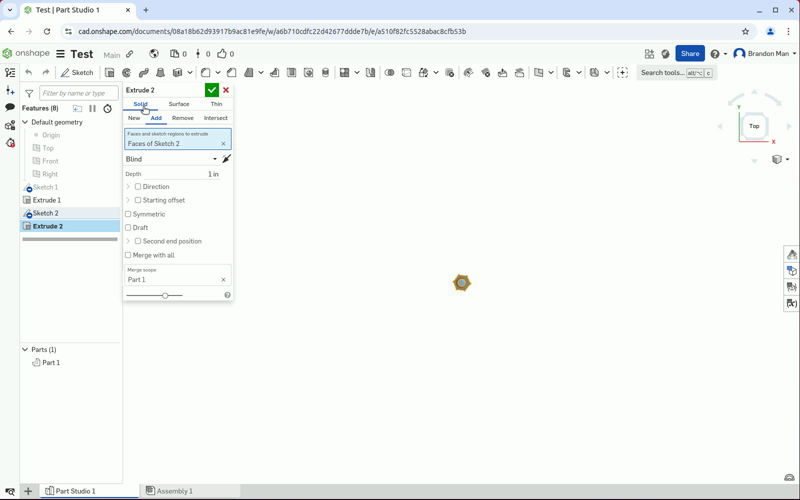
mouse_move(137, 120)
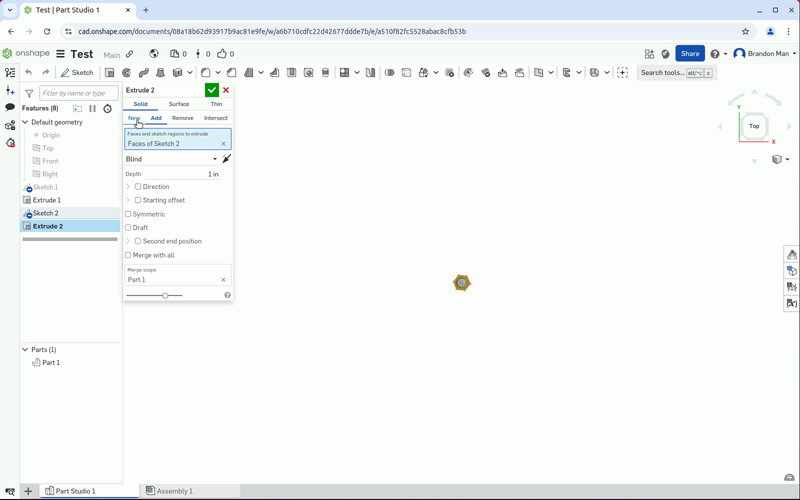
click(137, 120)
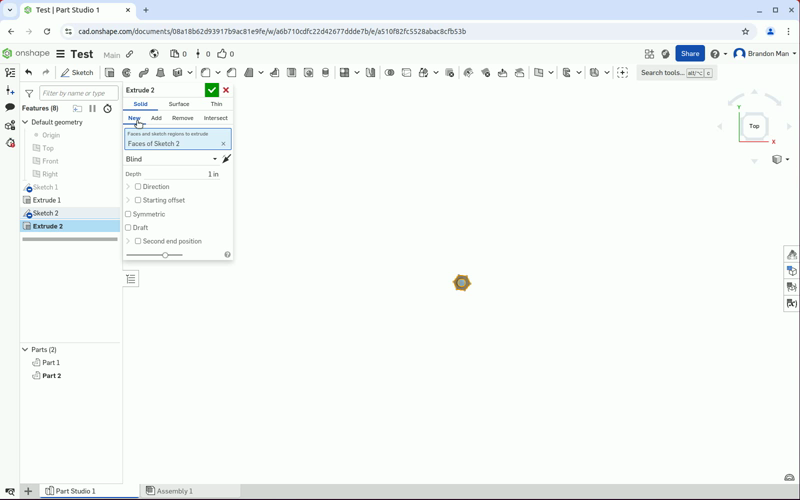
key(tab, 4)
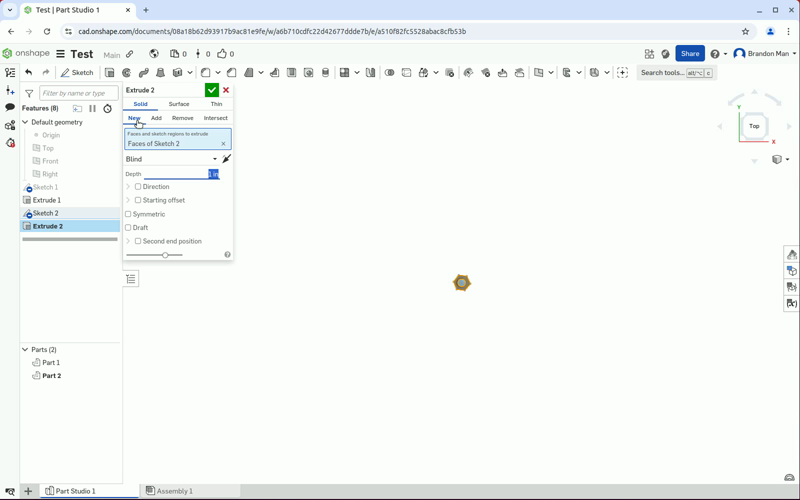
text(1.444)
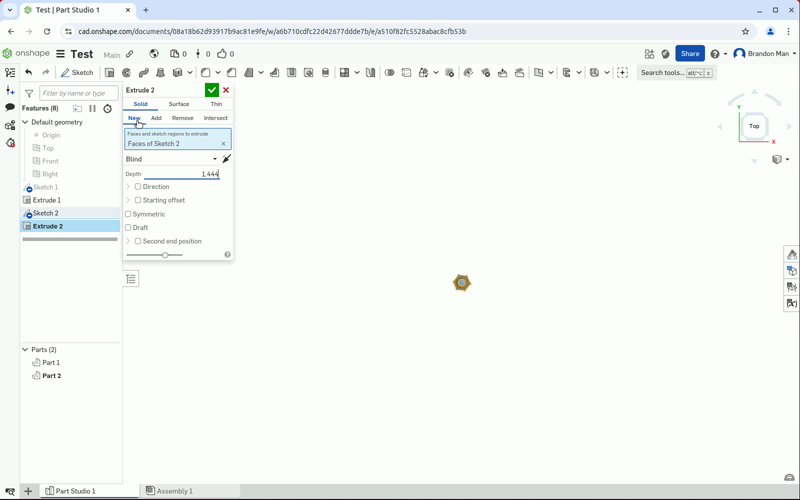
key(enter)
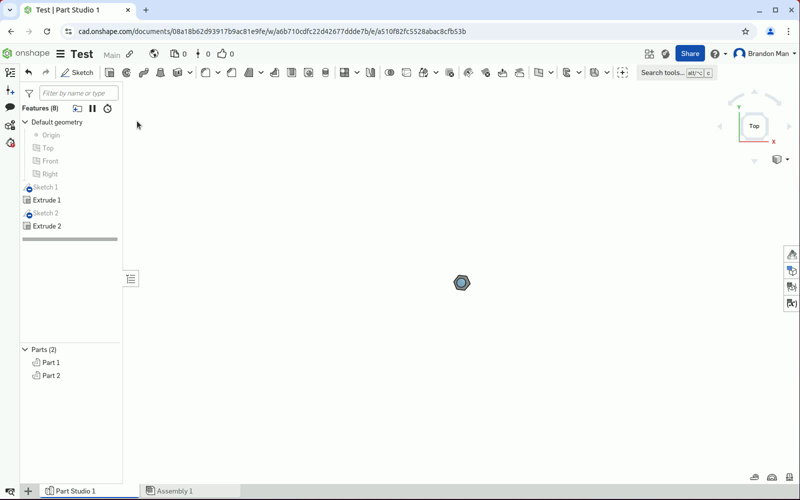
key(shift+h)
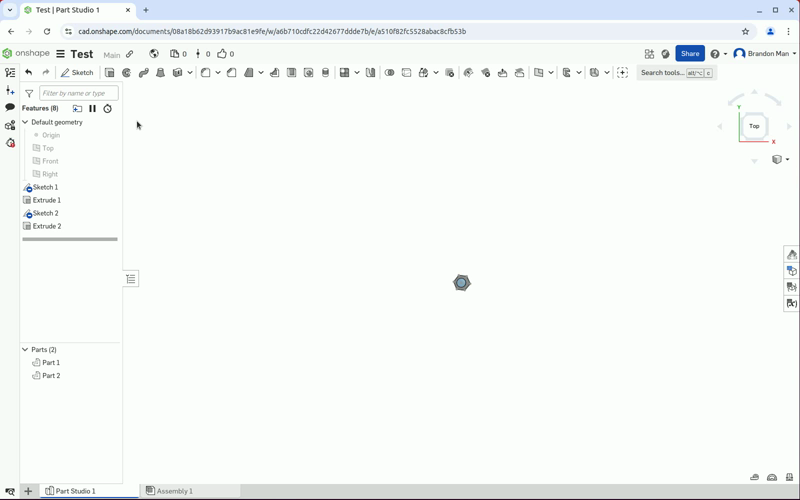
key(shift+h)
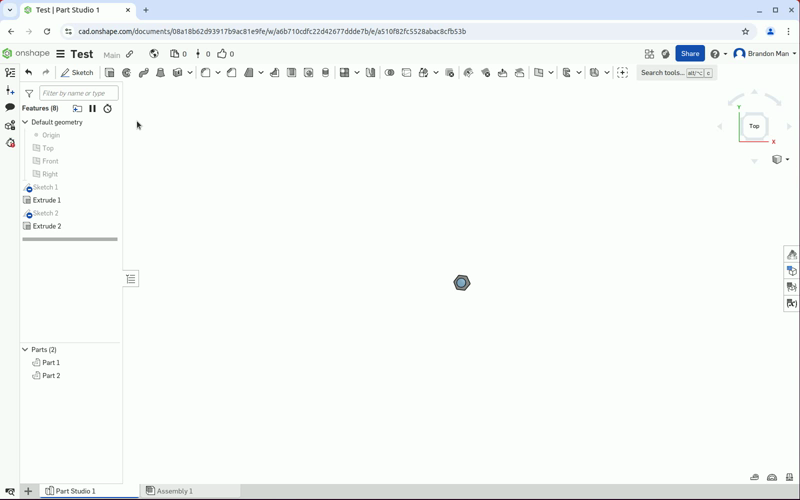
mouse_move(73, 189)
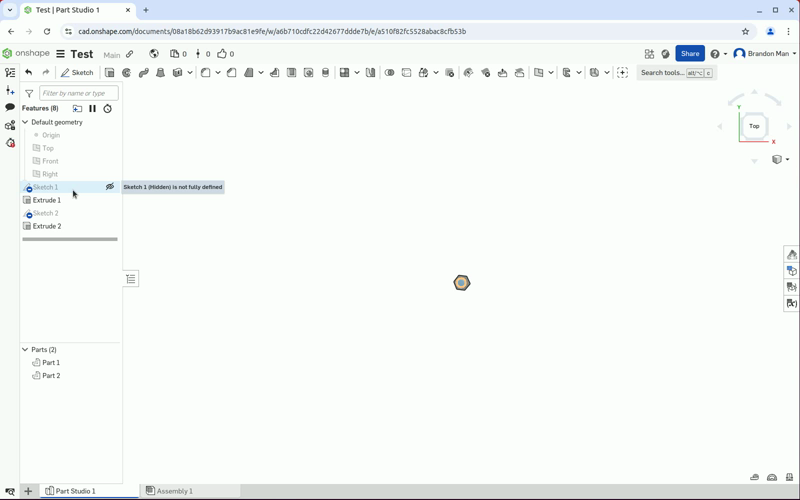
click(73, 189)
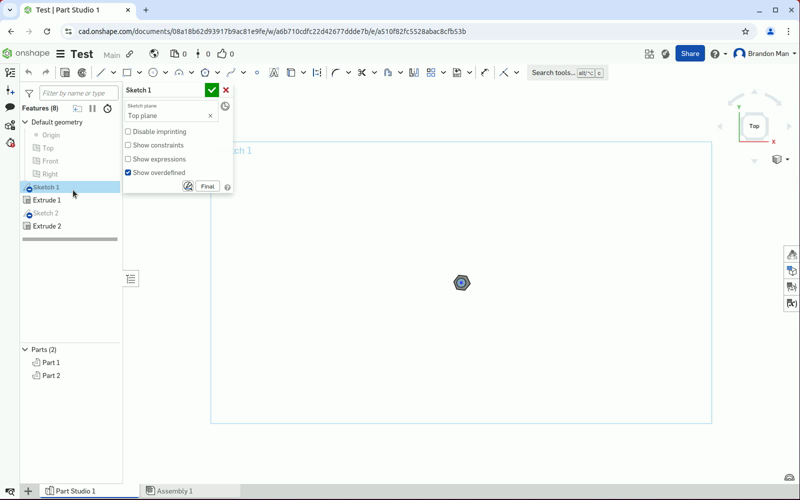
mouse_move(229, 92)
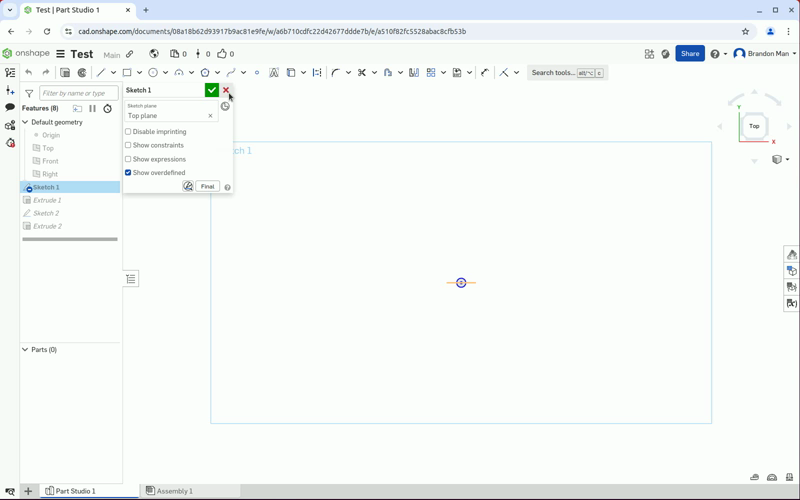
click(229, 92)
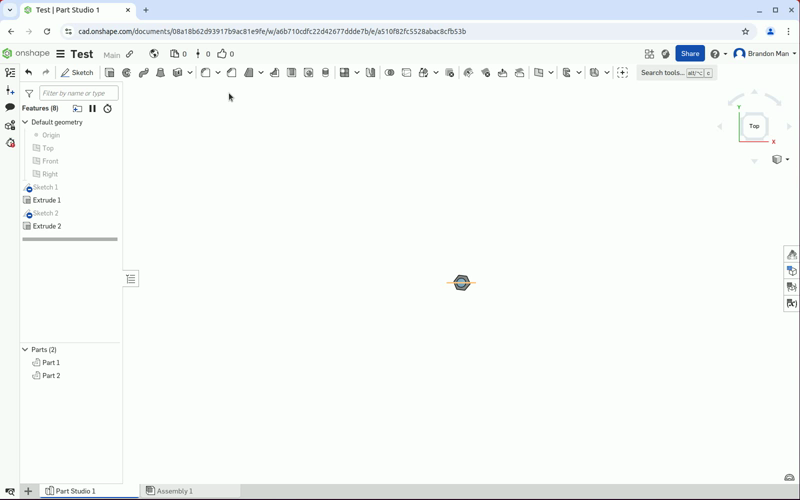
mouse_move(541, 75)
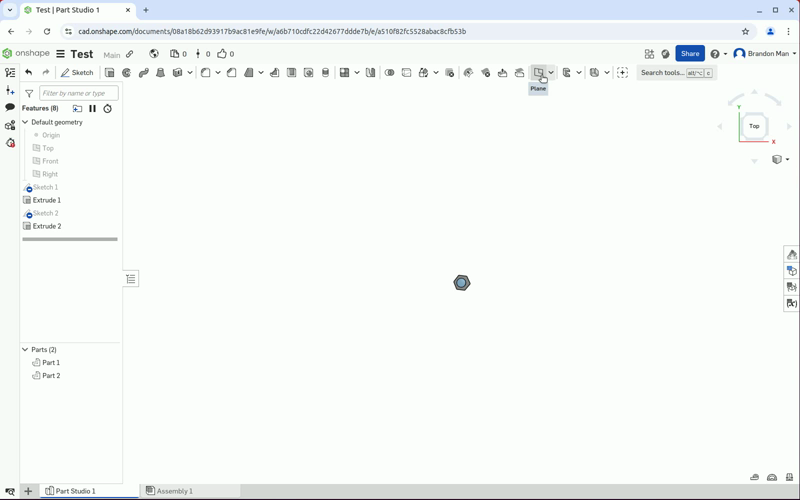
click(541, 75)
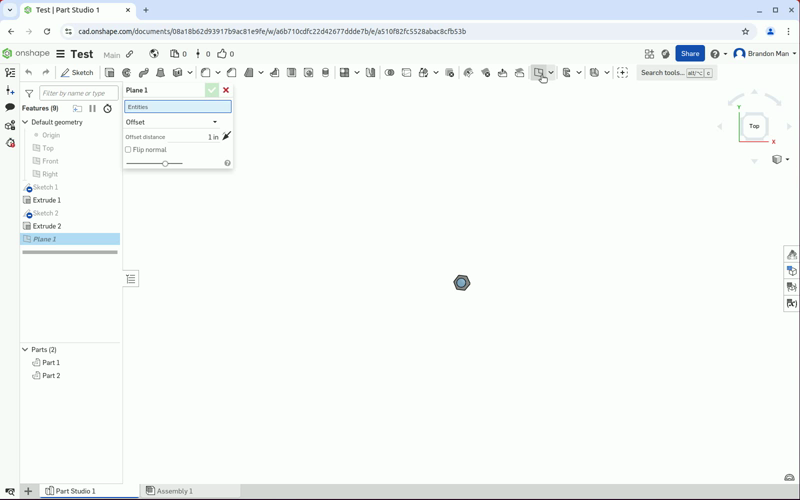
mouse_move(73, 150)
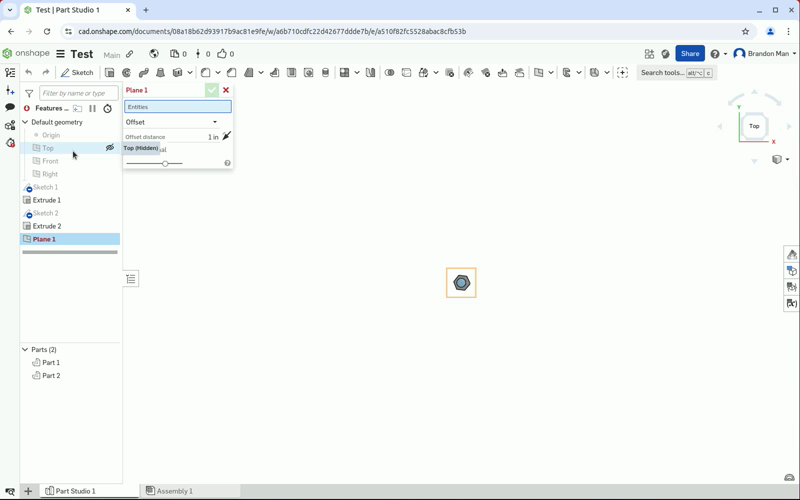
click(73, 150)
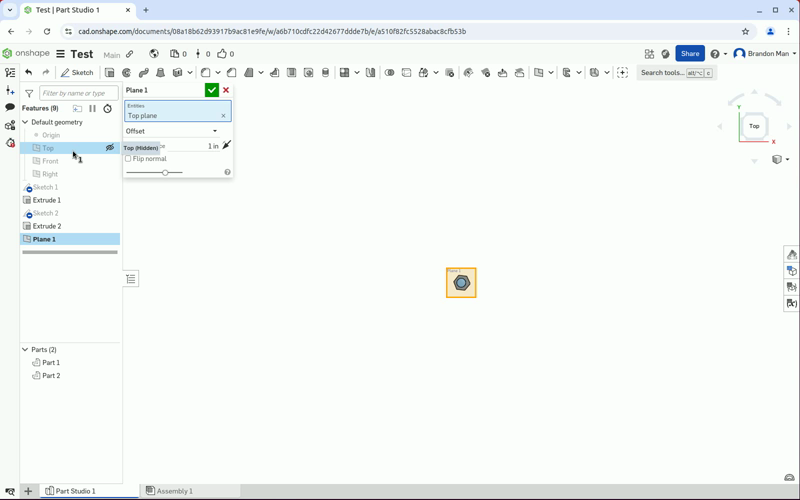
key(tab, 2)
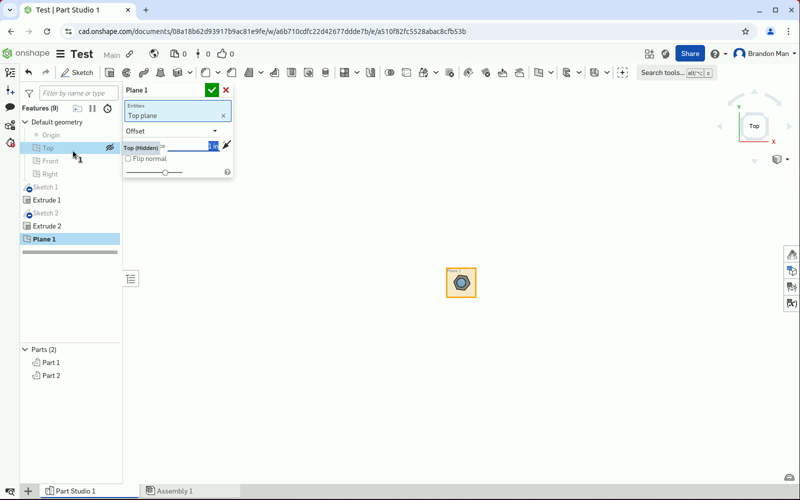
text(23.108)
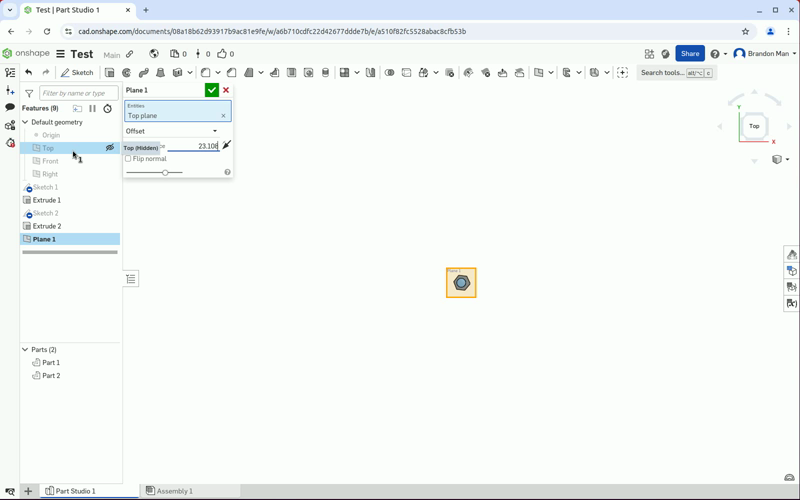
key(enter, 2)
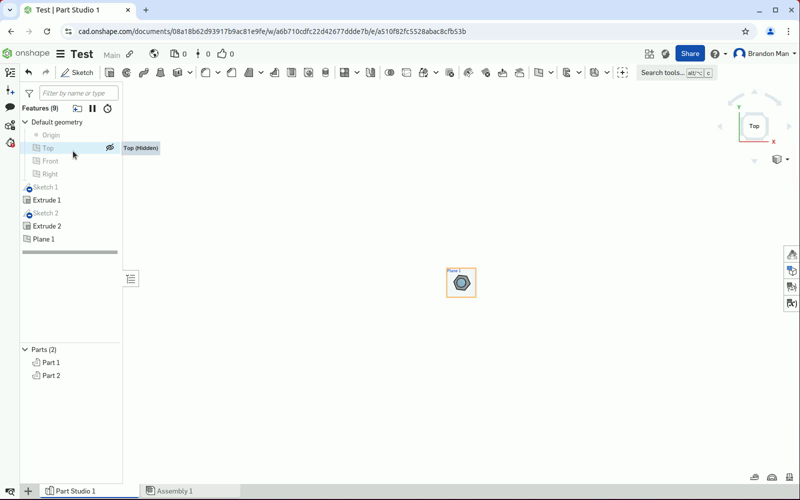
key(shift+s)
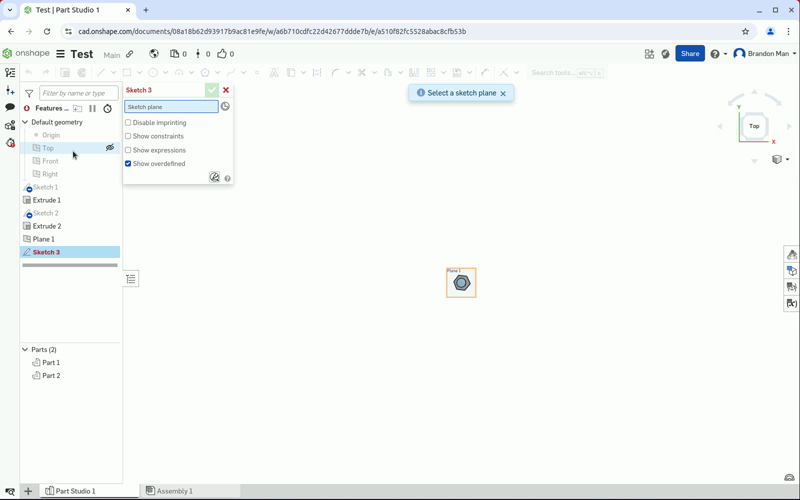
mouse_move(73, 241)
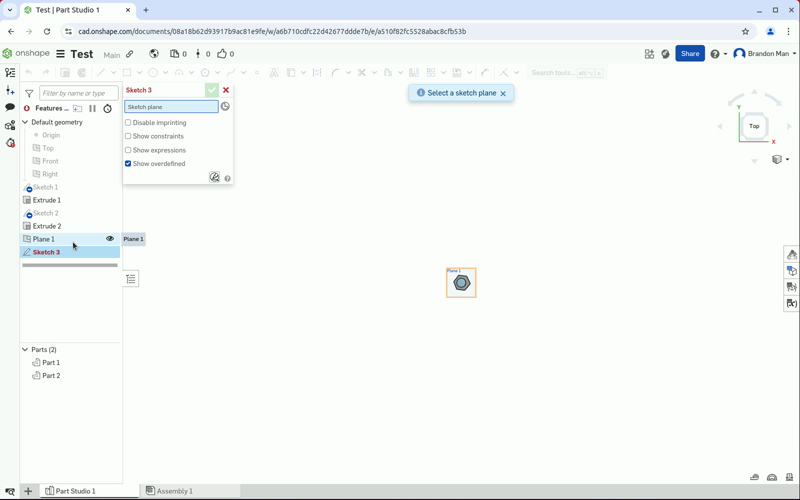
click(73, 241)
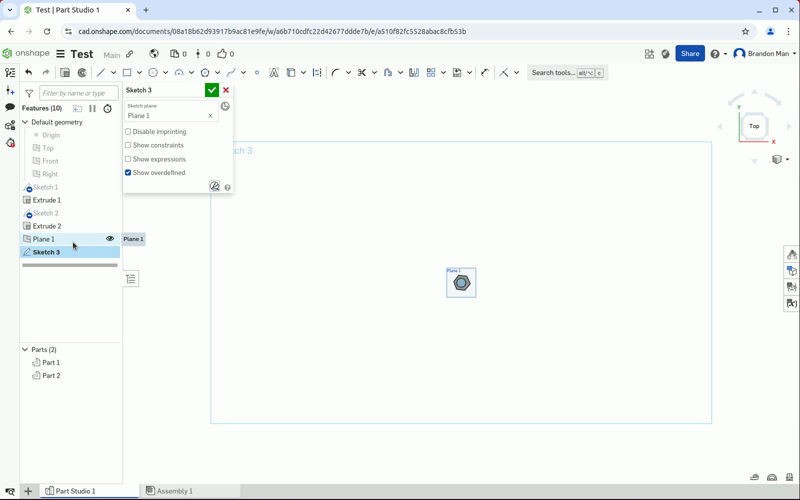
mouse_move(73, 352)
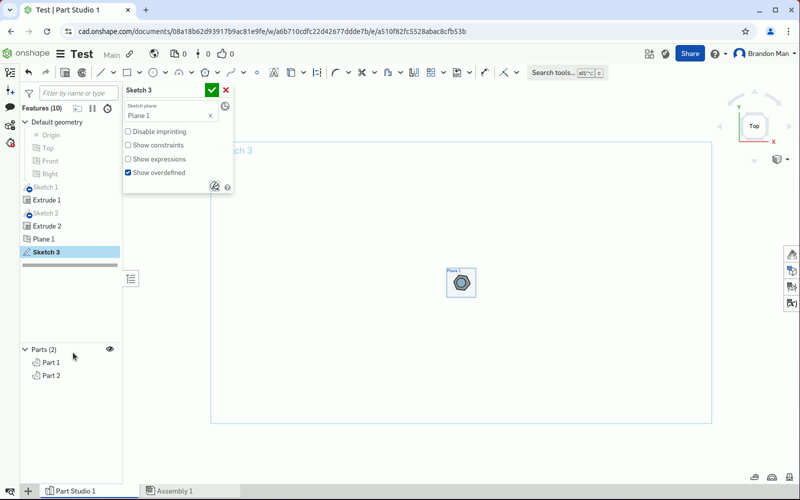
key(y)
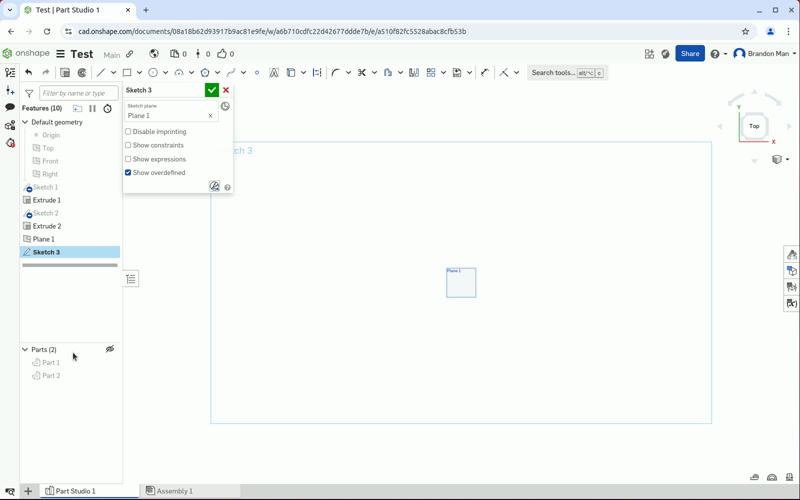
key(l)
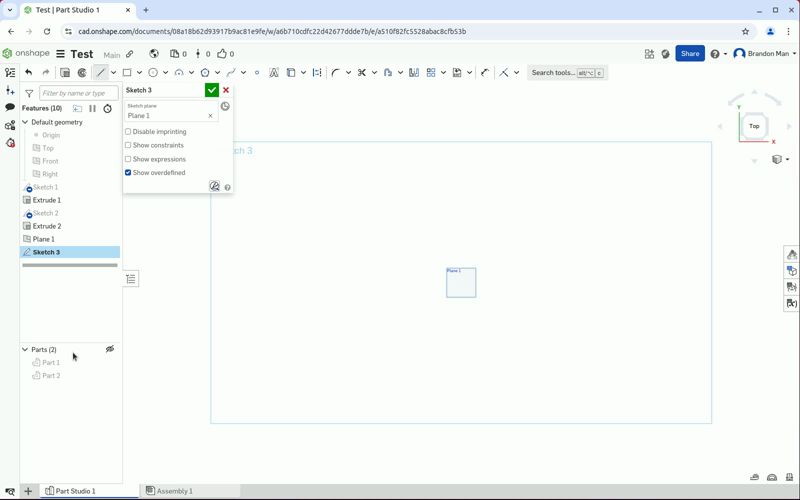
key_down(shift)
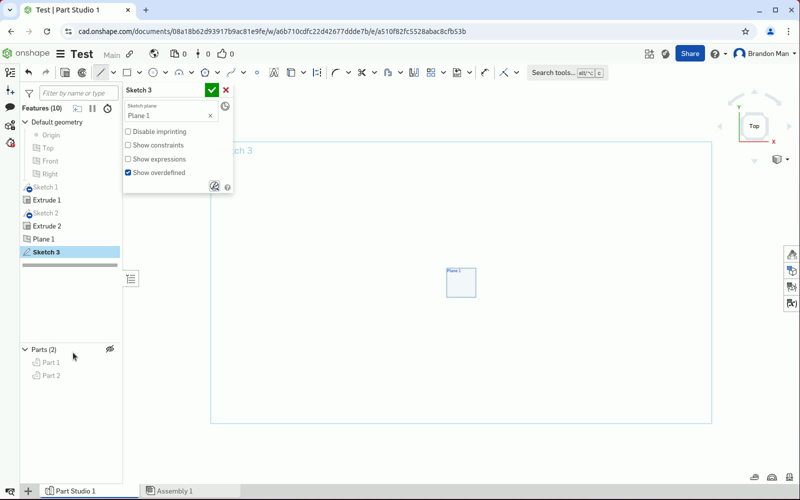
mouse_move(452, 282)
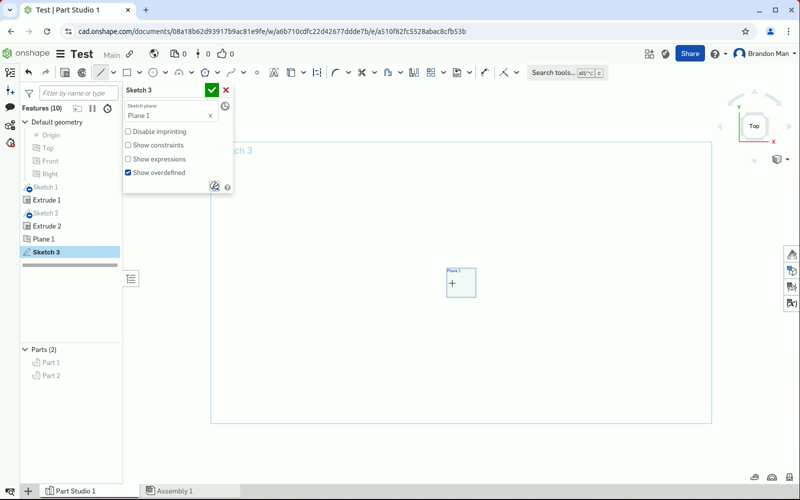
click(452, 282)
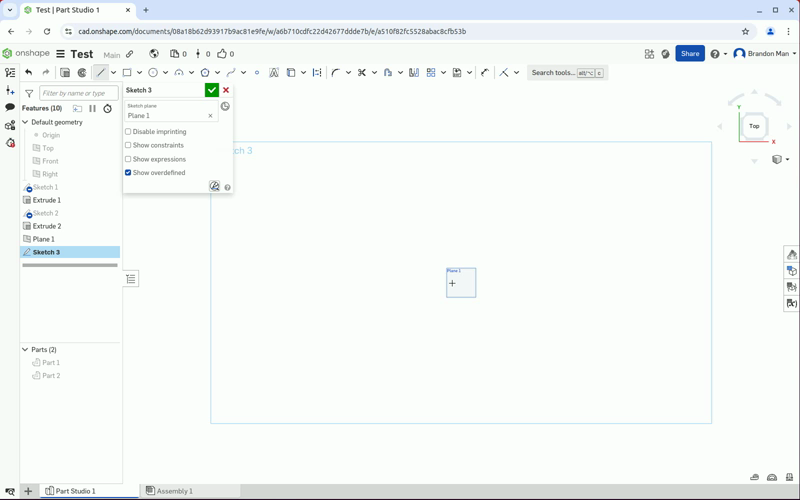
key_up(shift)
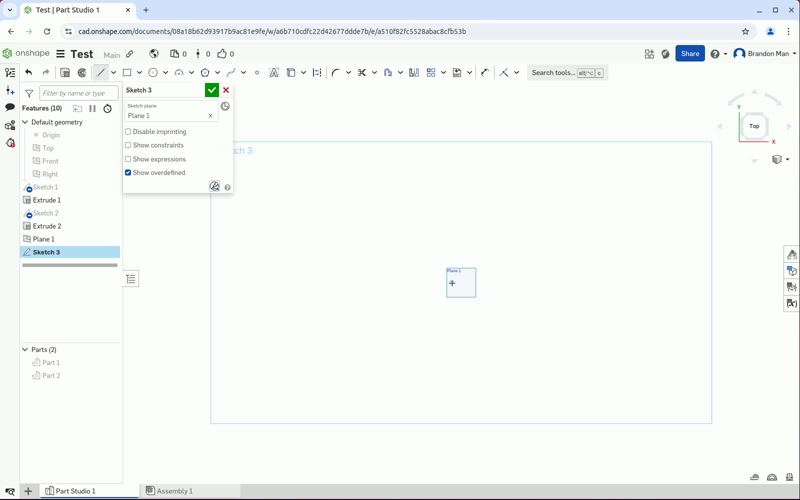
key_down(shift)
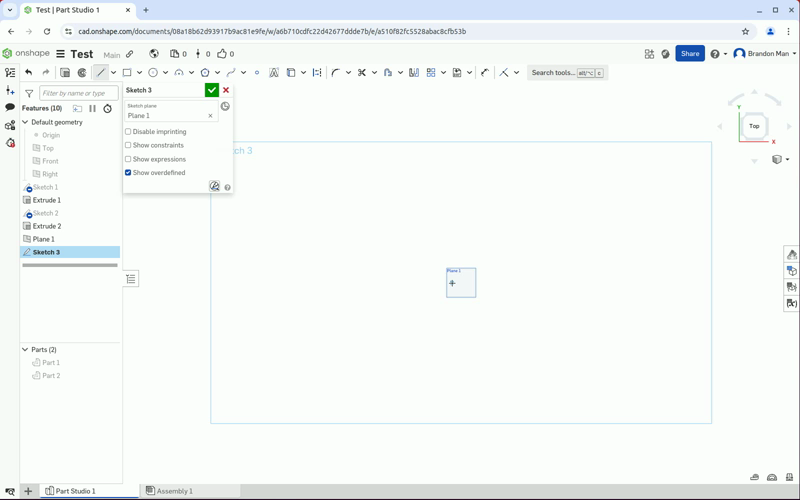
mouse_move(482, 282)
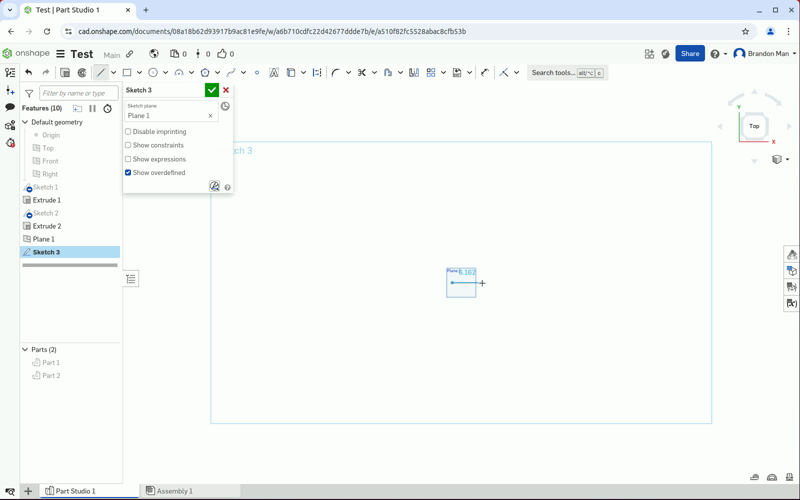
mouse_move(456, 289)
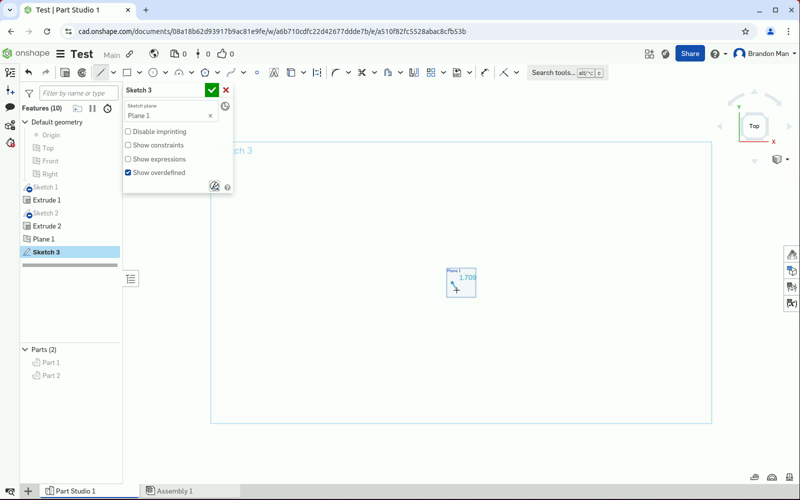
click(456, 289)
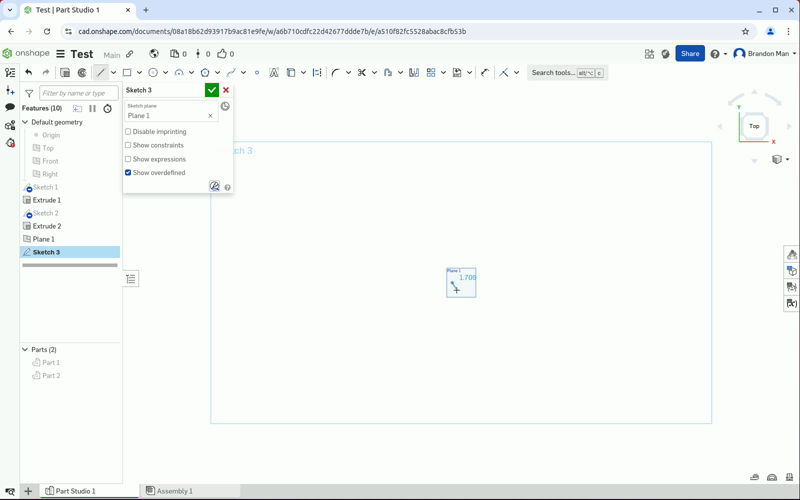
key_up(shift)
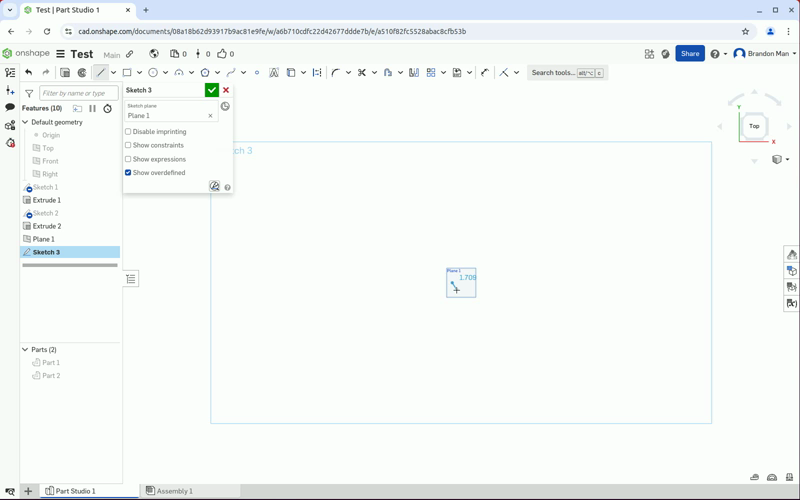
key_down(shift)
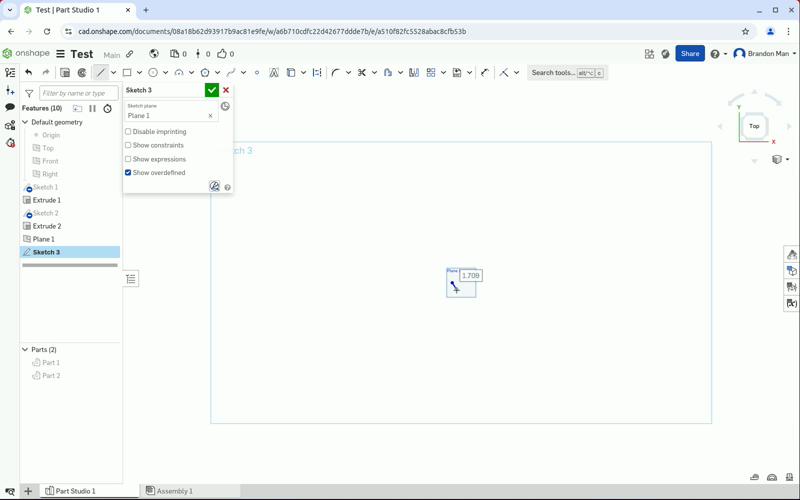
mouse_move(486, 289)
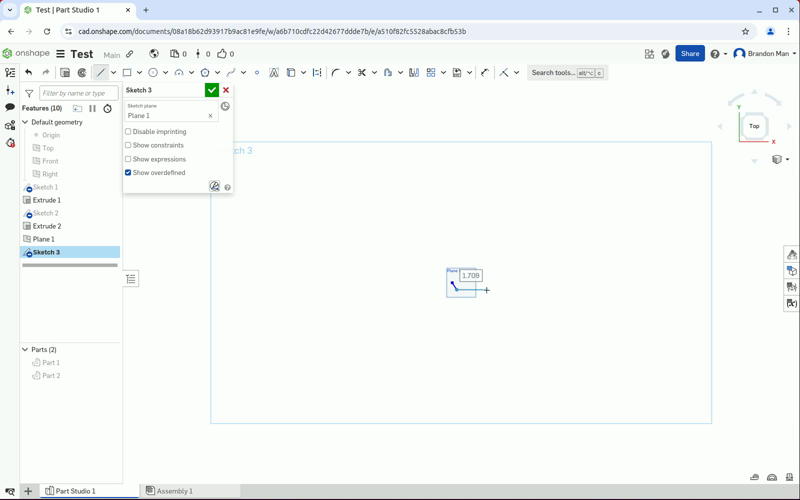
mouse_move(464, 289)
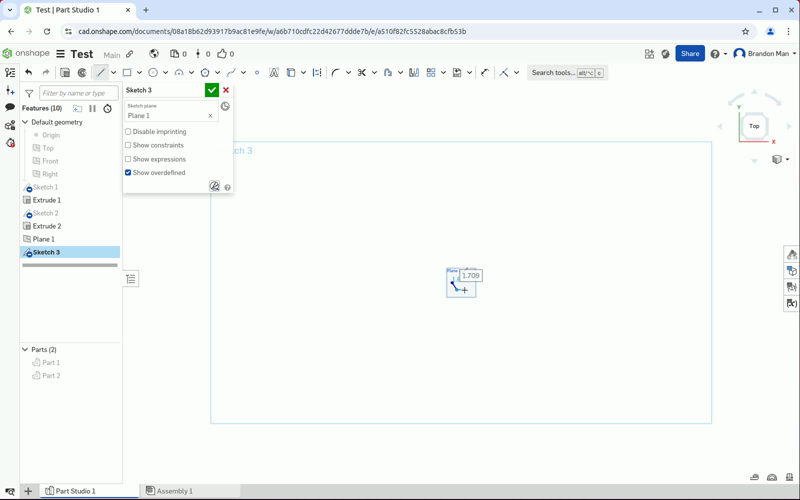
click(464, 289)
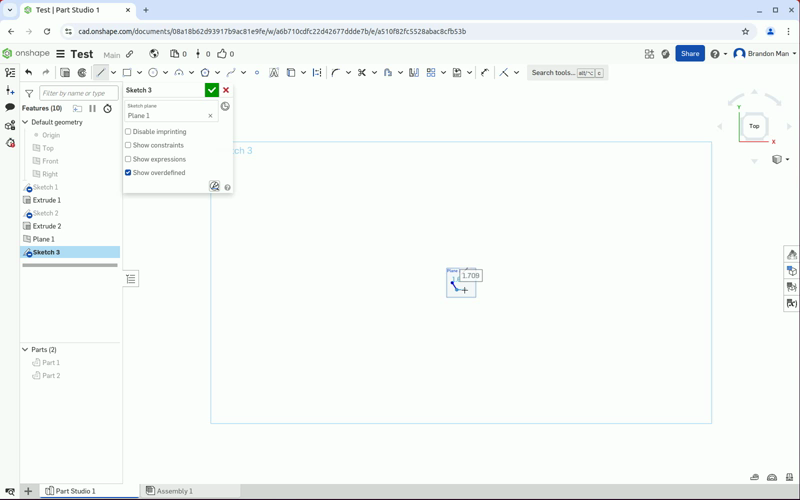
key_up(shift)
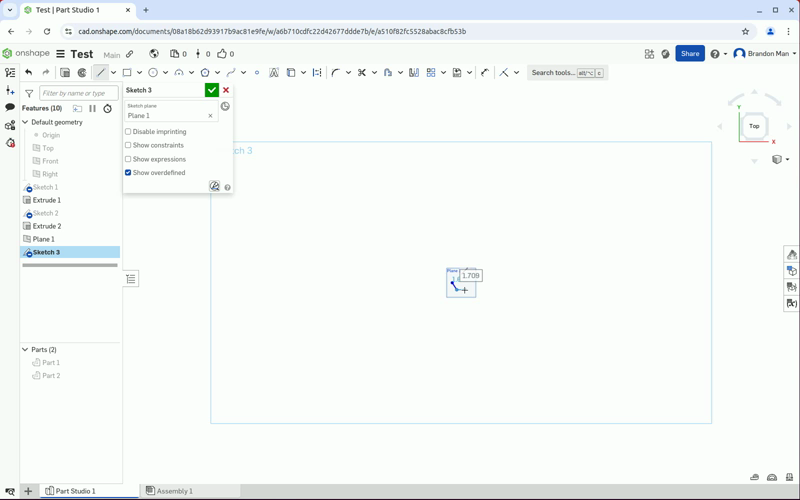
key_down(shift)
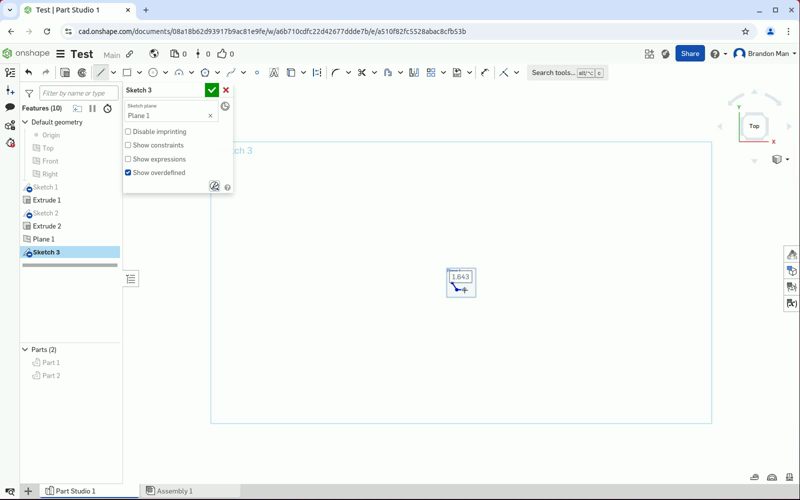
mouse_move(494, 289)
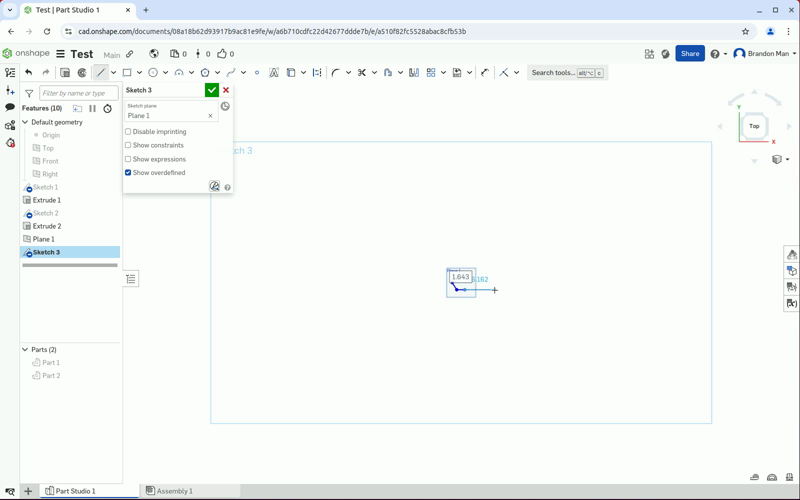
mouse_move(468, 282)
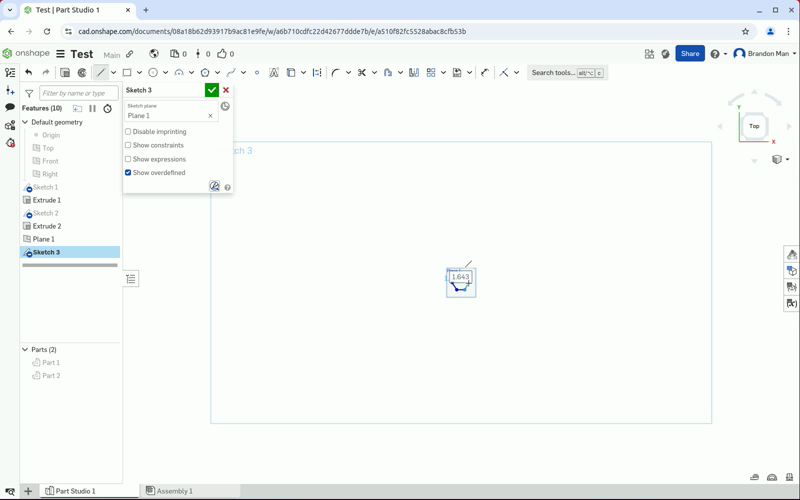
click(468, 282)
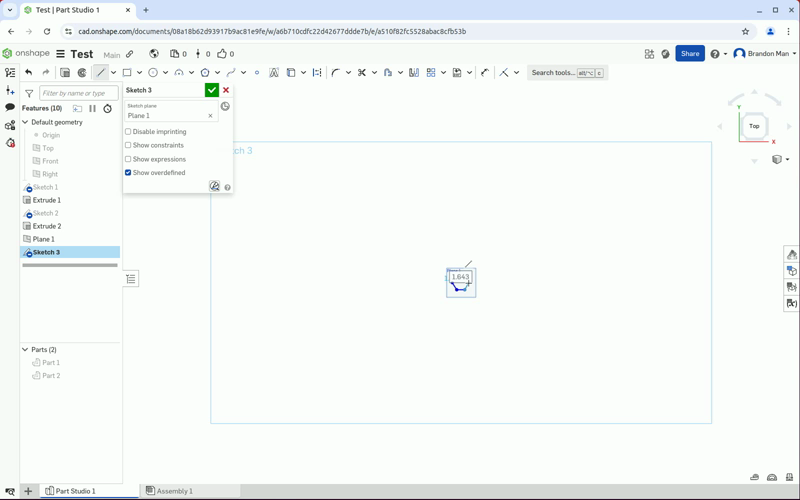
key_up(shift)
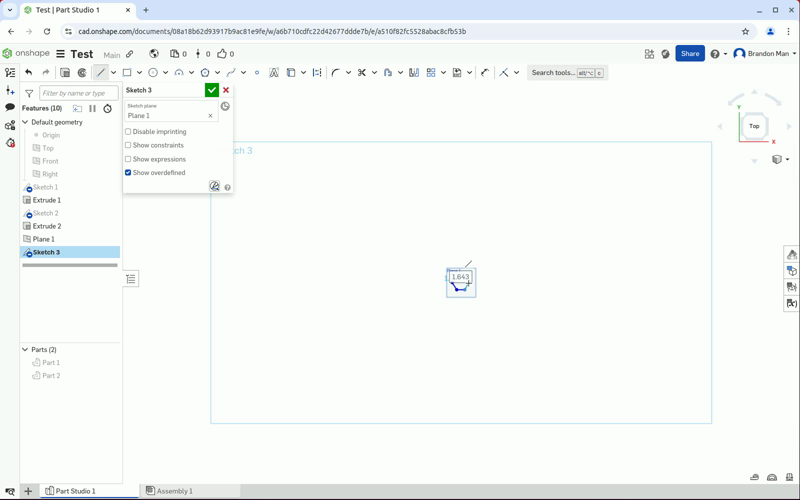
key_down(shift)
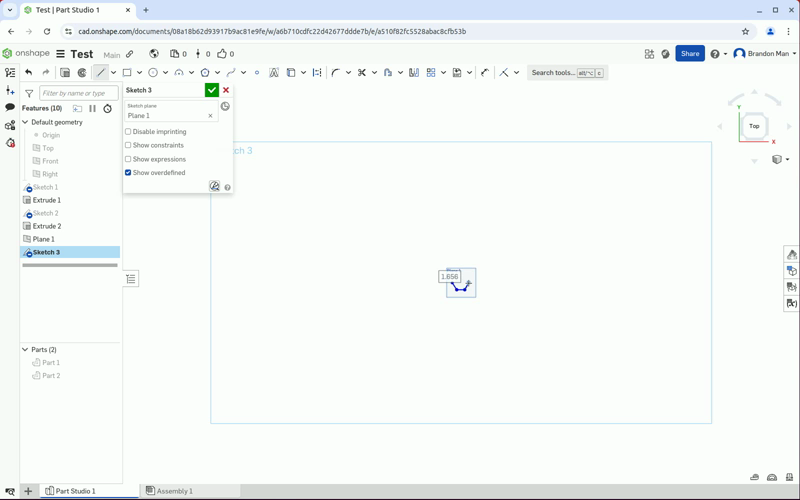
mouse_move(498, 282)
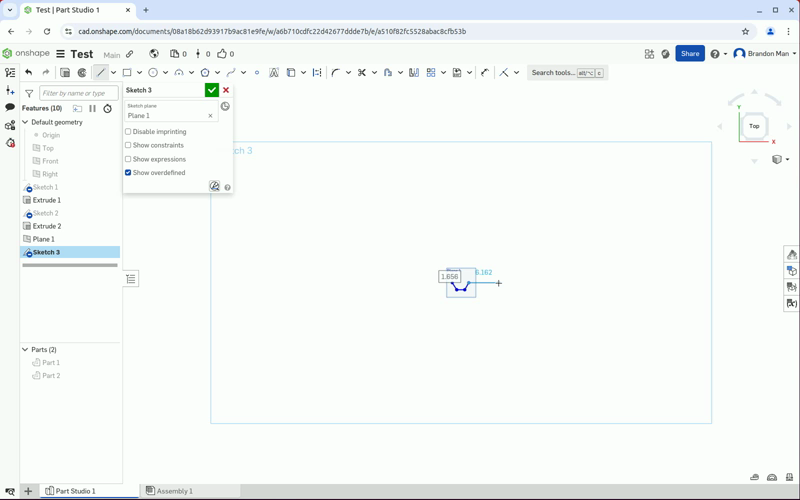
mouse_move(464, 276)
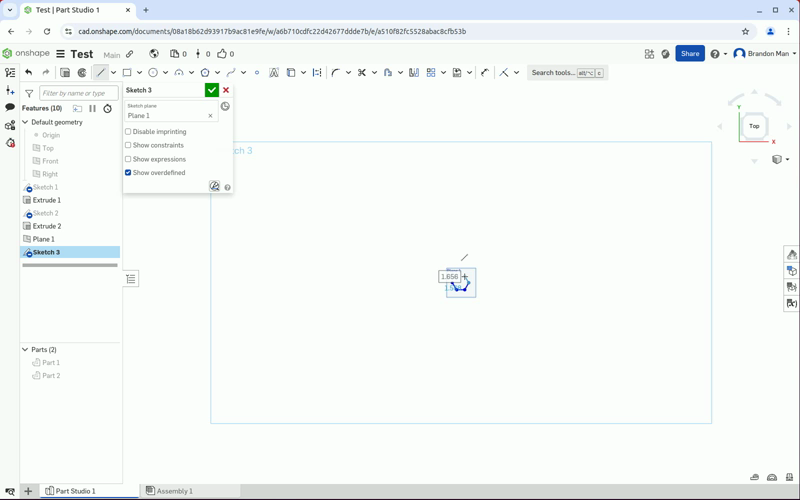
click(464, 276)
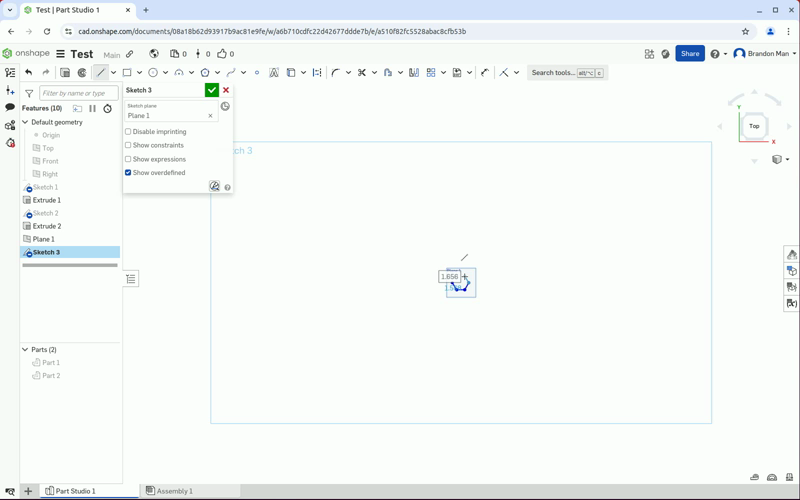
key_up(shift)
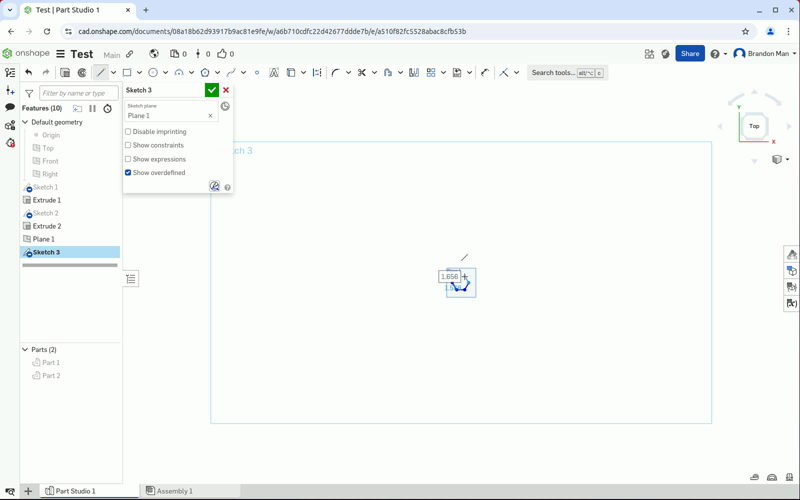
key_down(shift)
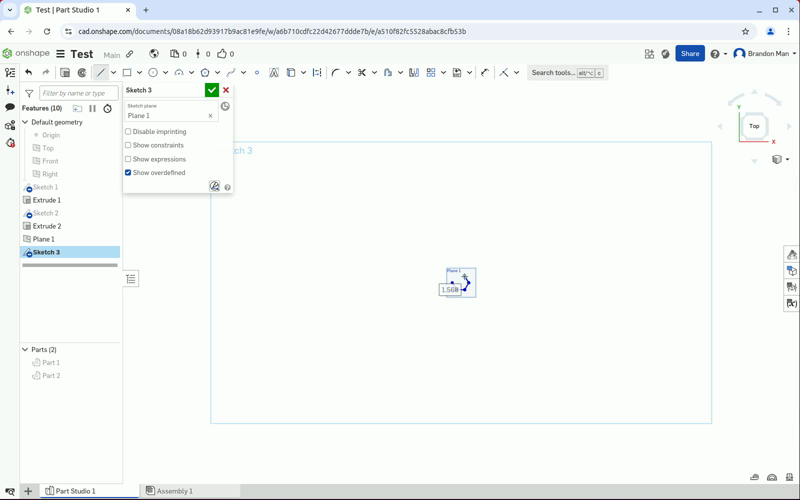
mouse_move(494, 276)
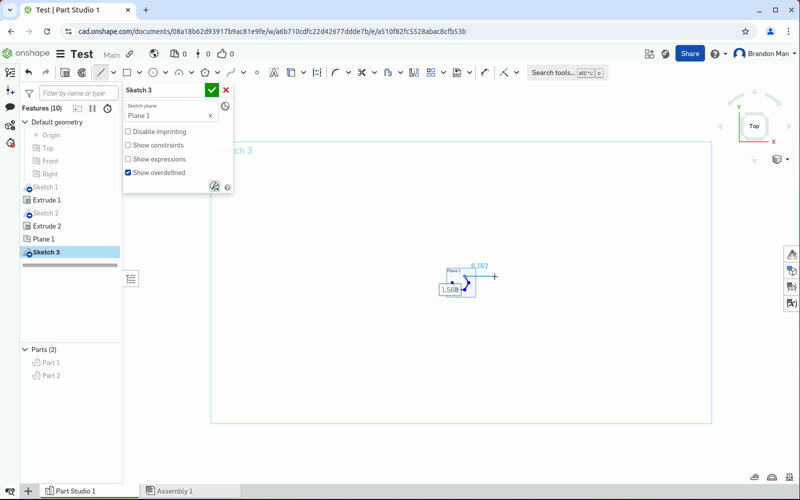
mouse_move(456, 276)
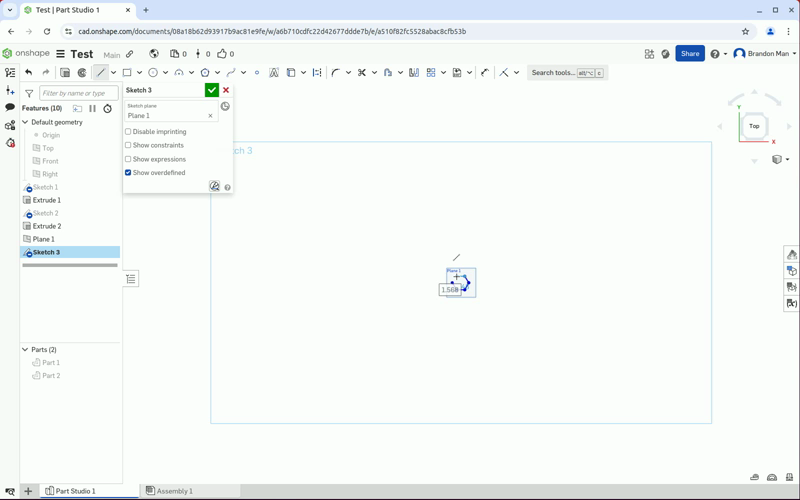
click(456, 276)
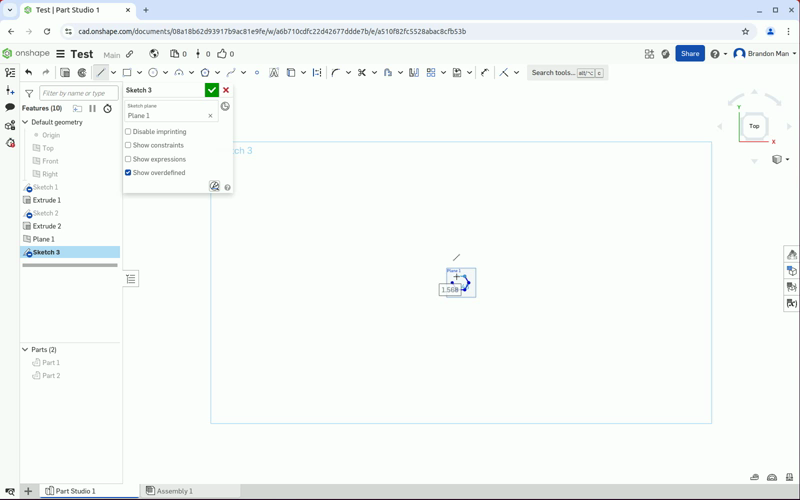
key_up(shift)
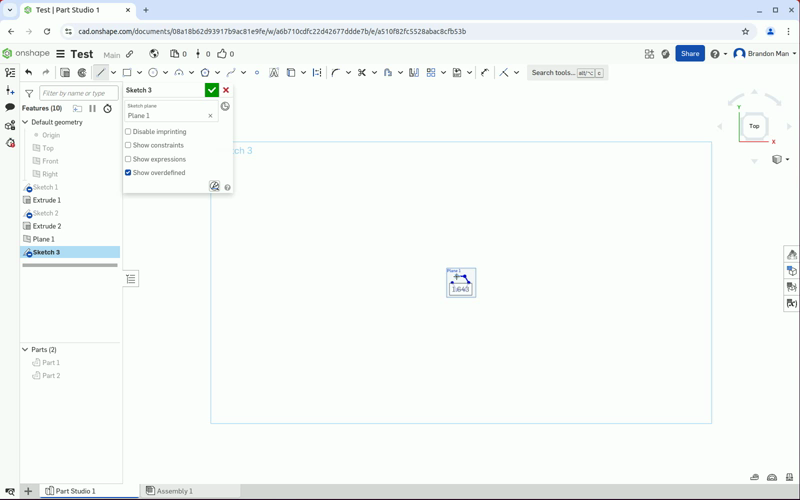
mouse_move(486, 276)
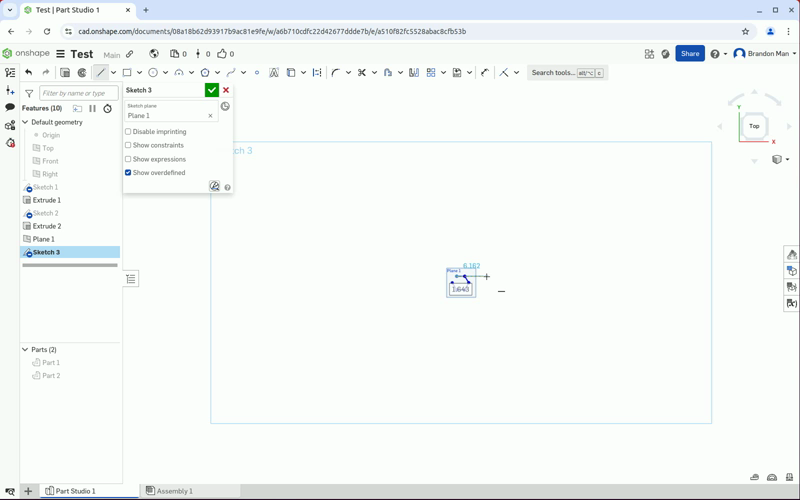
key_down(shift)
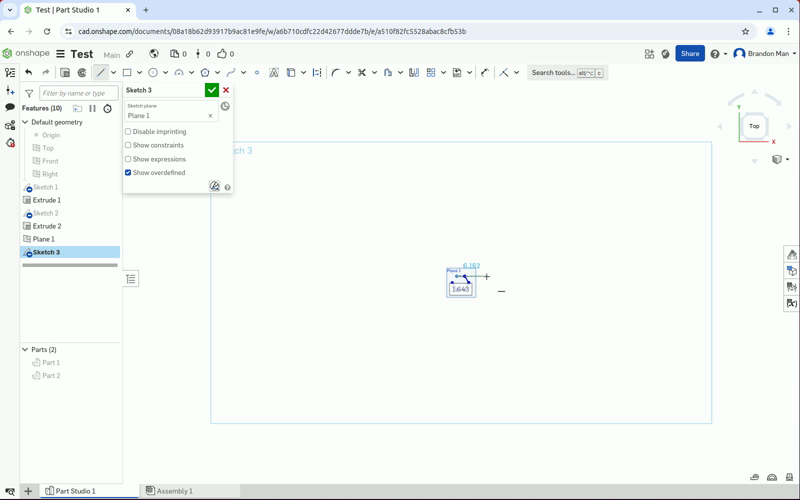
mouse_move(452, 282)
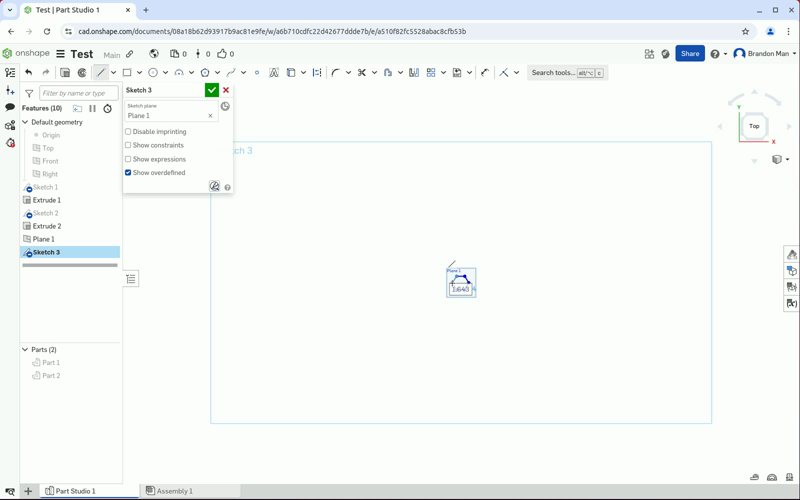
key_up(shift)
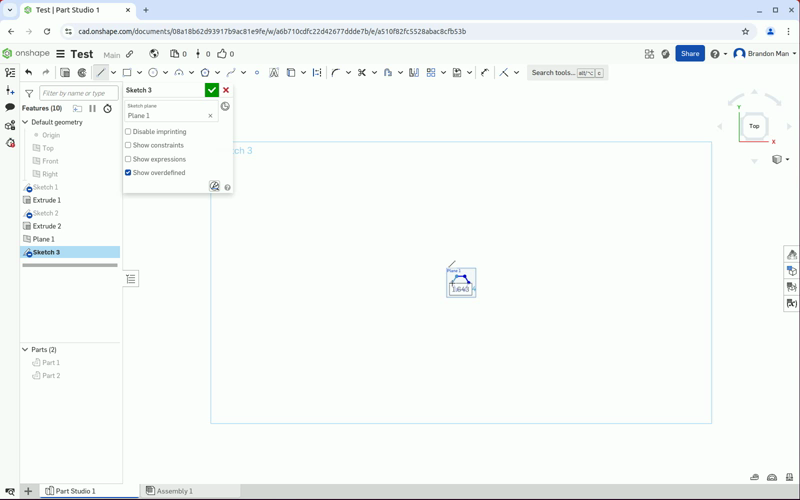
click(452, 282)
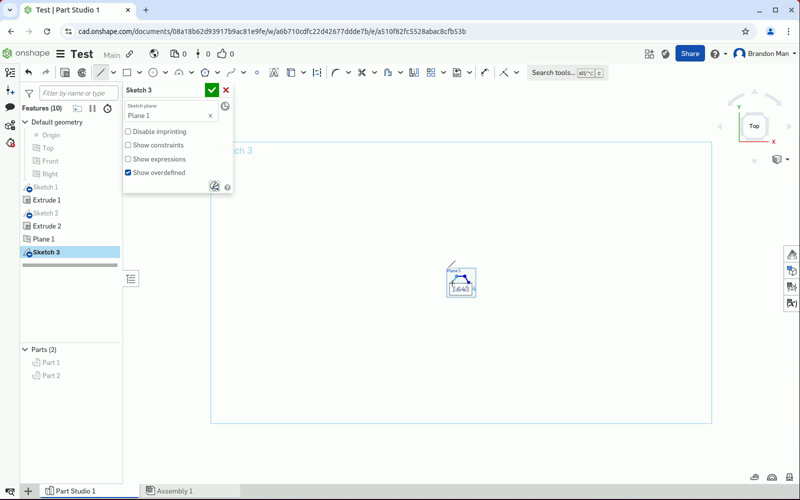
key(esc)
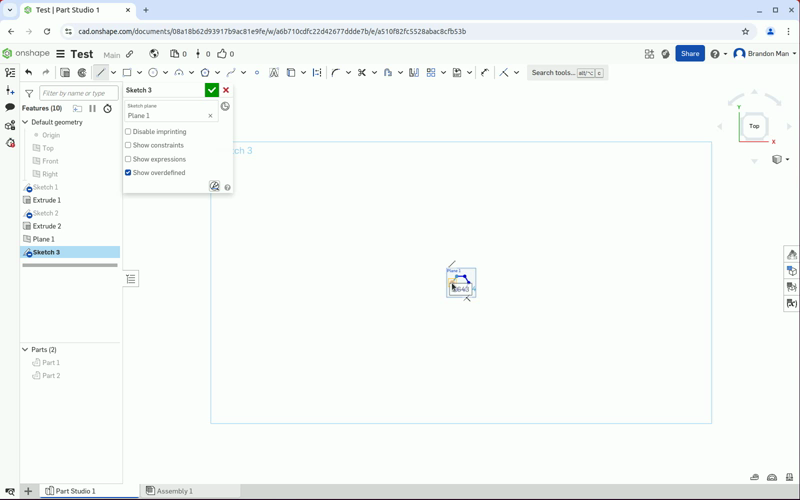
key(c)
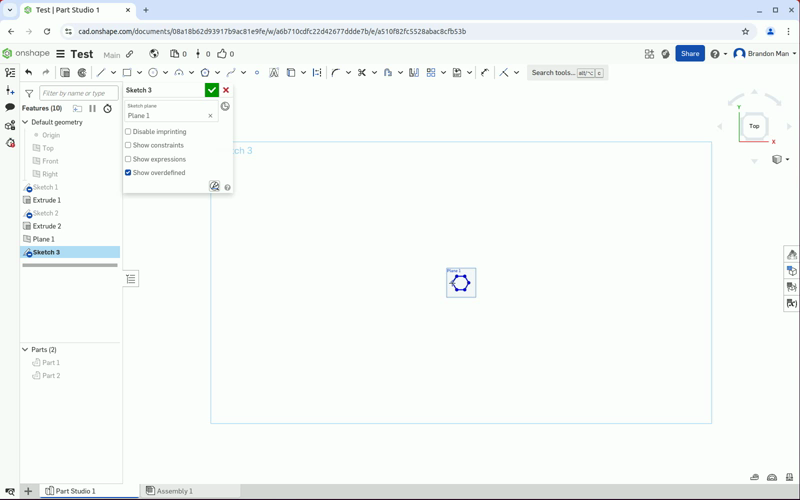
key_down(shift)
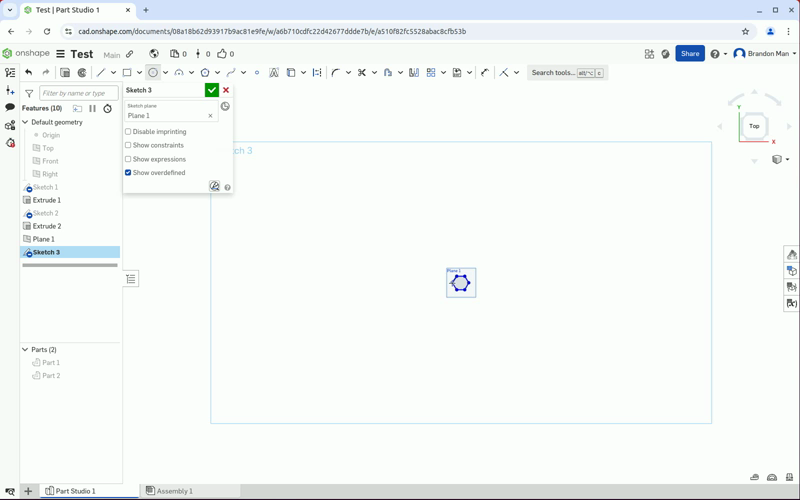
mouse_move(460, 282)
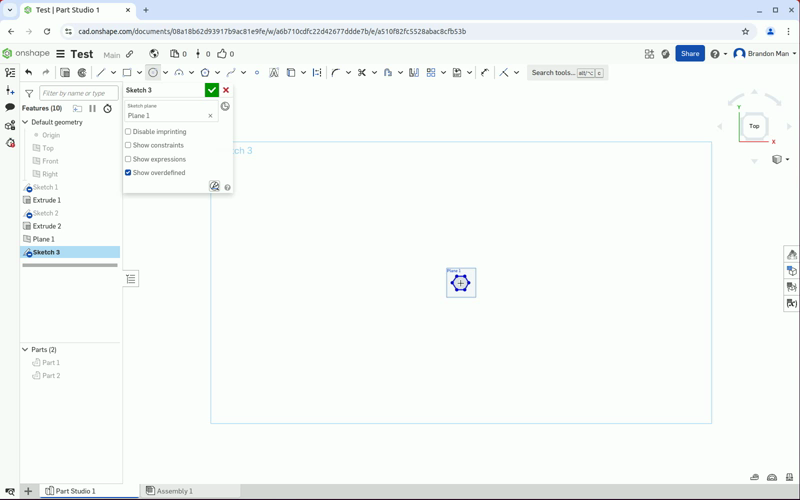
click(460, 282)
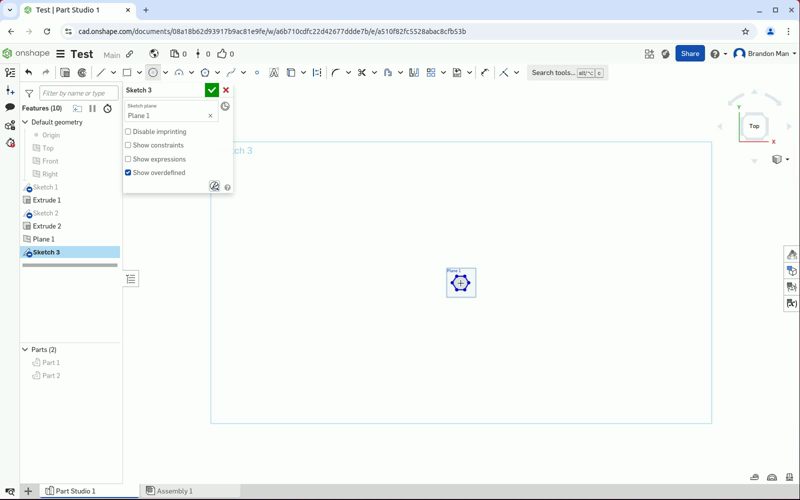
key_up(shift)
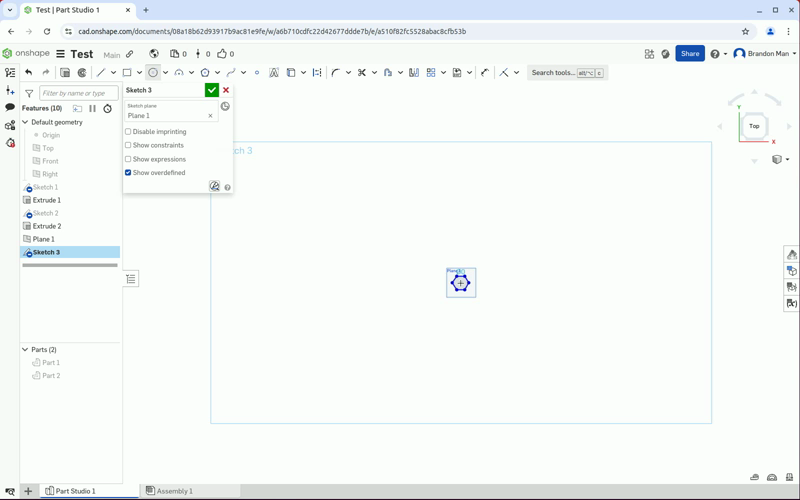
mouse_move(464, 282)
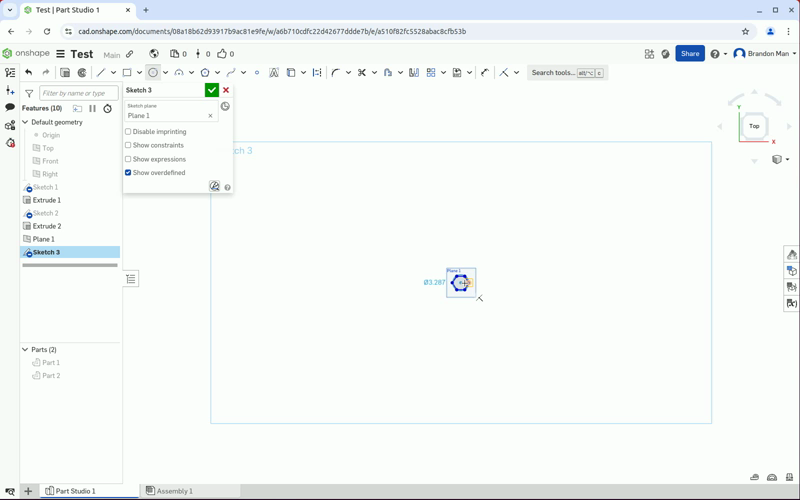
scroll(6)
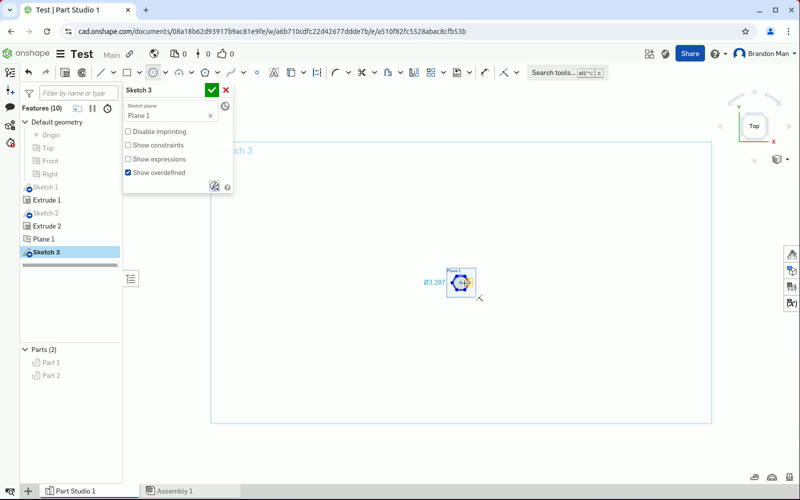
scroll(6)
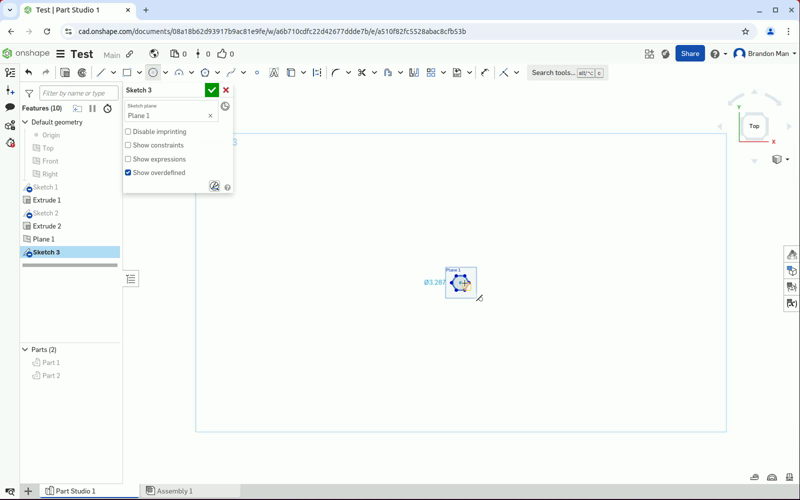
scroll(6)
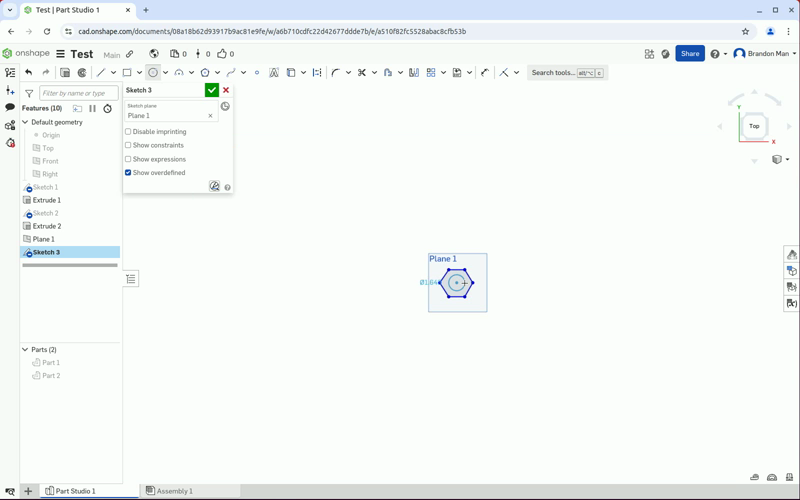
scroll(6)
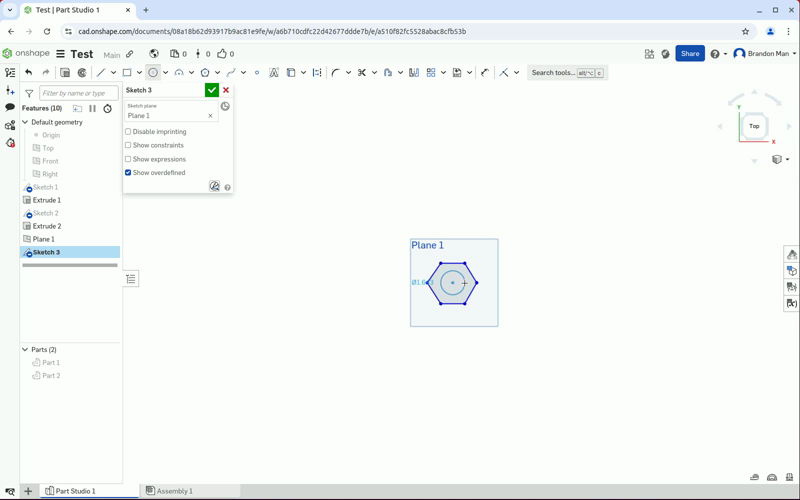
scroll(6)
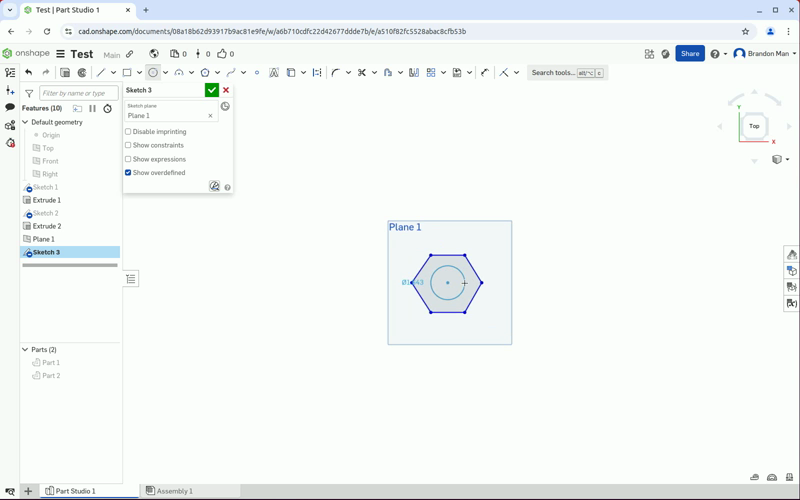
scroll(6)
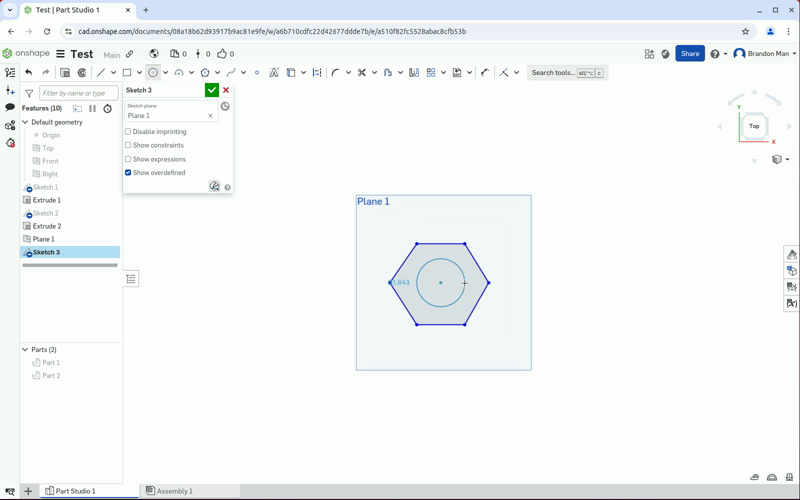
scroll(6)
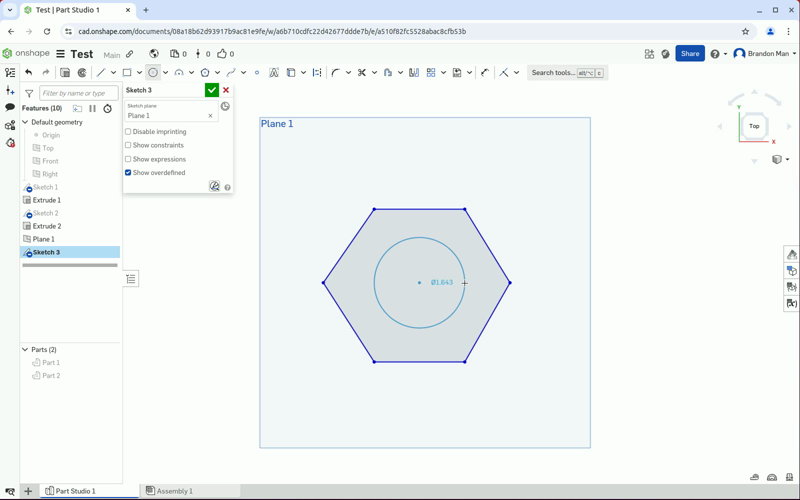
click(464, 282)
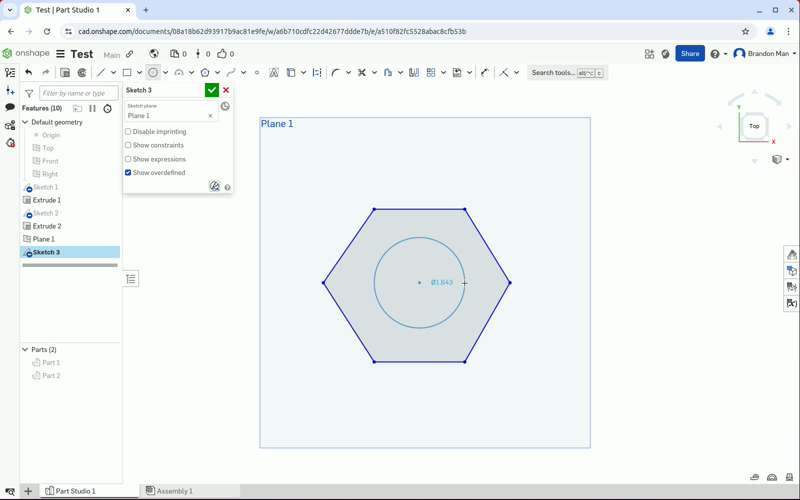
scroll(-6)
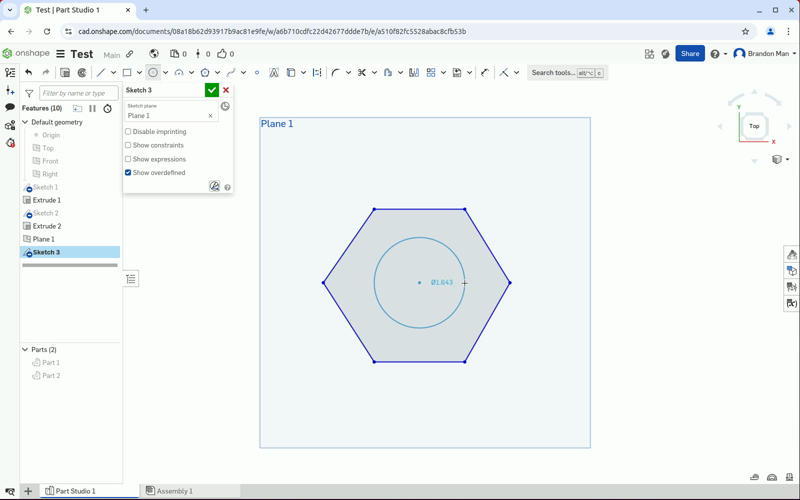
scroll(-6)
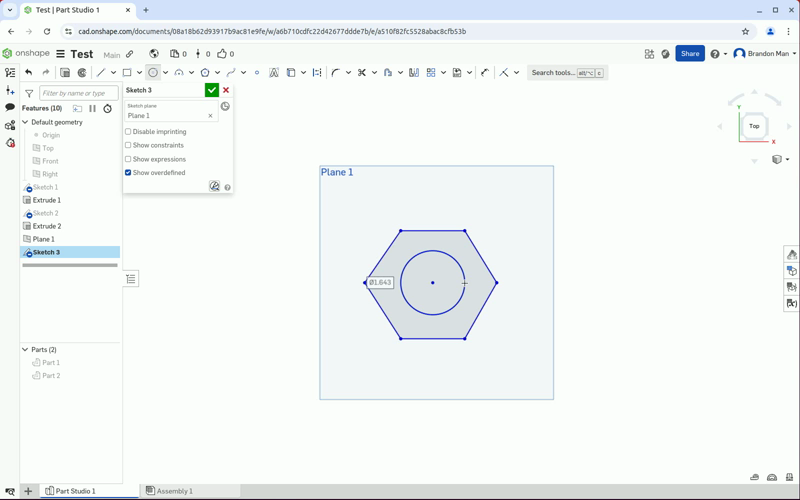
scroll(-6)
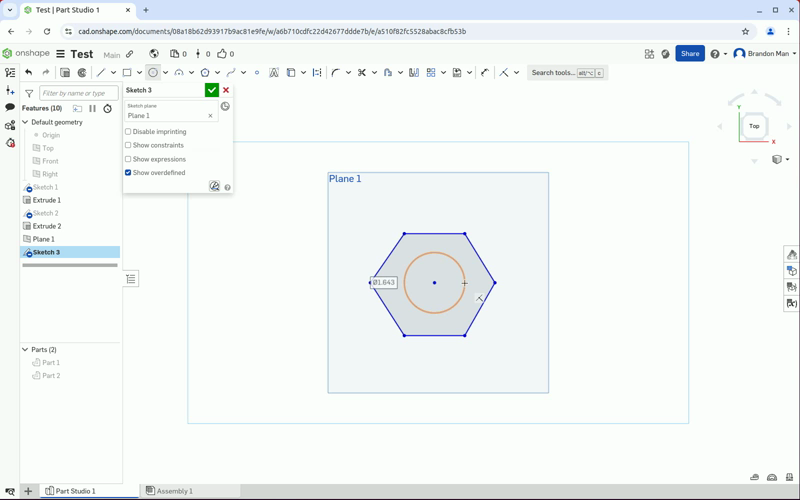
scroll(-6)
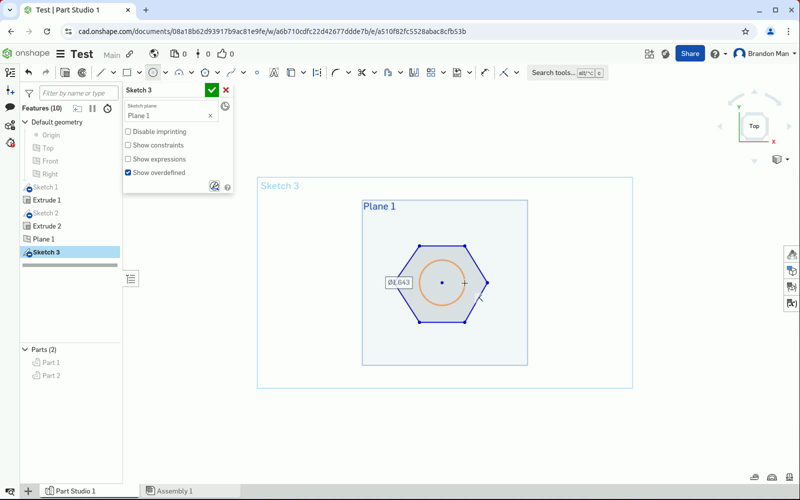
scroll(-6)
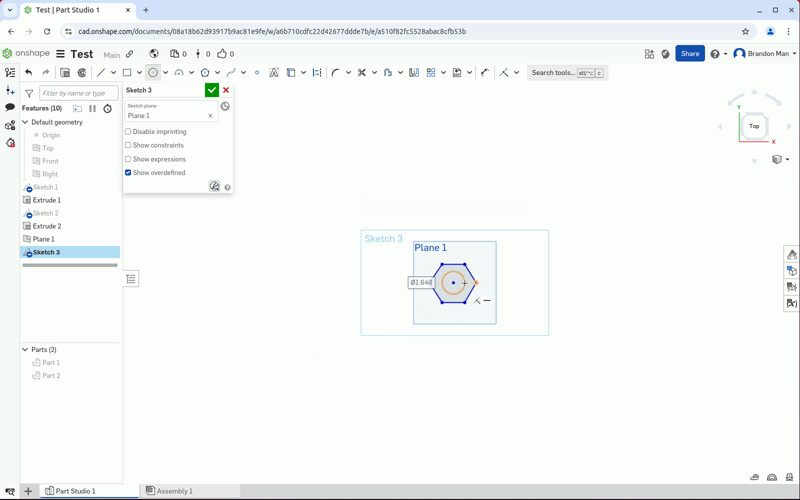
scroll(-6)
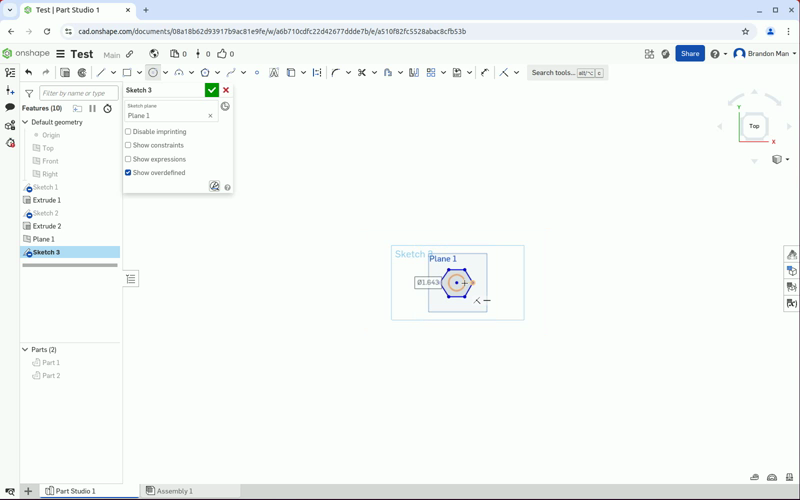
scroll(-6)
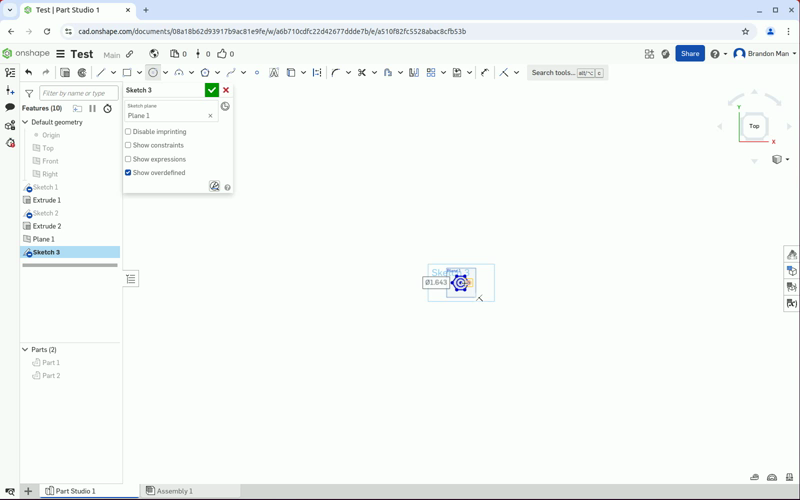
key(esc)
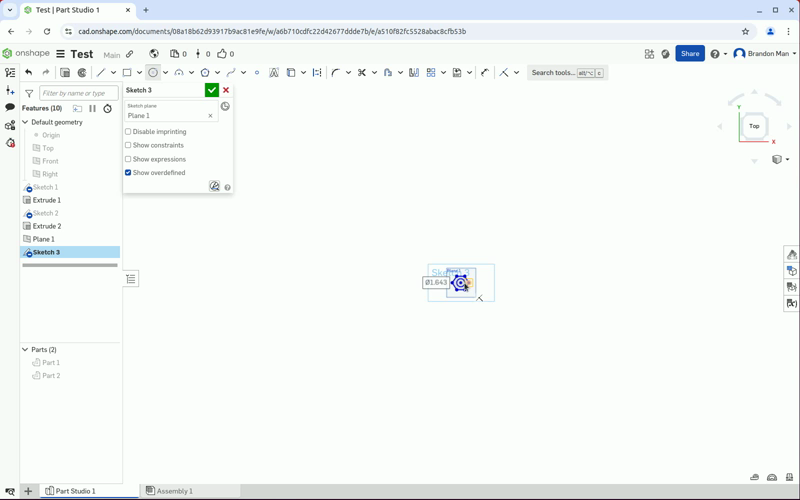
mouse_move(463, 278)
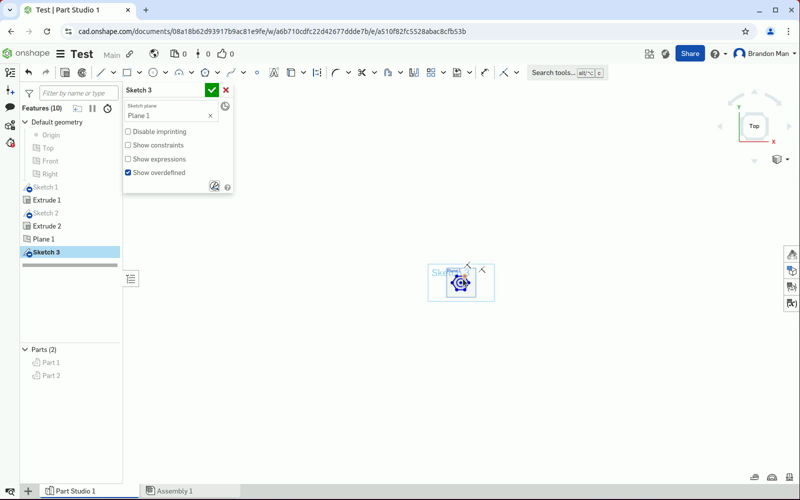
scroll(6)
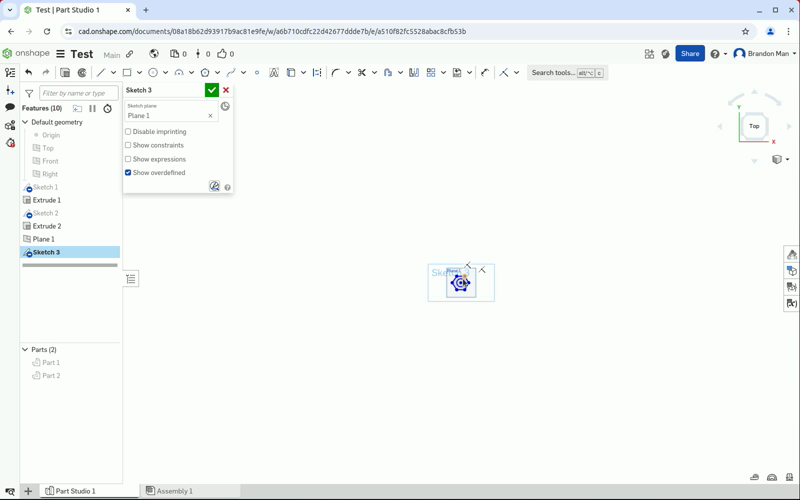
scroll(6)
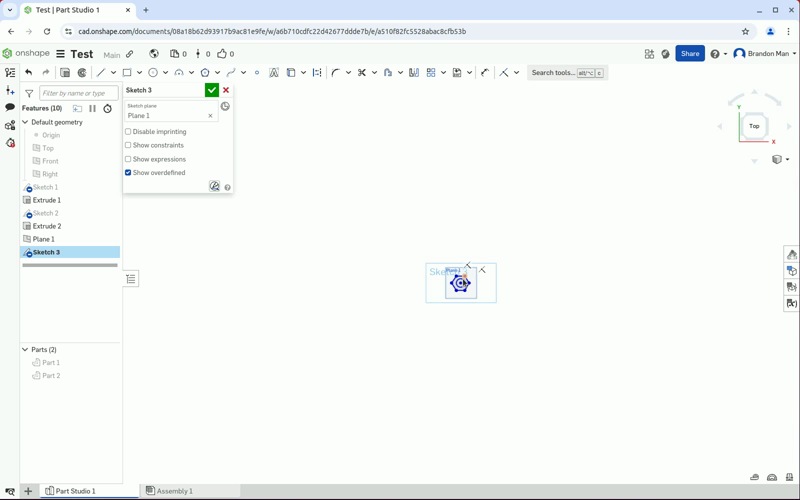
scroll(6)
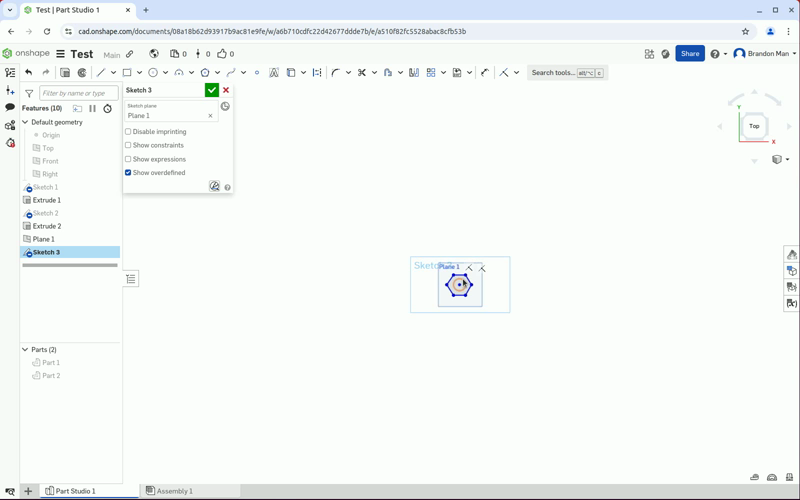
scroll(6)
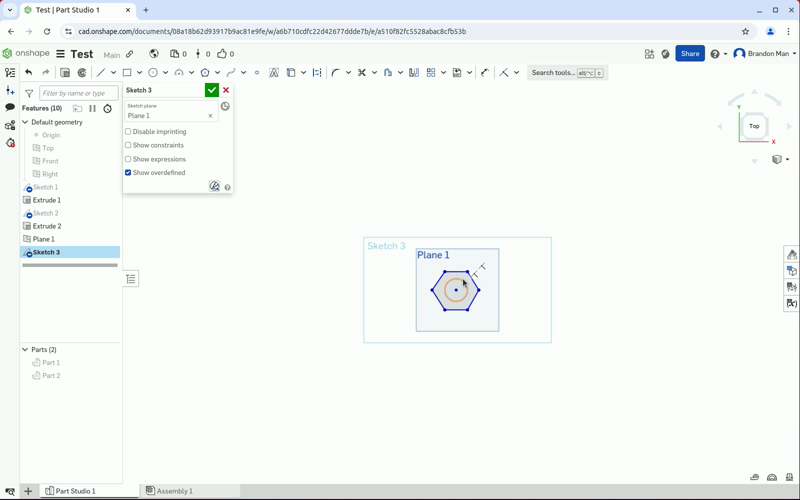
scroll(6)
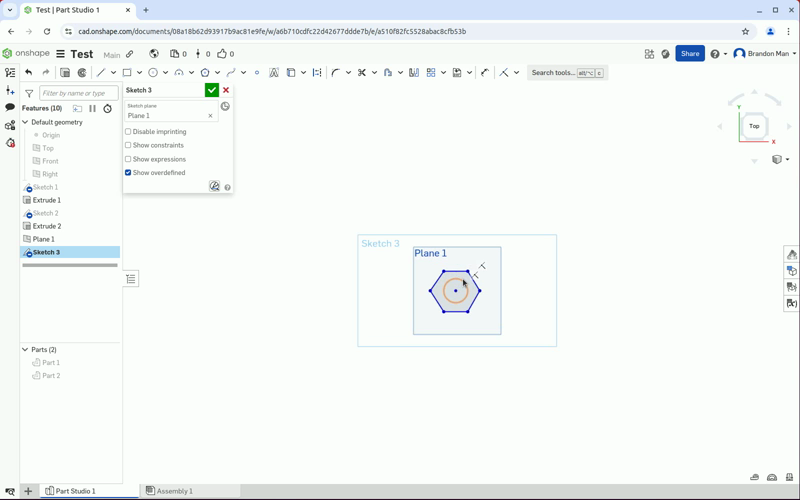
scroll(6)
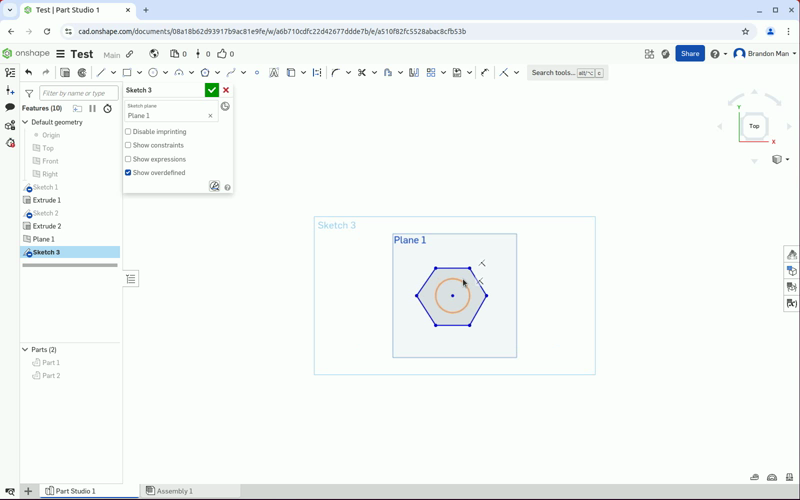
scroll(6)
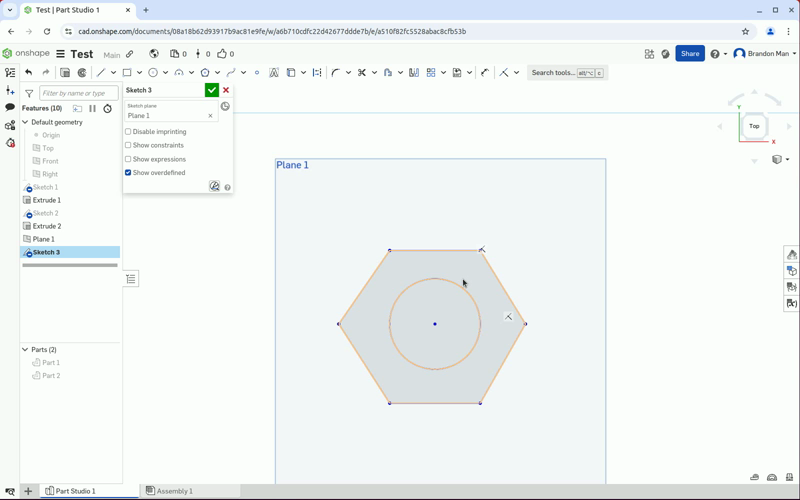
click(463, 278)
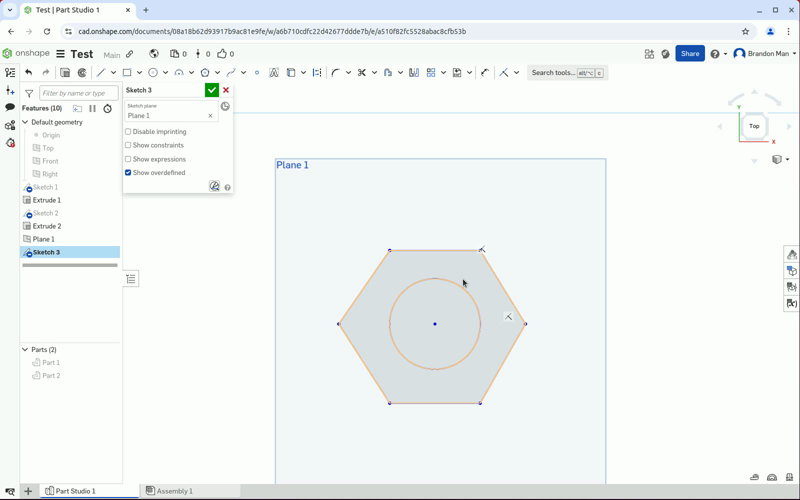
scroll(-6)
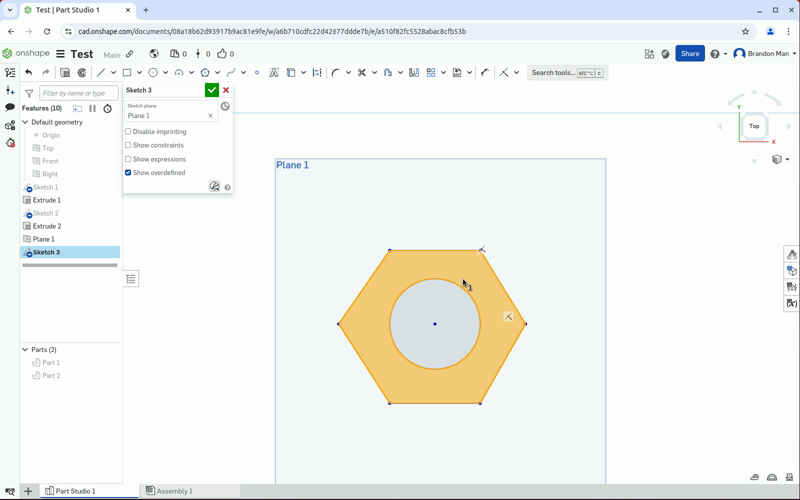
scroll(-6)
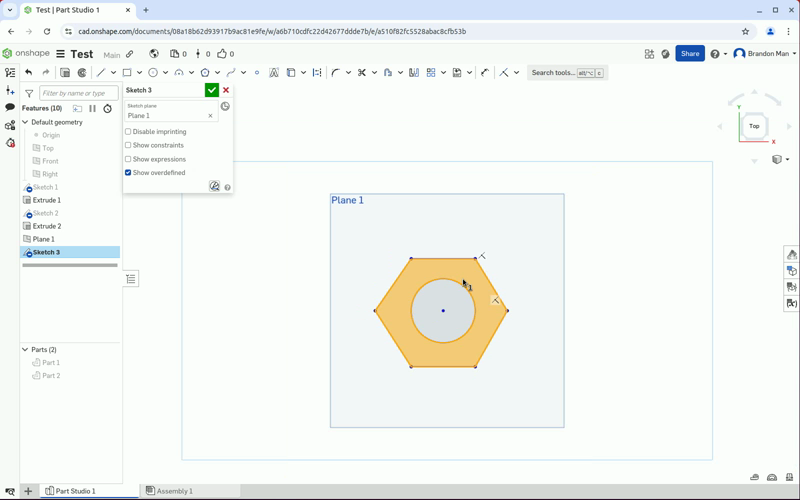
scroll(-6)
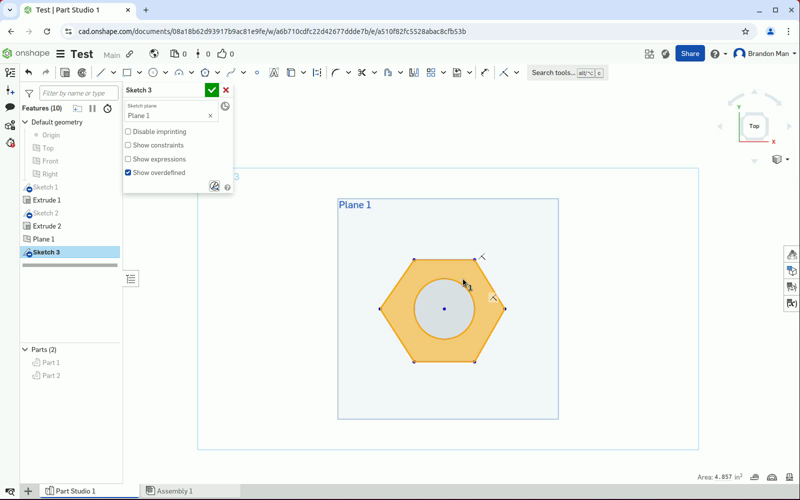
scroll(-6)
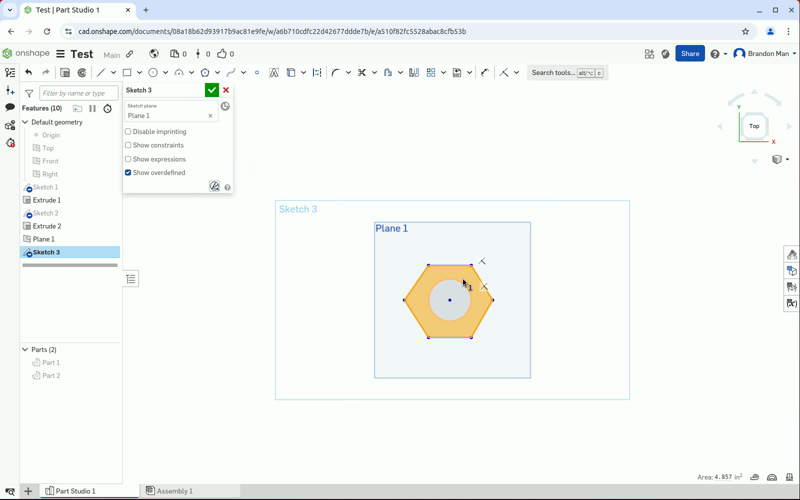
scroll(-6)
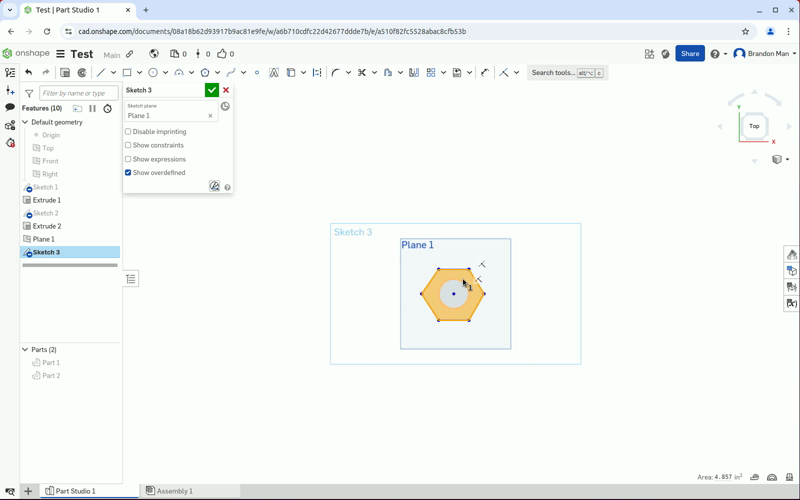
scroll(-6)
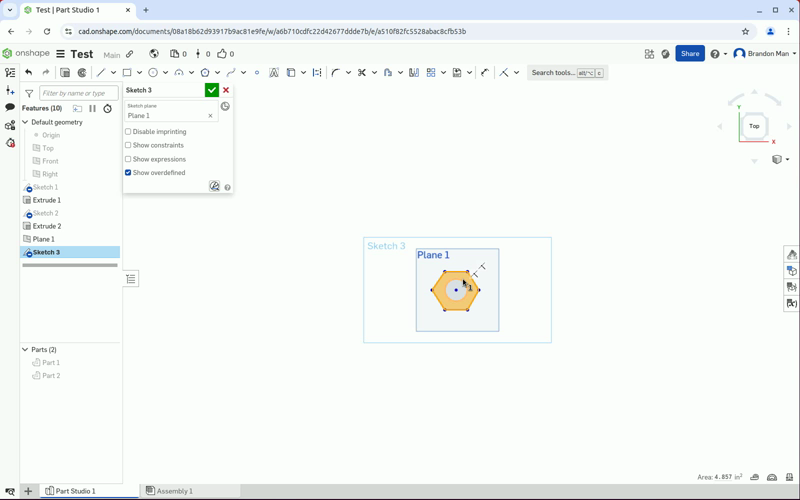
scroll(-6)
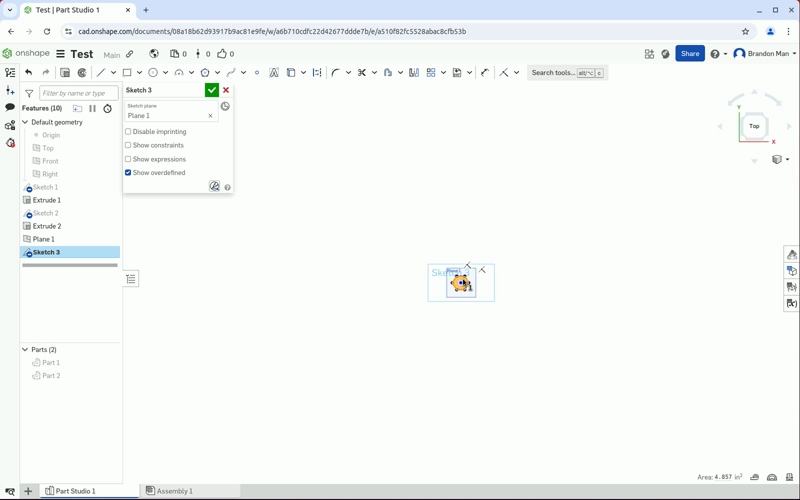
mouse_move(73, 352)
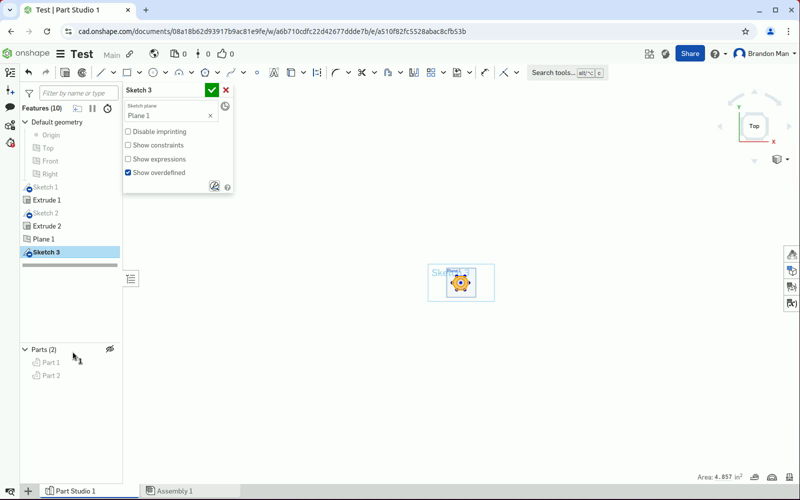
key(shift+y)
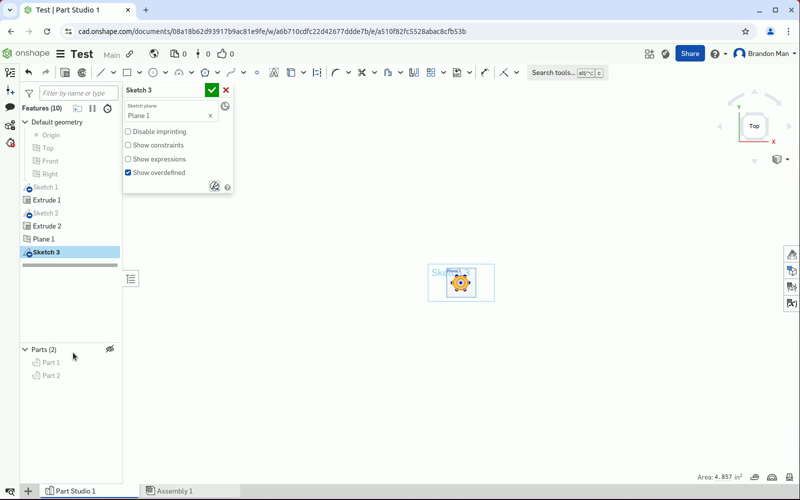
key(shift+e)
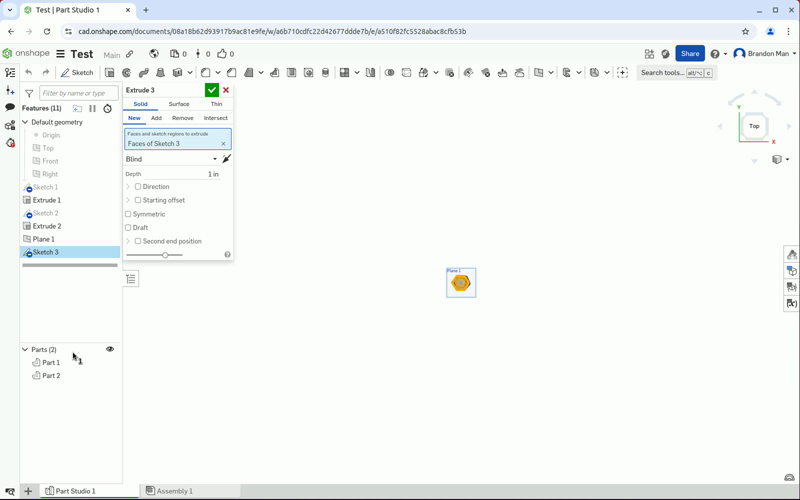
mouse_move(143, 106)
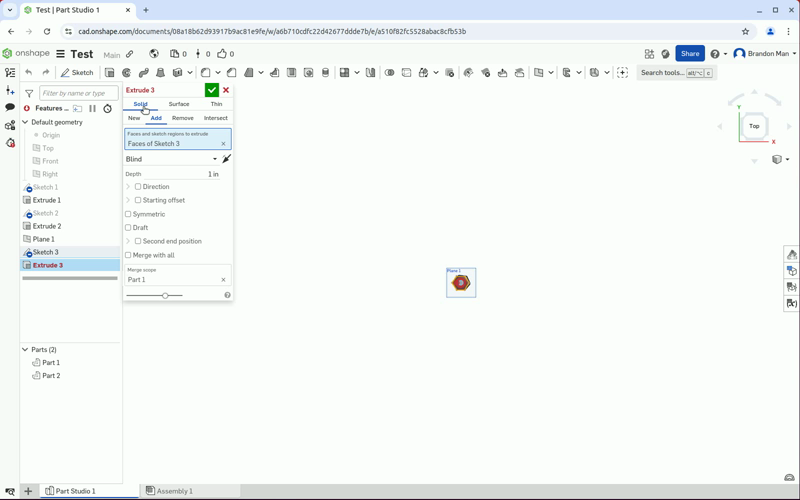
click(143, 106)
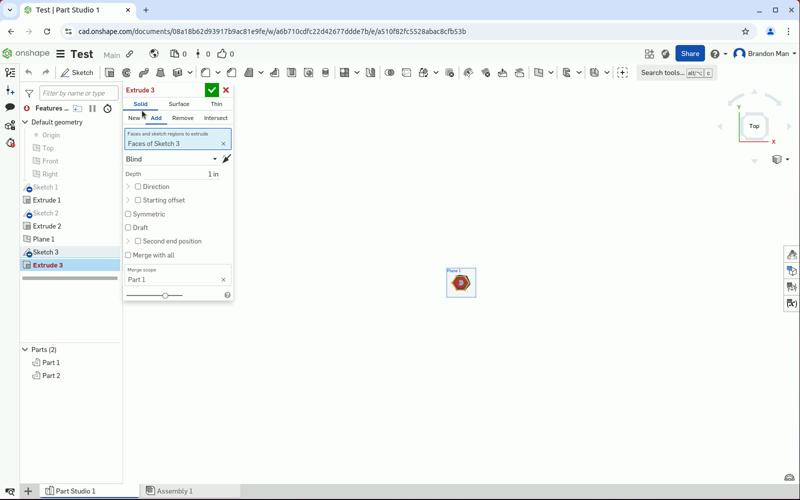
mouse_move(137, 120)
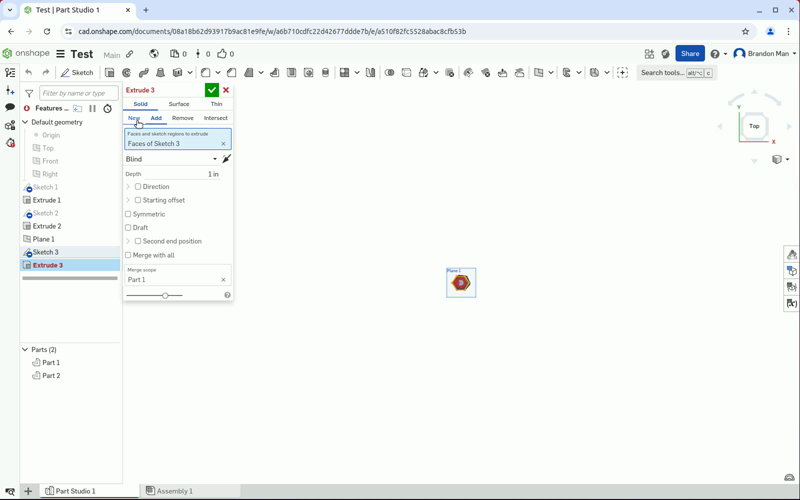
click(137, 120)
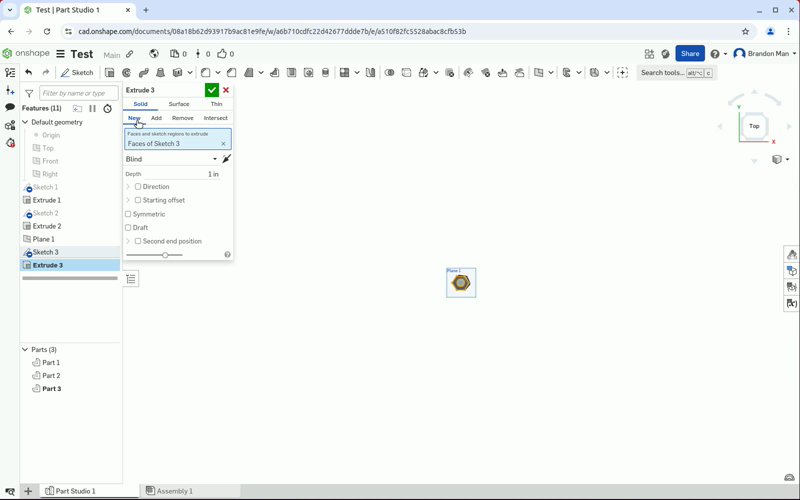
key(tab, 4)
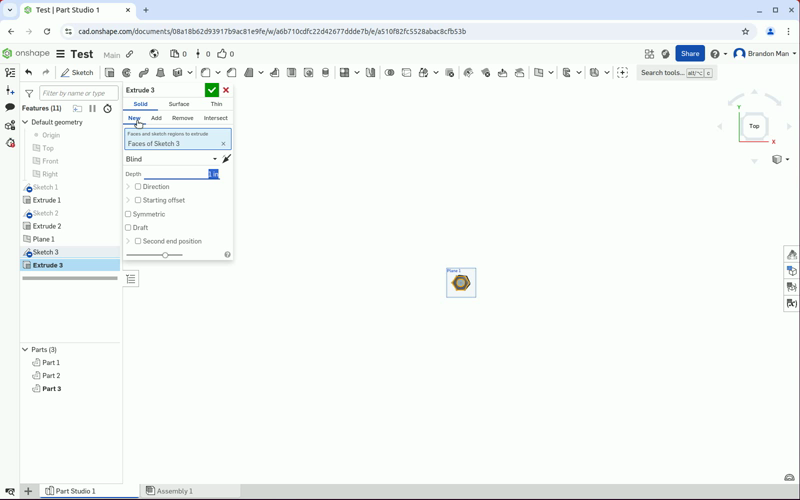
text(-1.444)
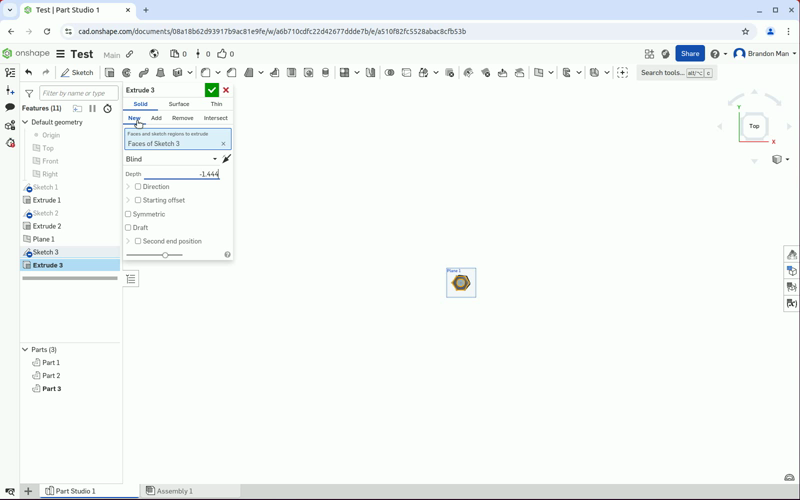
key(enter)
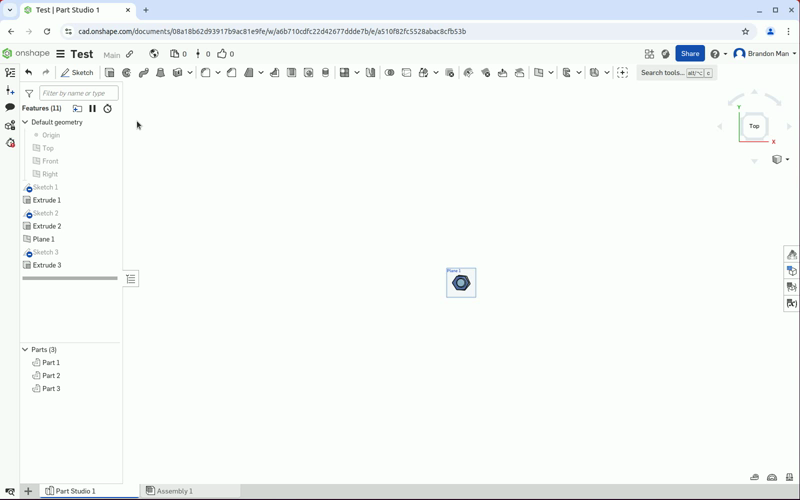
key(shift+h)
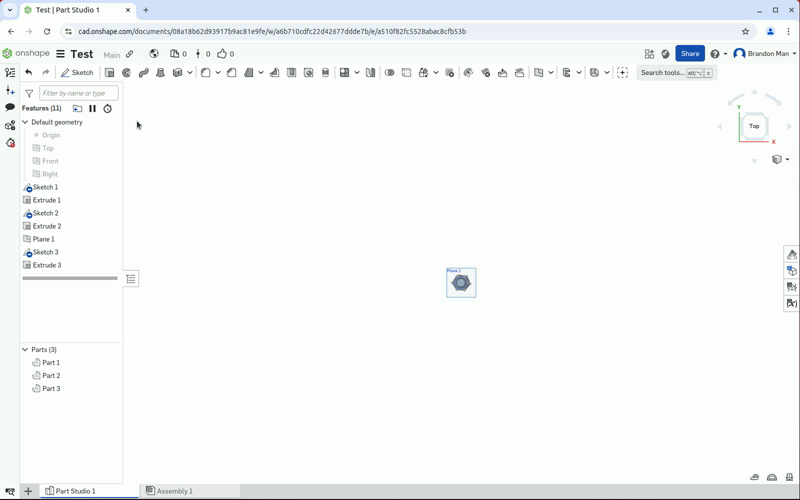
key(shift+h)
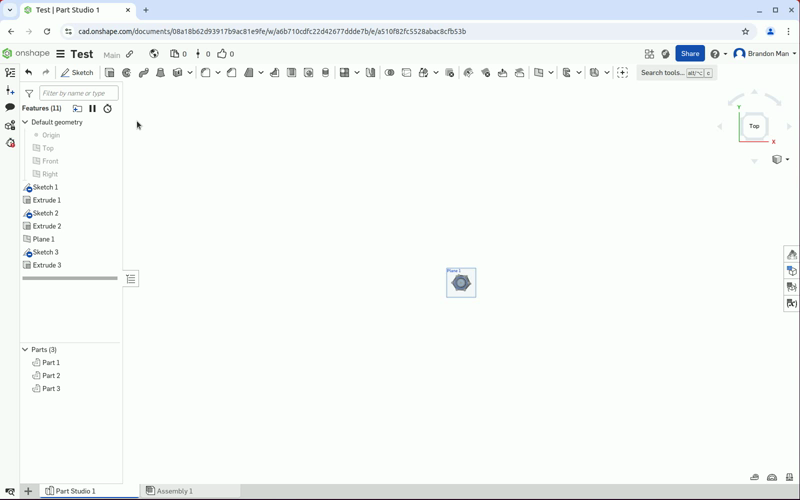
key(shift+7)
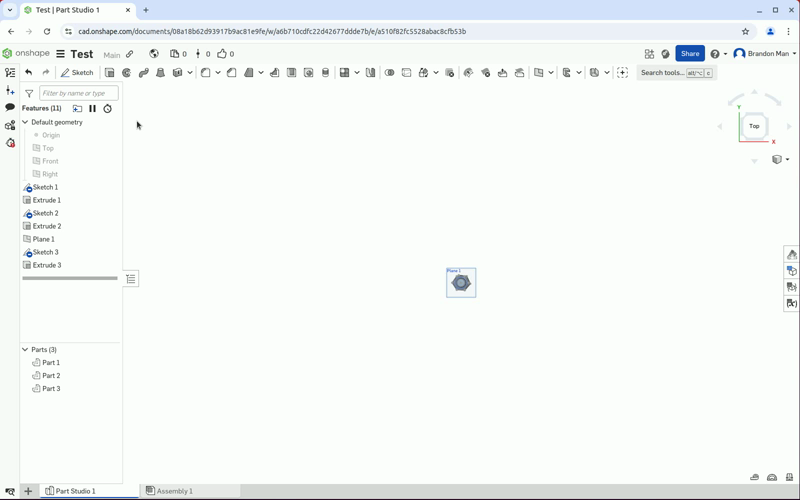
key(up, 3)
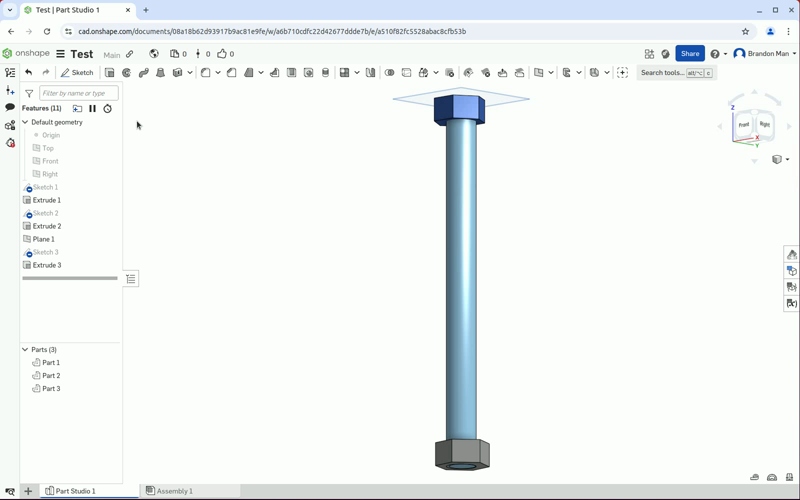
key(left, 3)
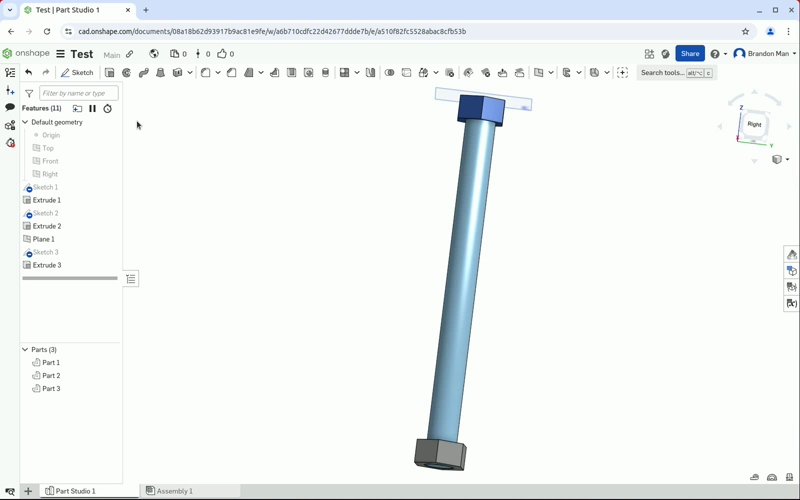
key(right, 3)
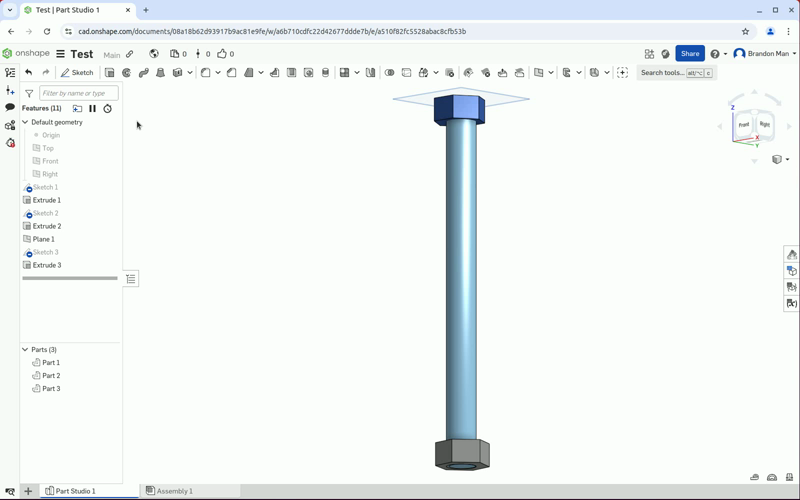
key(down, 3)
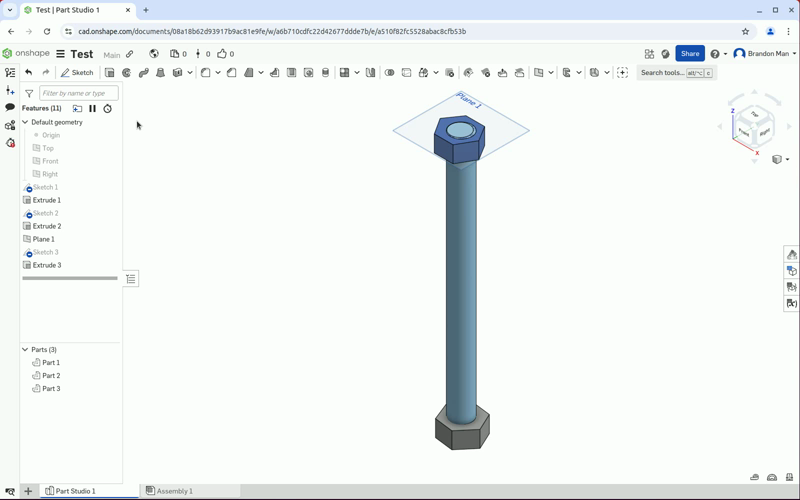
mouse_move(73, 189)
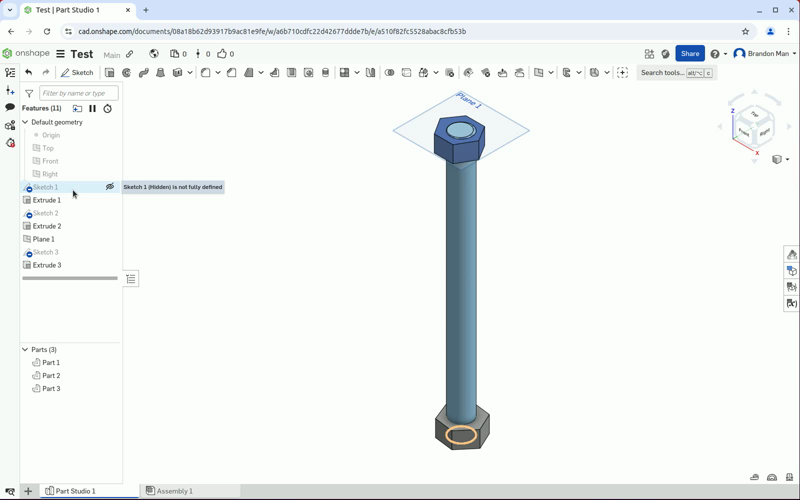
click(73, 189)